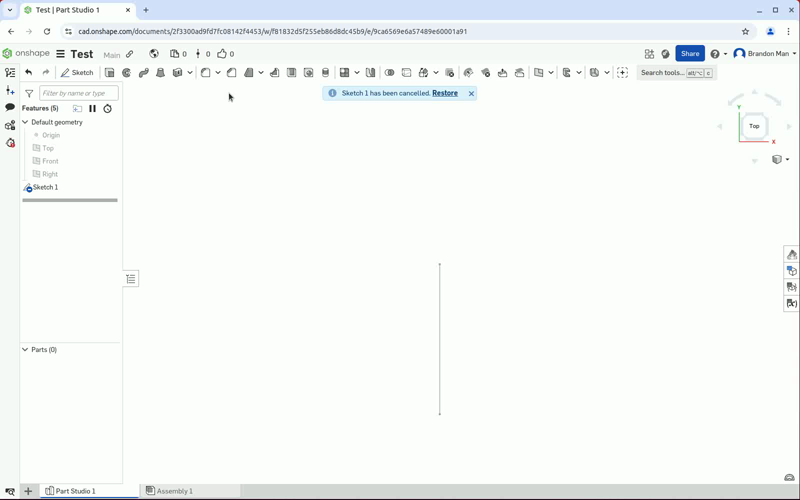
key(shift+h)
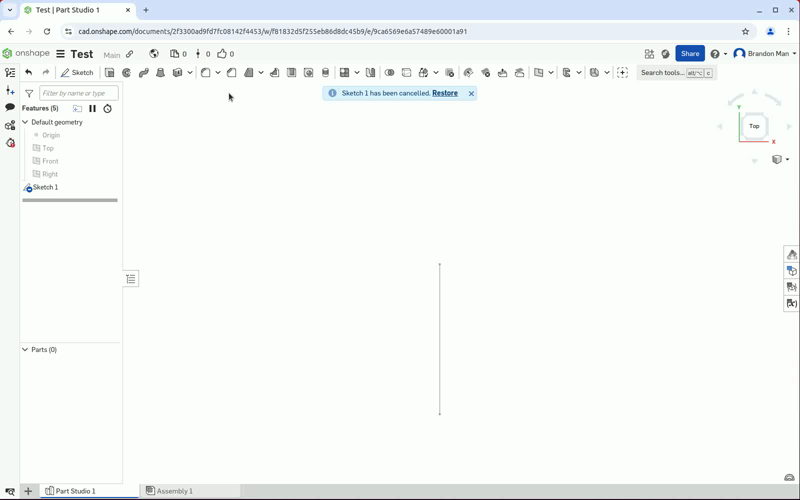
key(shift+s)
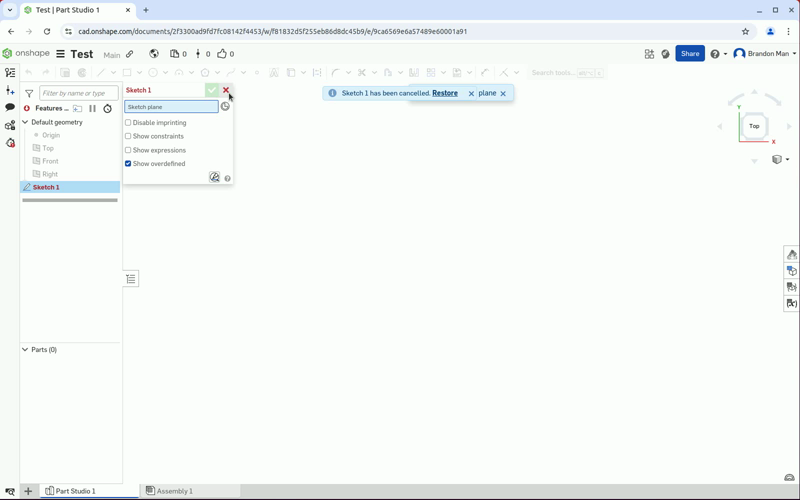
mouse_move(73, 150)
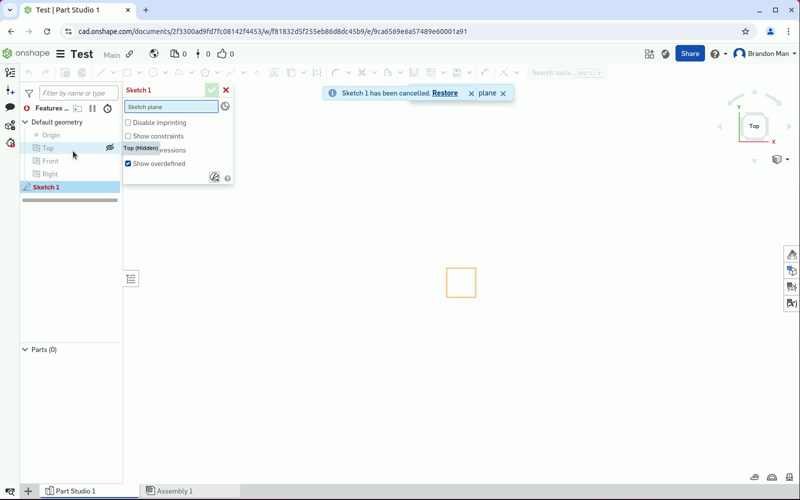
click(73, 150)
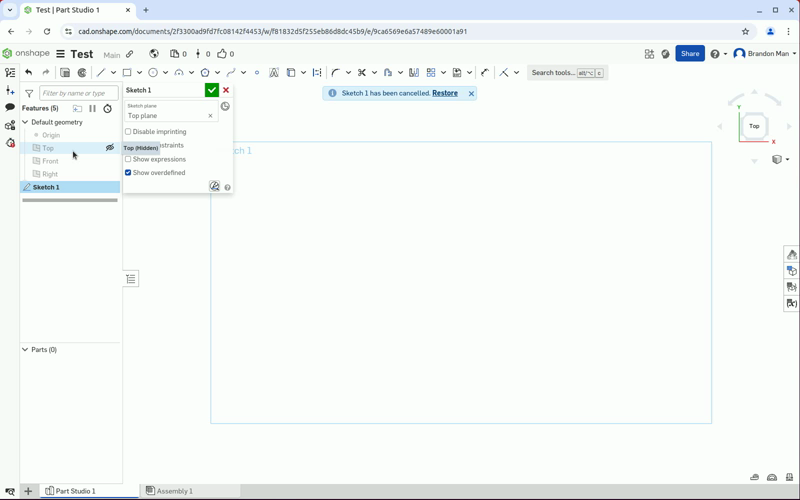
mouse_move(73, 352)
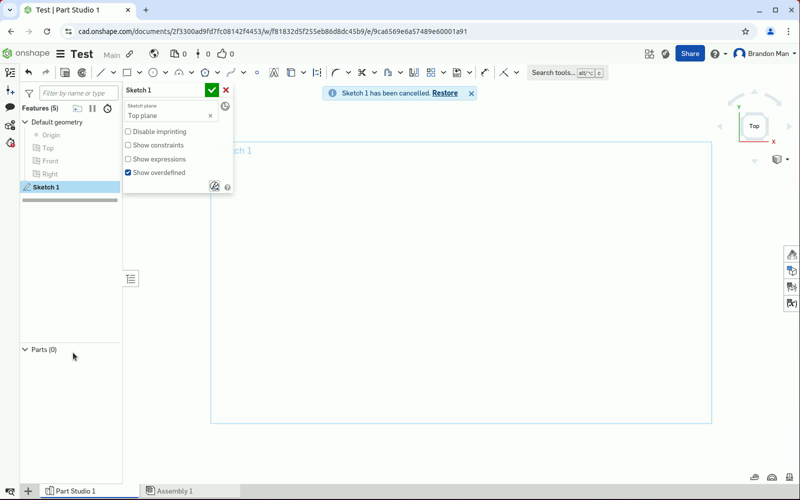
key(y)
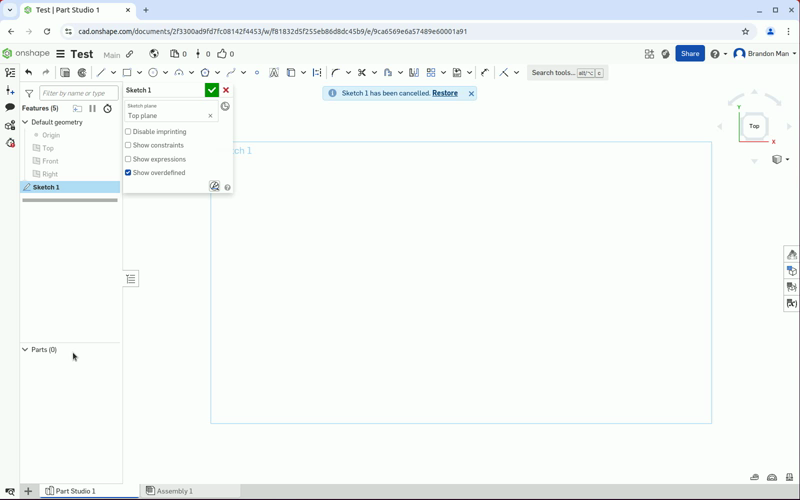
key(l)
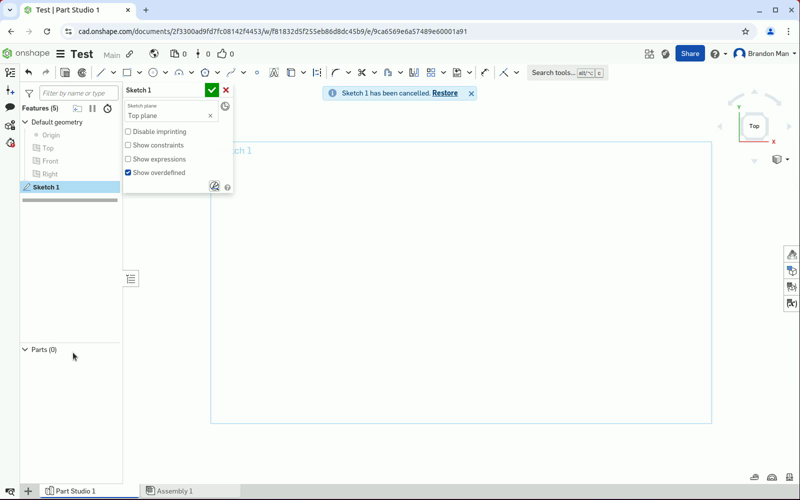
key_down(shift)
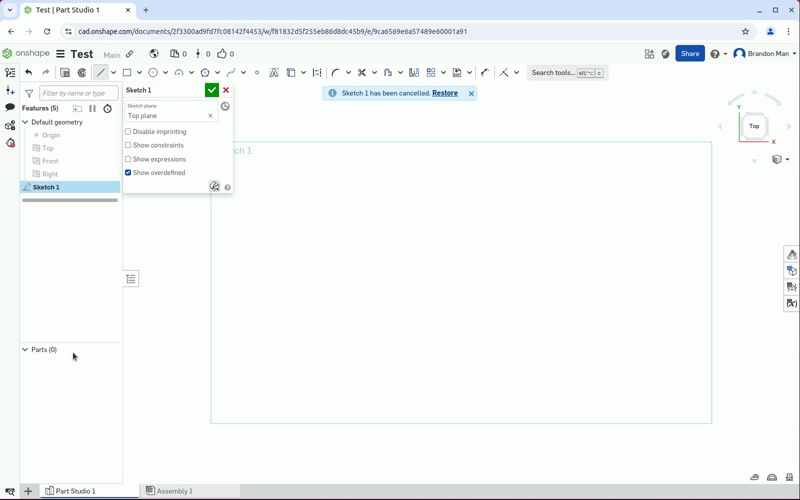
mouse_move(348, 339)
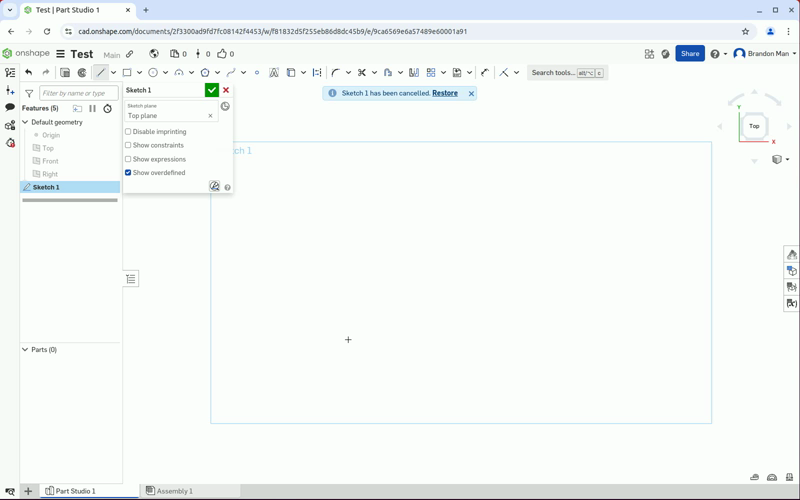
click(348, 339)
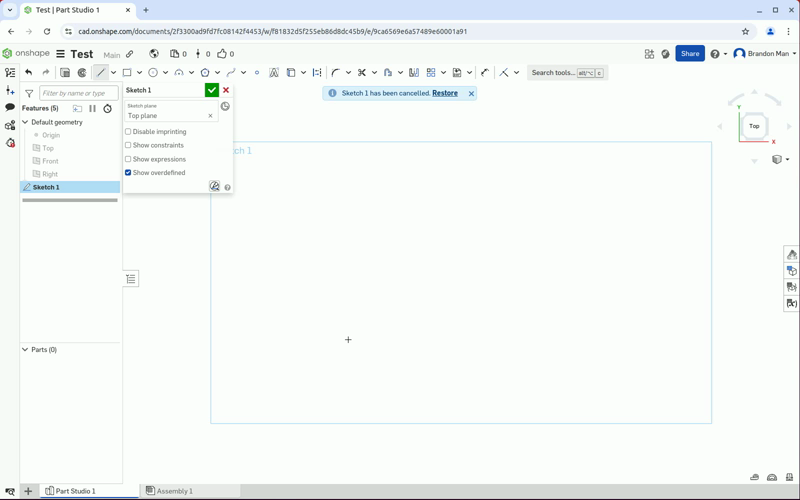
key_up(shift)
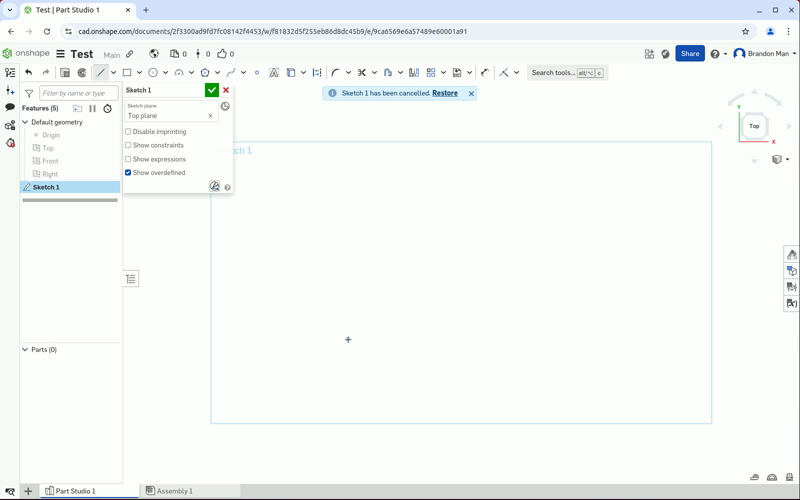
key_down(shift)
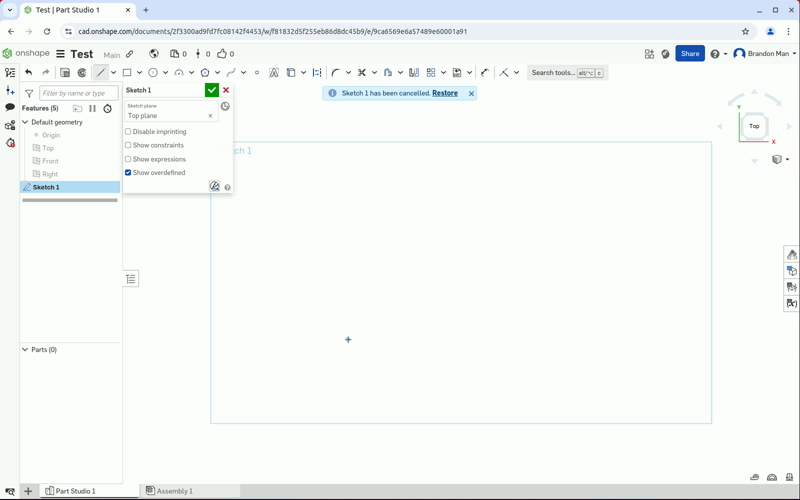
mouse_move(572, 339)
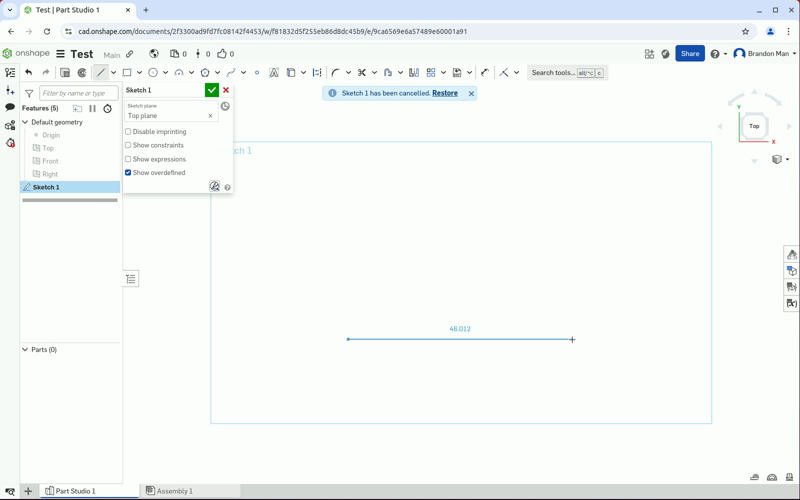
click(572, 339)
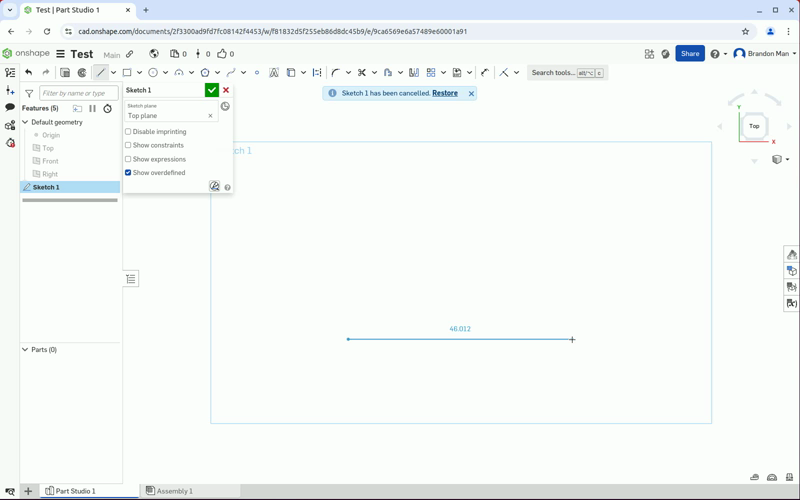
key_up(shift)
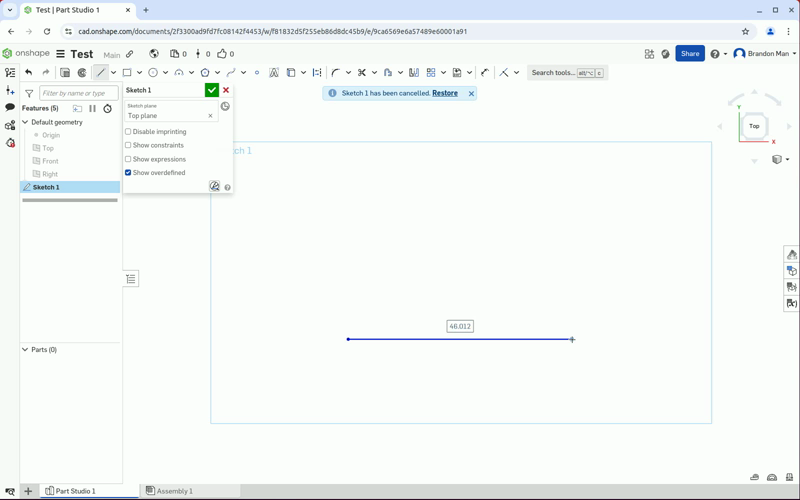
key_down(shift)
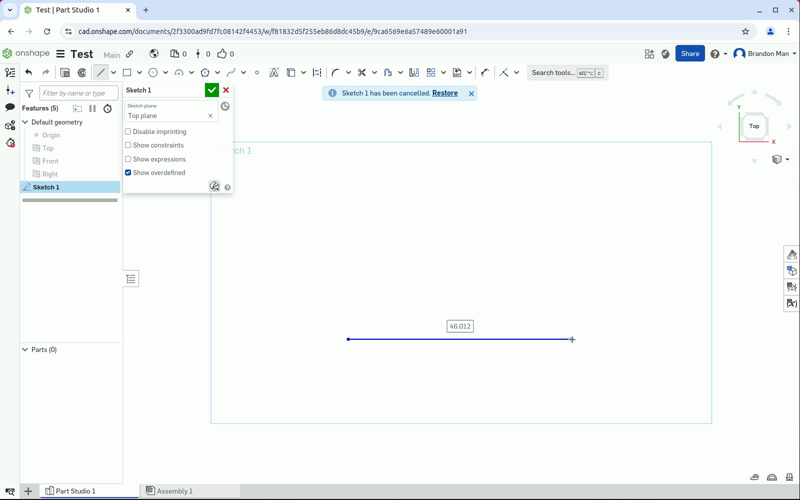
mouse_move(572, 226)
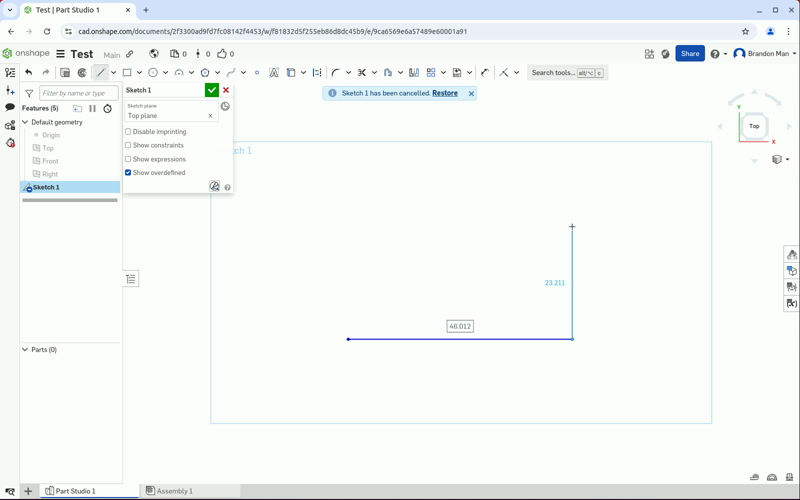
click(572, 226)
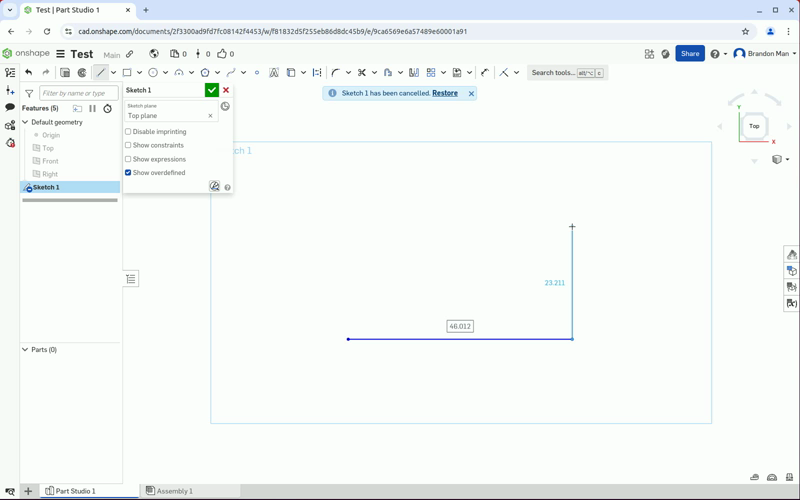
key_up(shift)
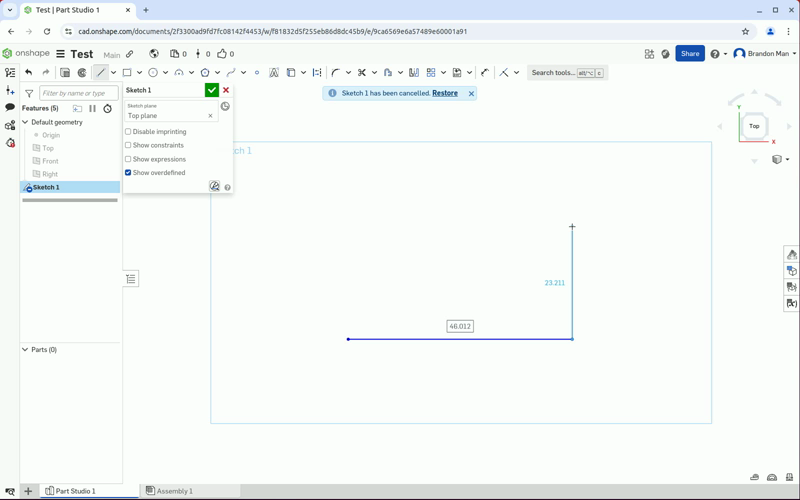
key_down(shift)
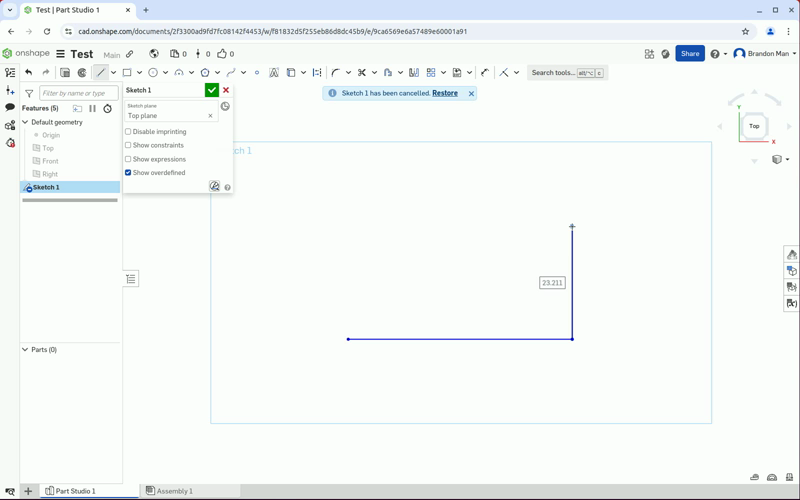
mouse_move(348, 226)
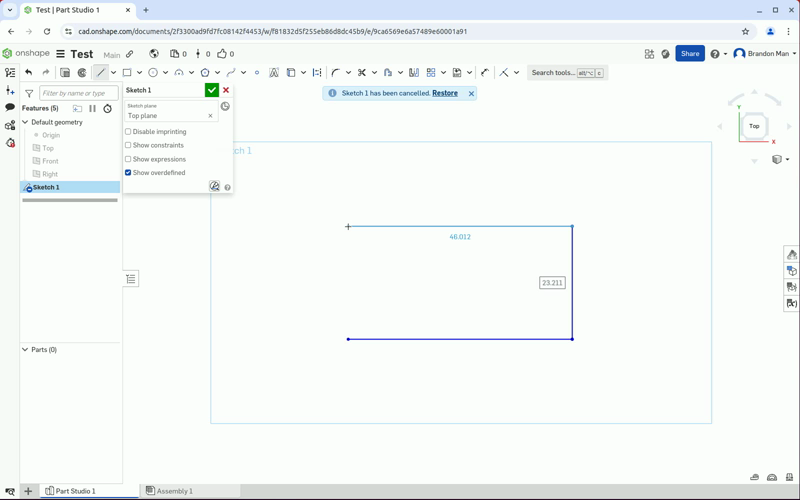
click(348, 226)
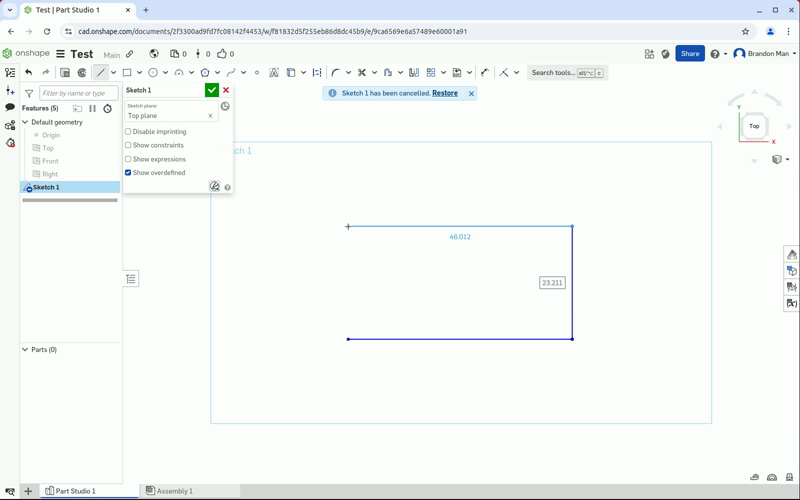
key_up(shift)
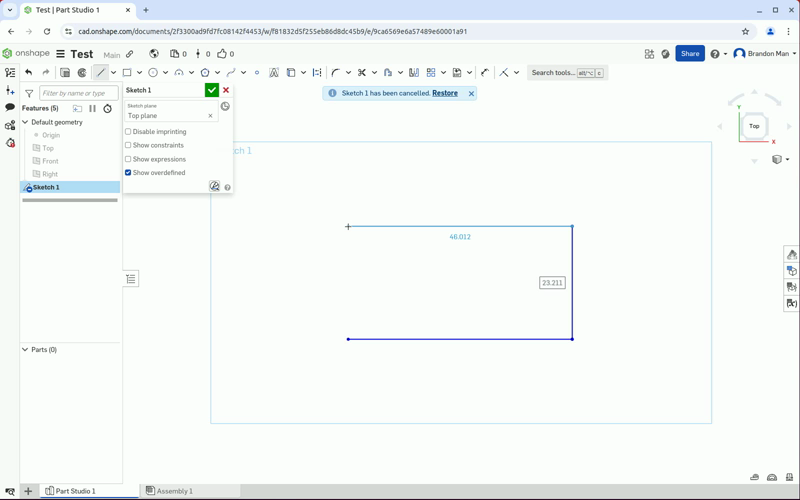
key_down(shift)
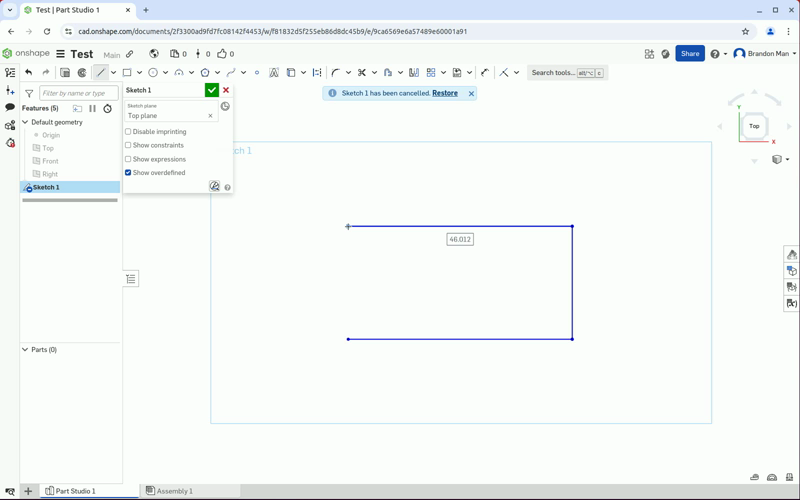
mouse_move(348, 339)
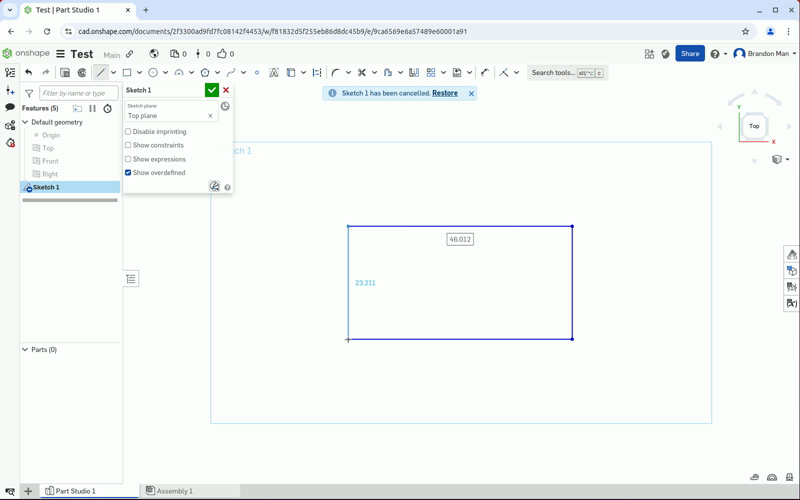
key_up(shift)
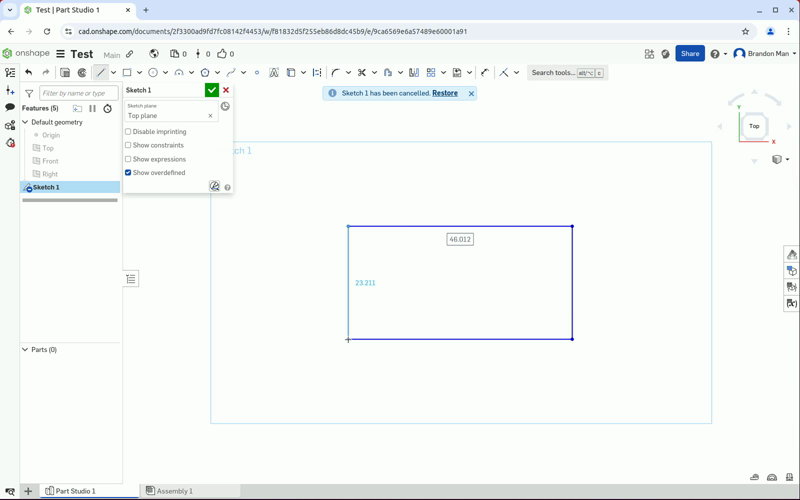
click(348, 339)
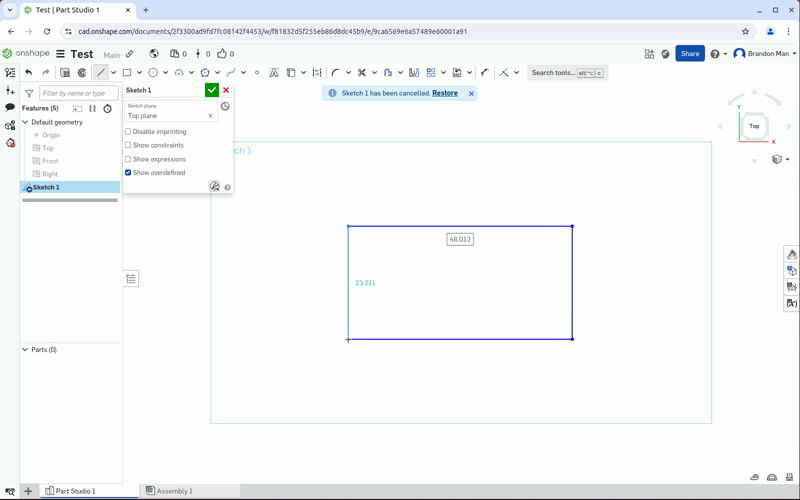
key(esc)
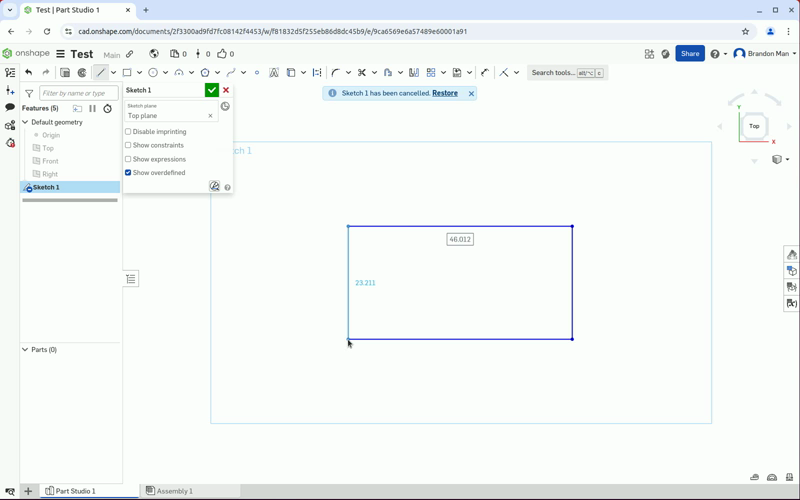
mouse_move(513, 263)
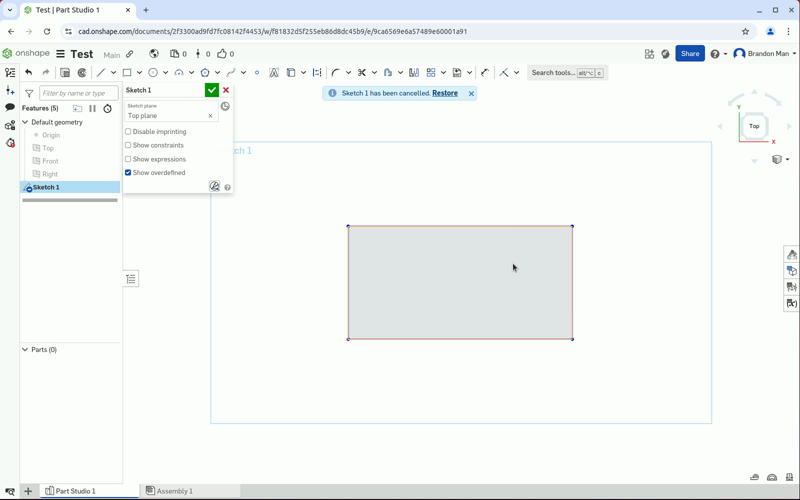
click(513, 263)
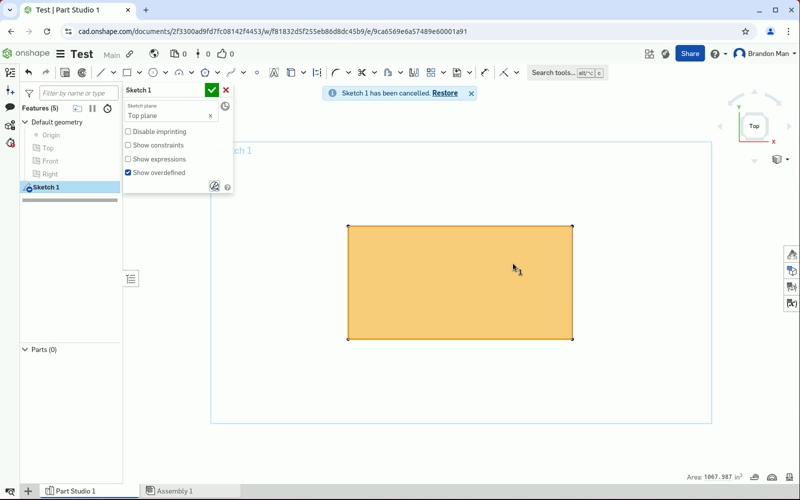
mouse_move(73, 352)
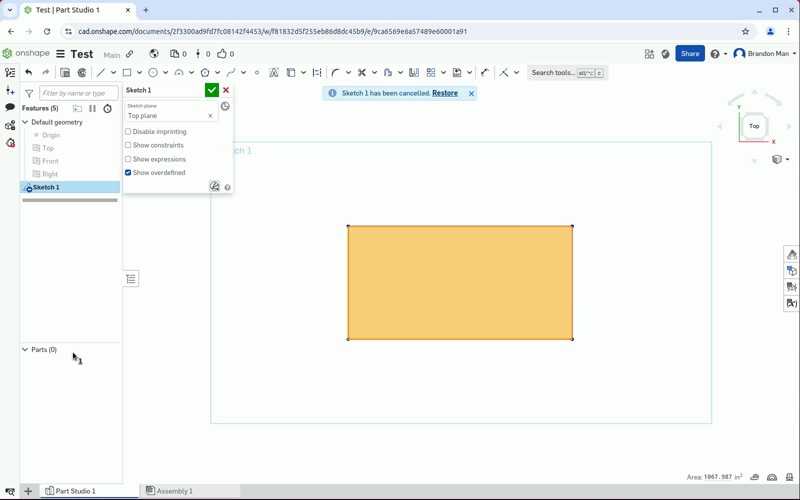
key(shift+y)
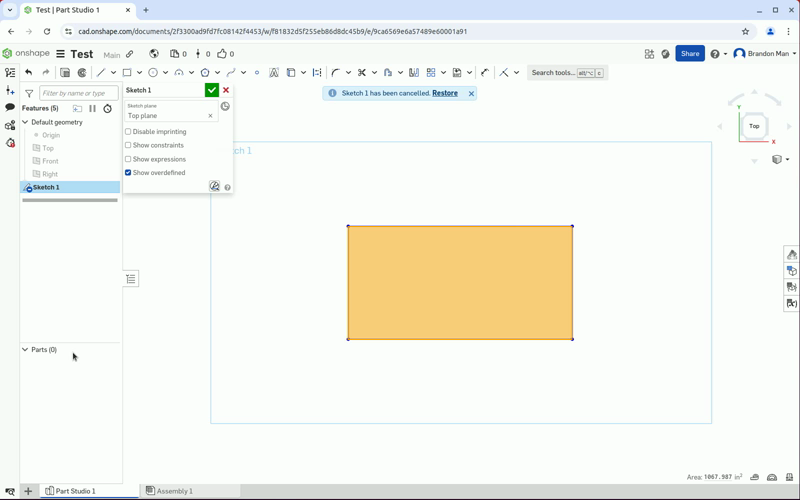
key(shift+e)
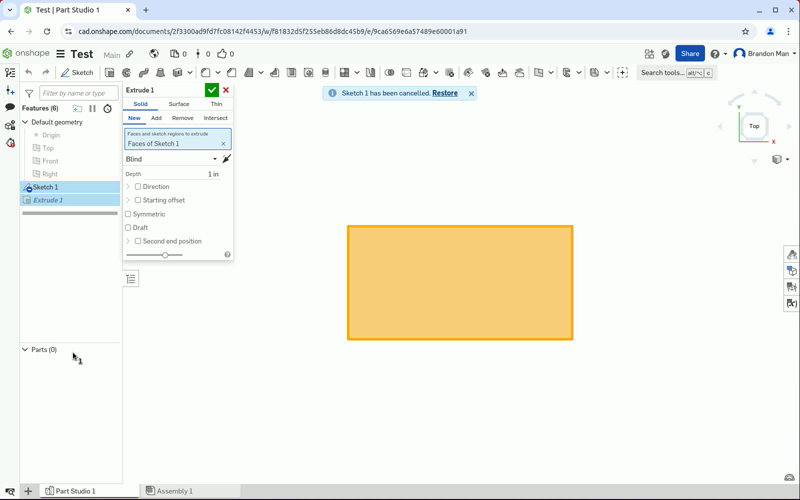
mouse_move(143, 106)
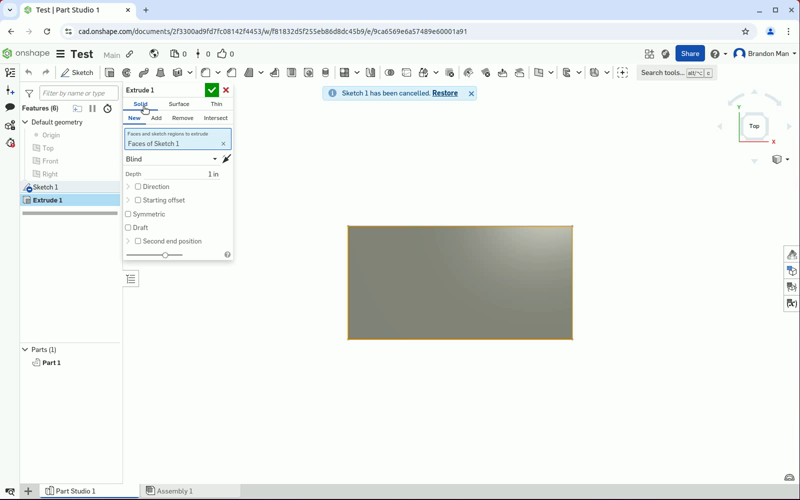
click(143, 106)
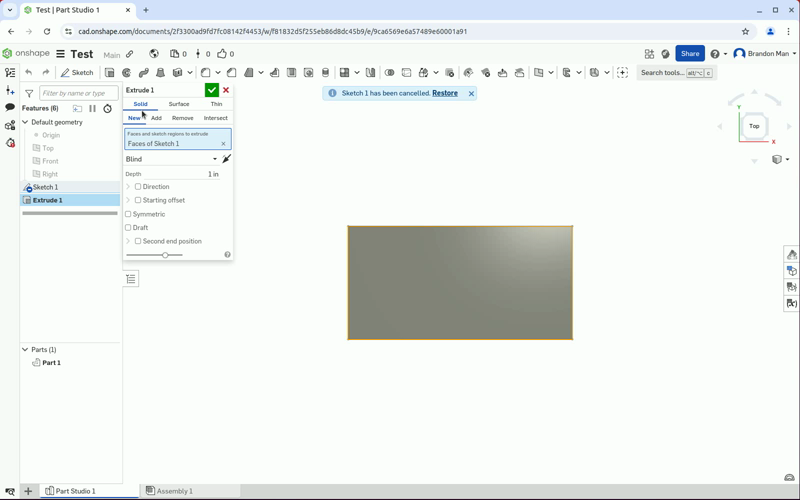
mouse_move(137, 120)
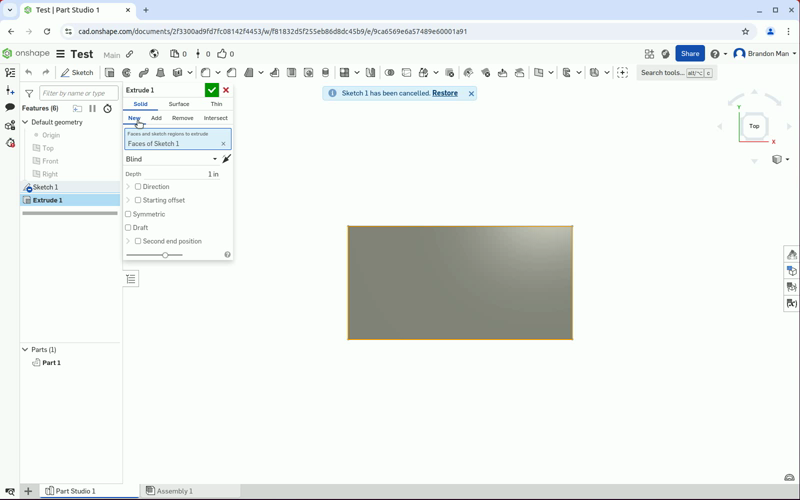
click(137, 120)
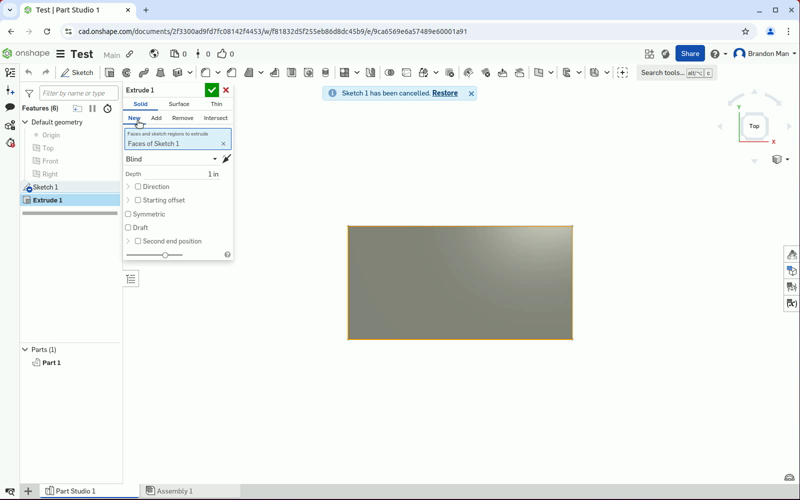
key(tab, 4)
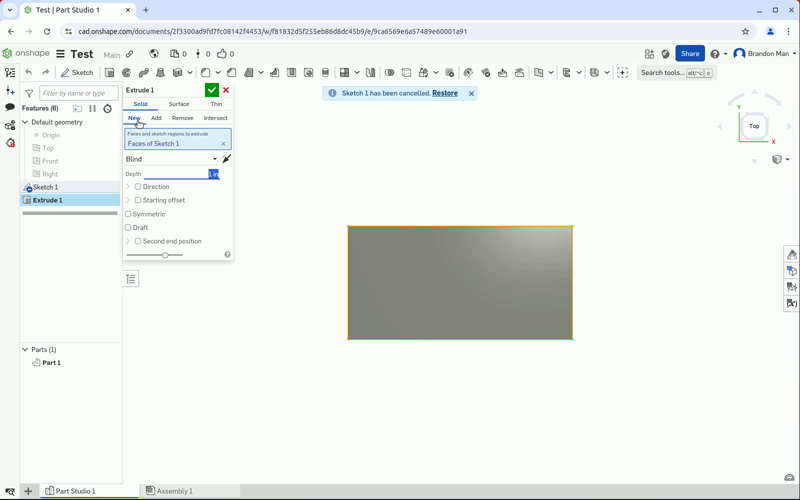
text(1.444)
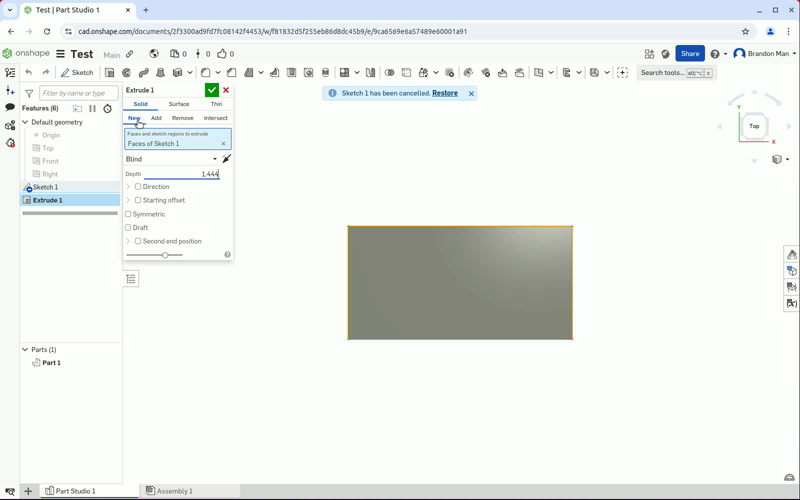
key(enter)
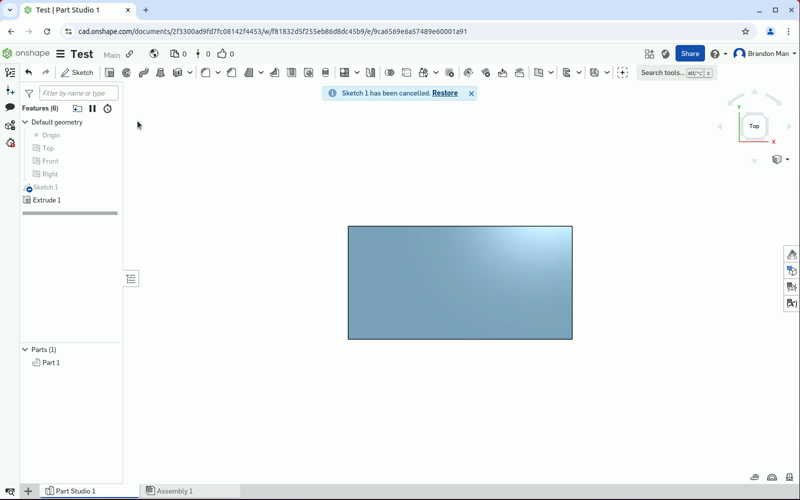
key(shift+h)
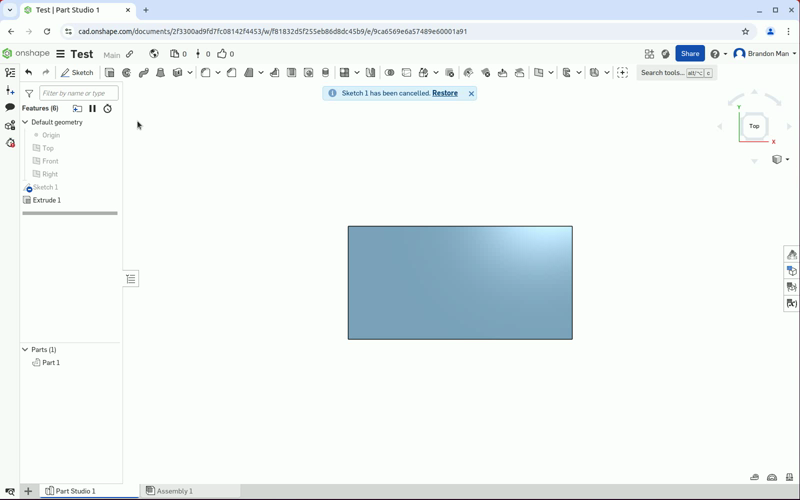
key(shift+h)
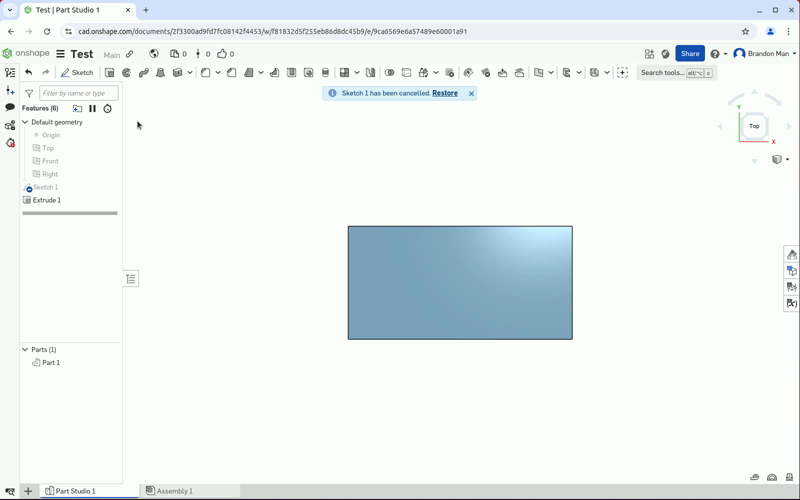
mouse_move(73, 189)
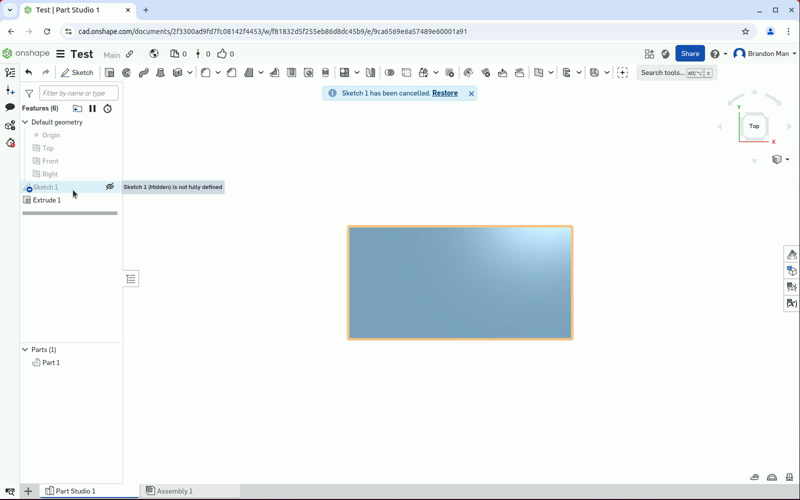
click(73, 189)
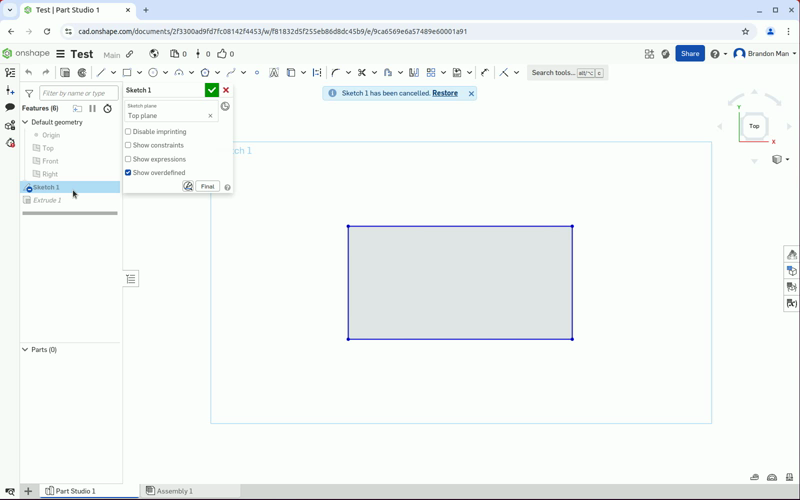
mouse_move(229, 92)
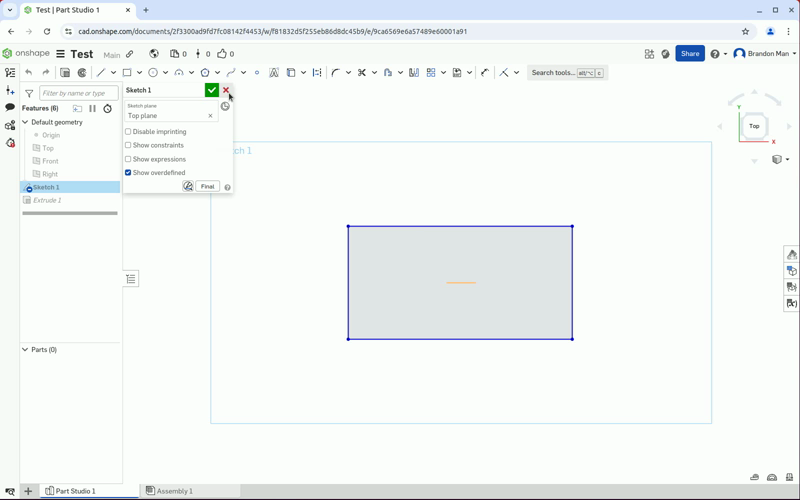
click(229, 92)
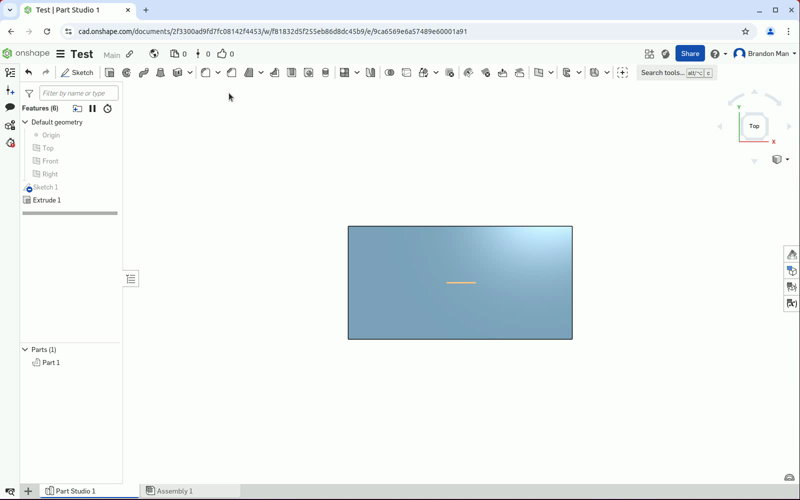
mouse_move(541, 75)
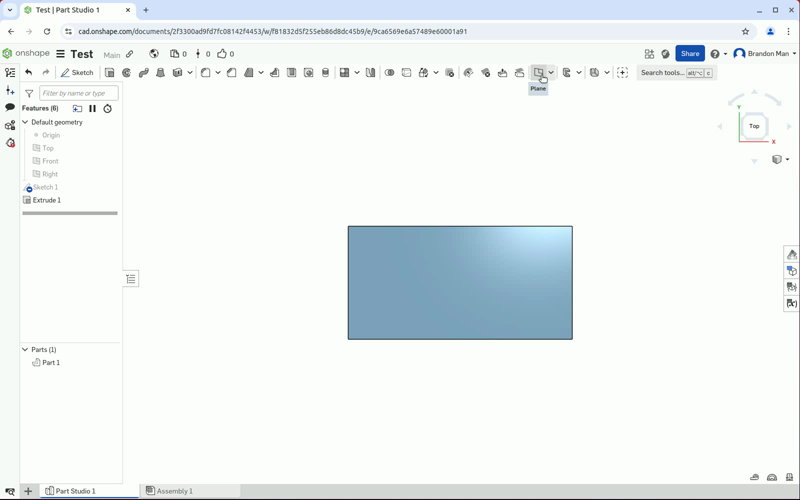
click(541, 75)
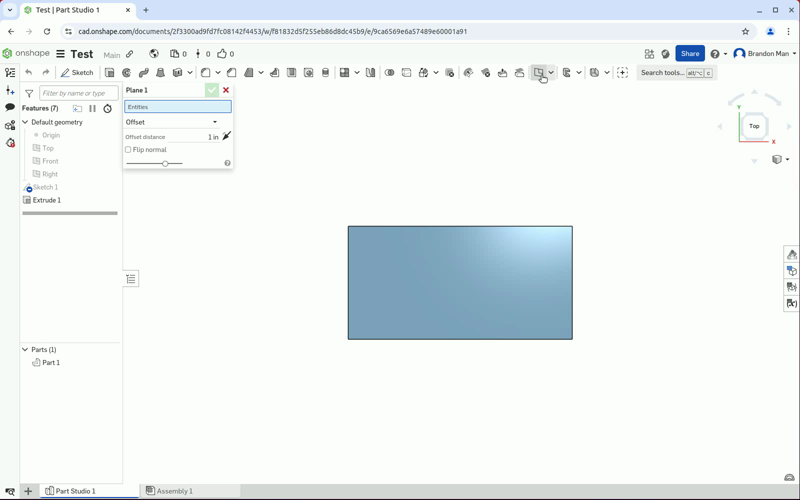
mouse_move(73, 150)
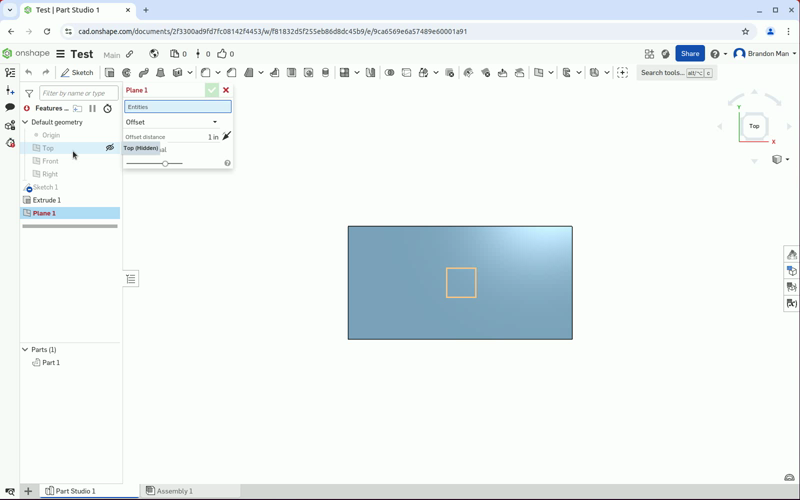
click(73, 150)
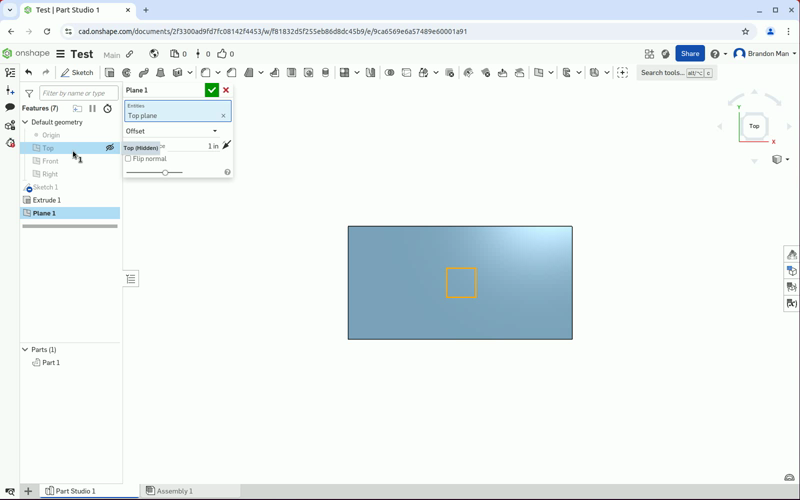
key(tab, 2)
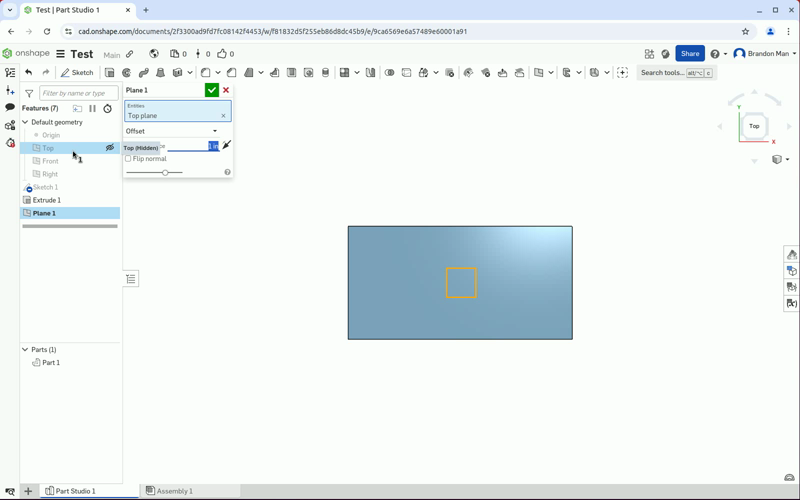
text(1.448)
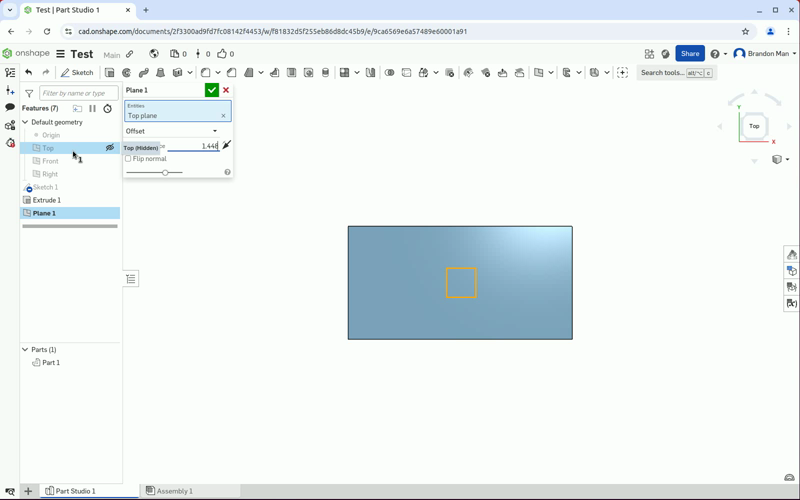
key(enter, 2)
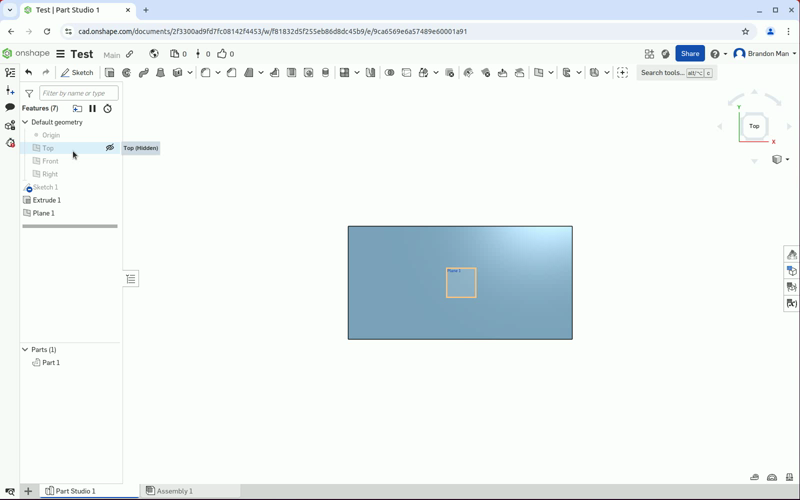
key(shift+s)
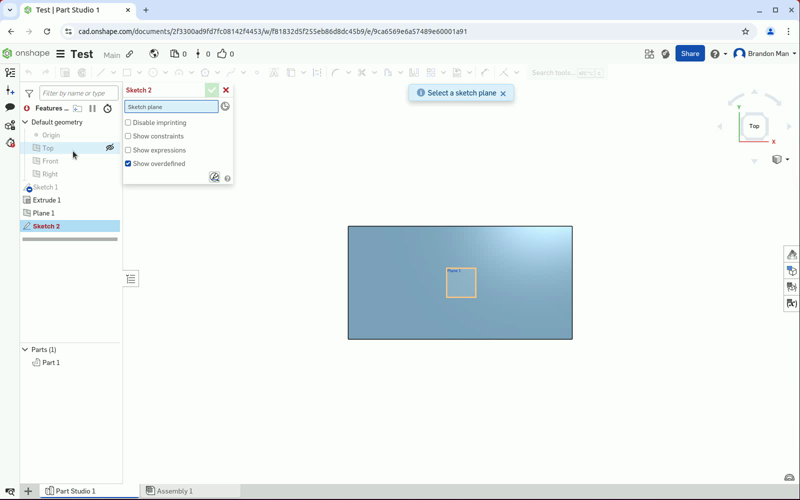
mouse_move(73, 215)
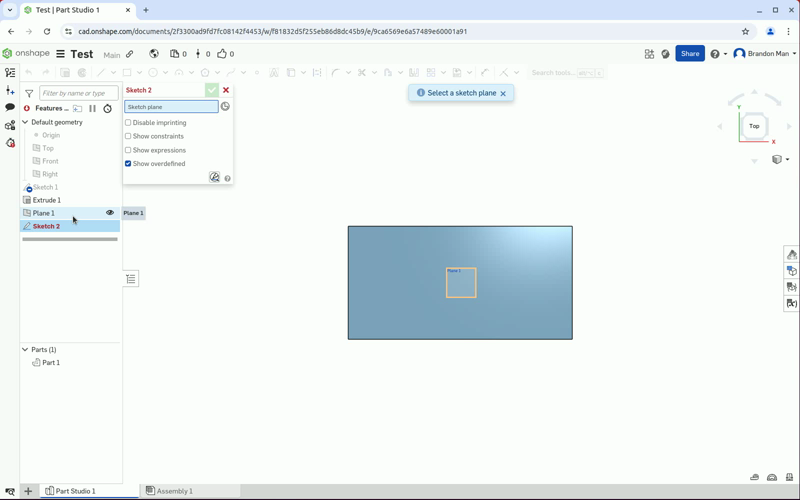
click(73, 215)
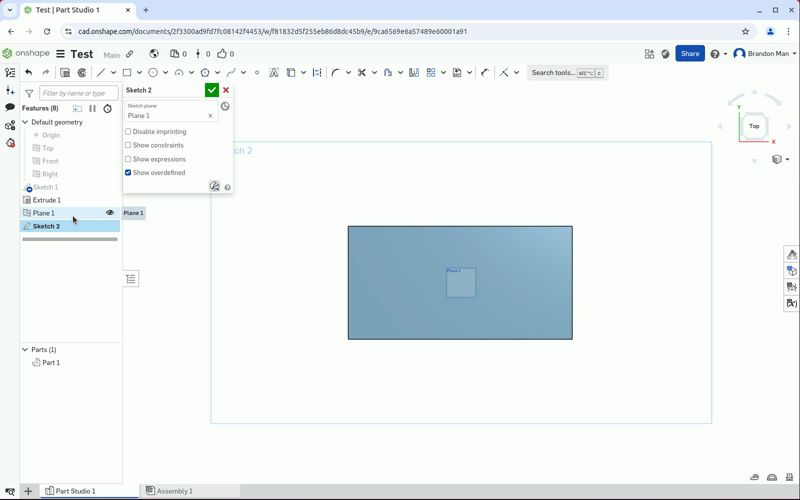
mouse_move(73, 352)
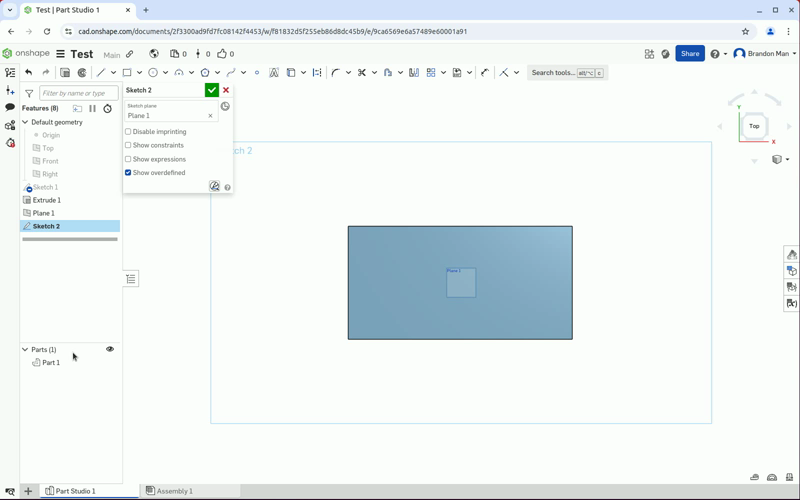
key(y)
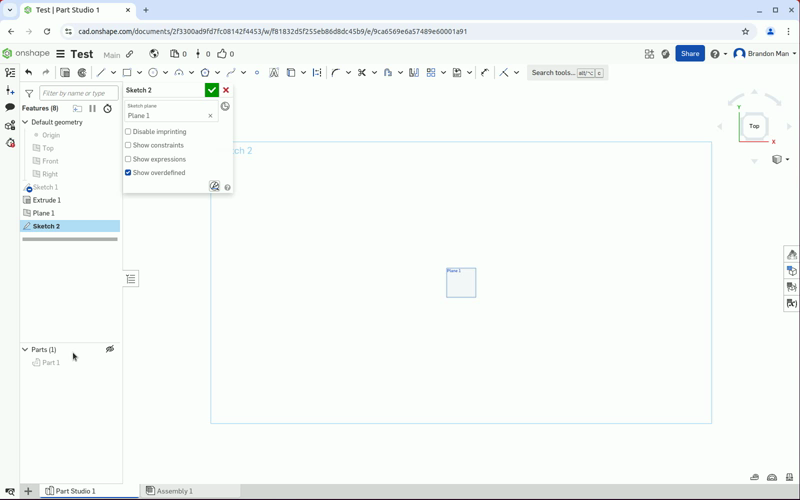
key(l)
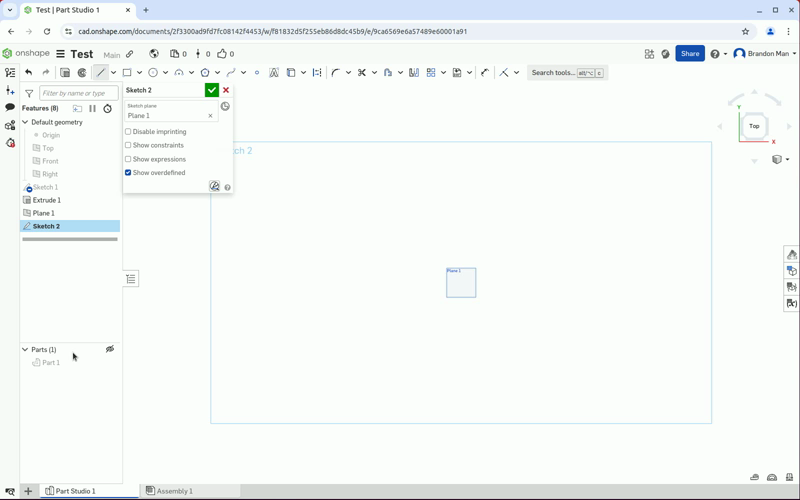
key_down(shift)
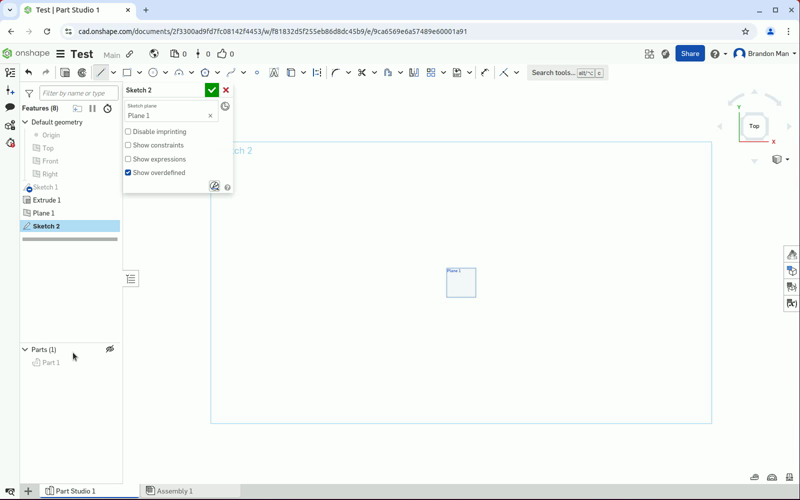
mouse_move(348, 266)
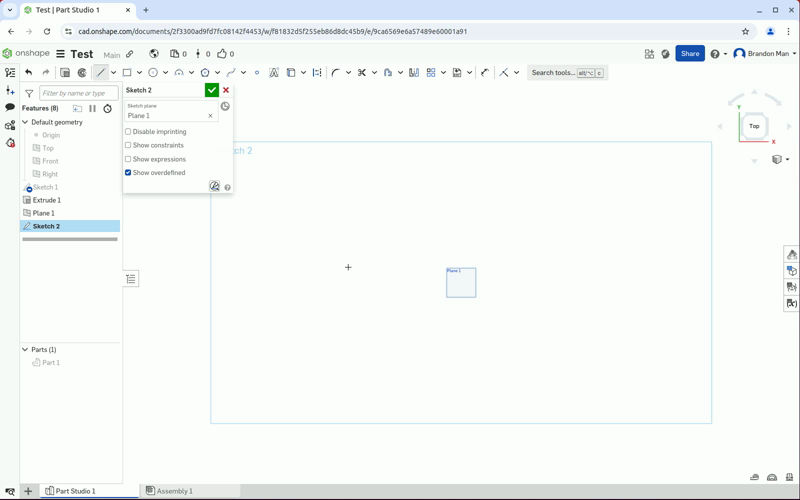
click(348, 266)
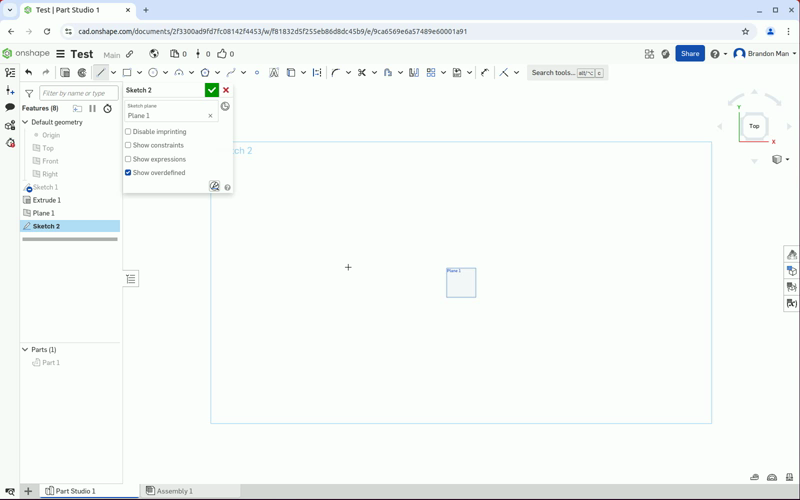
key_up(shift)
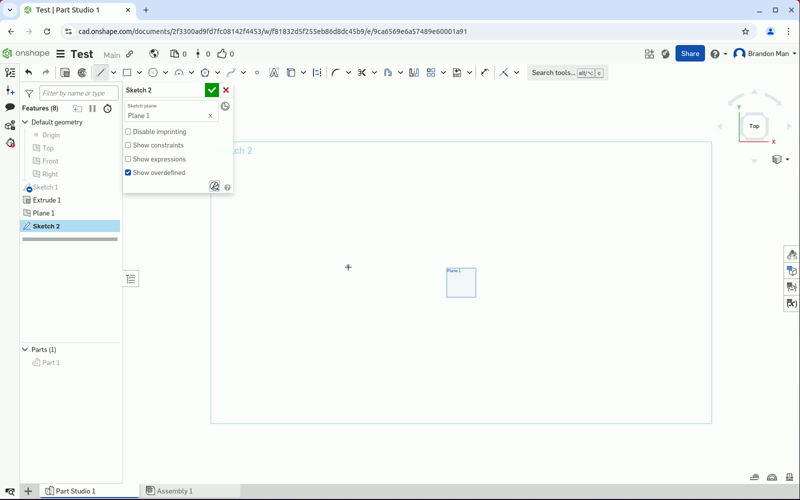
key_down(shift)
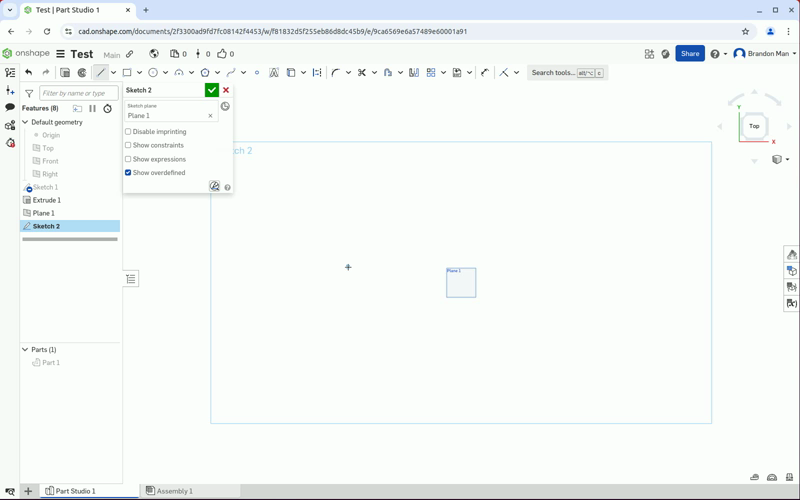
mouse_move(378, 266)
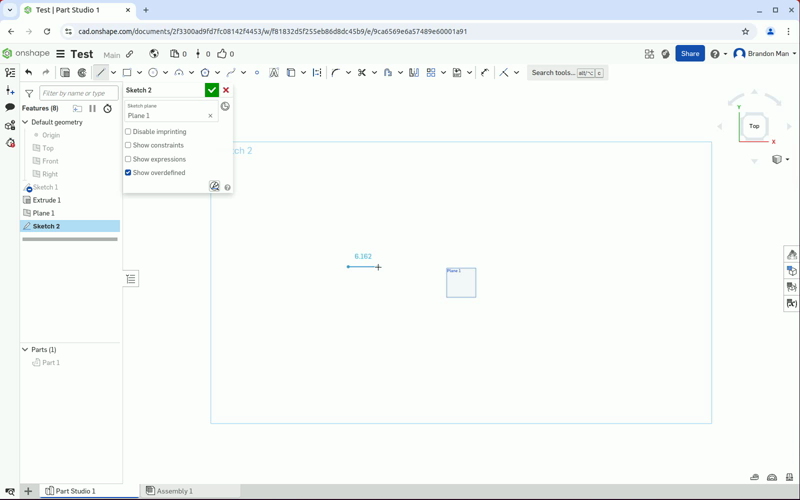
mouse_move(353, 266)
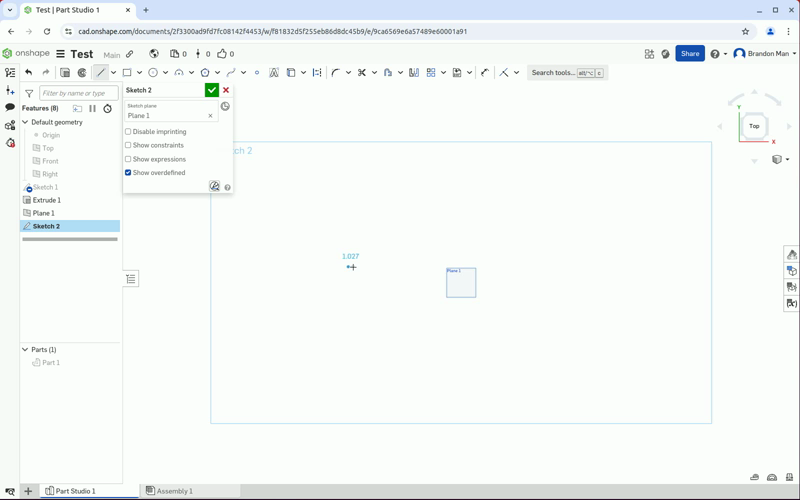
scroll(6)
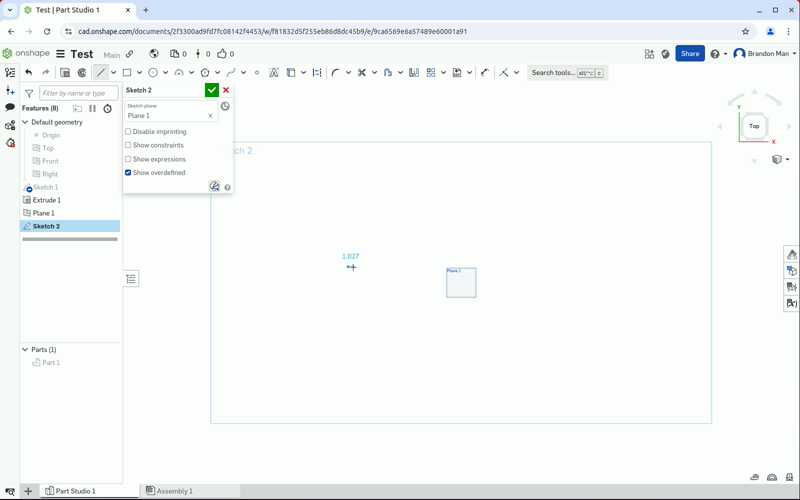
scroll(6)
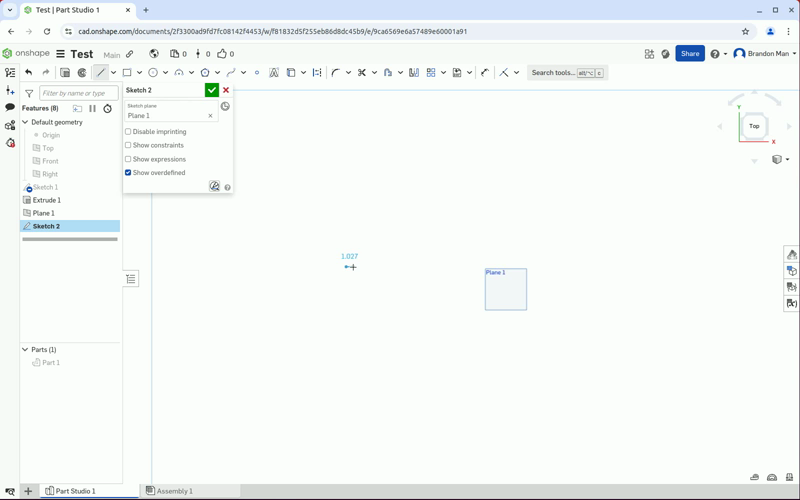
scroll(6)
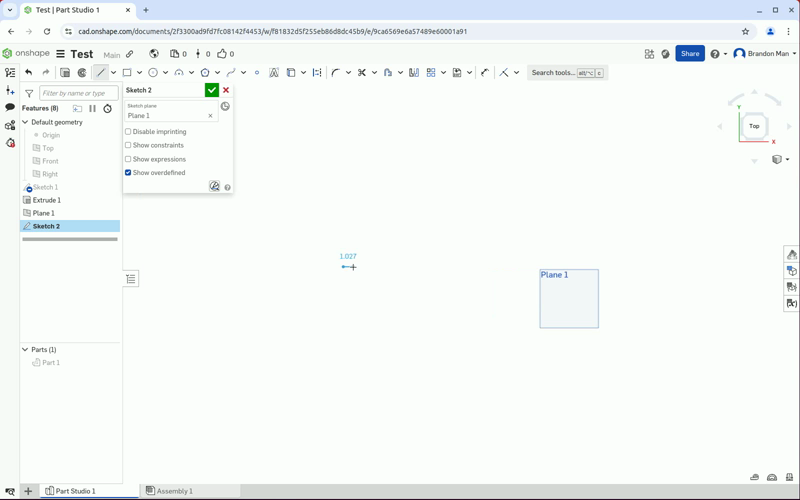
scroll(6)
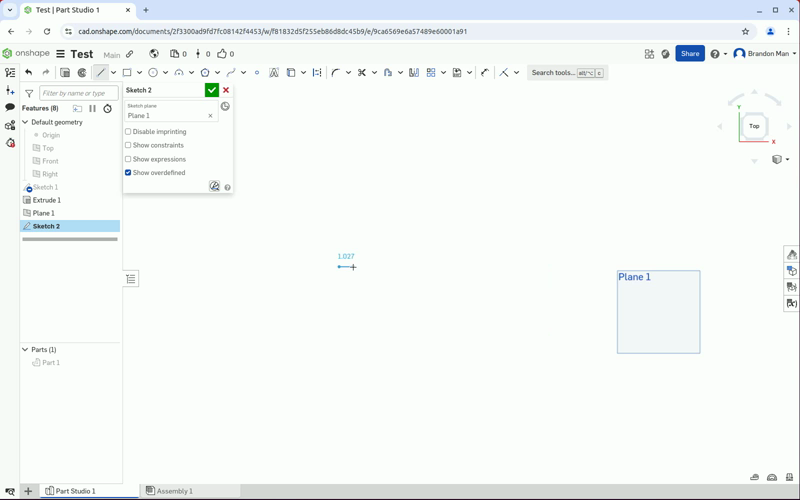
scroll(6)
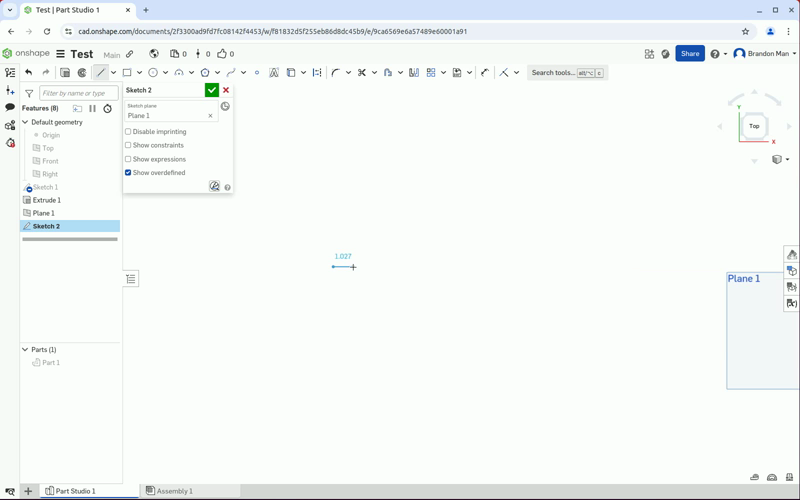
scroll(6)
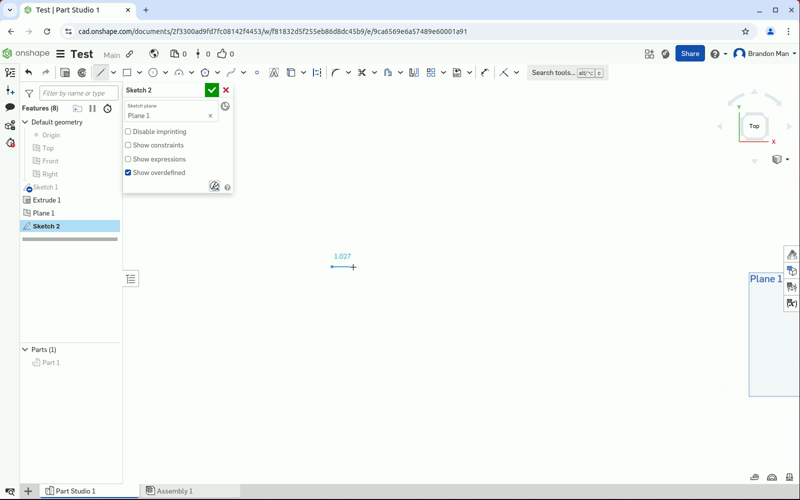
scroll(6)
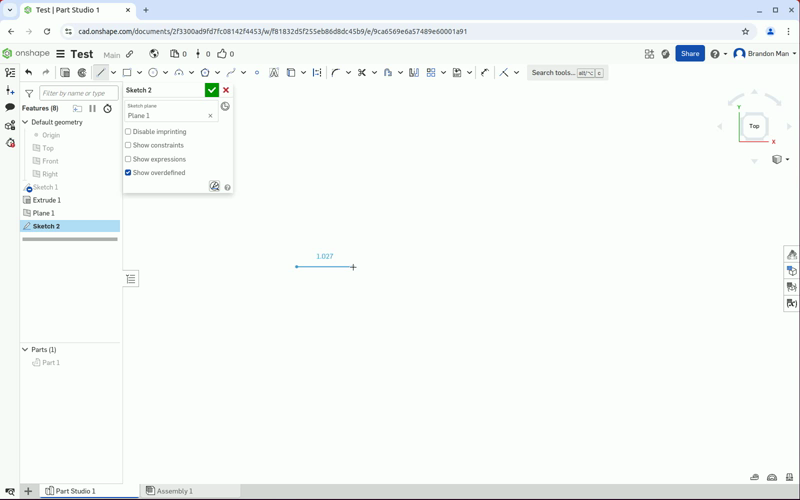
click(353, 266)
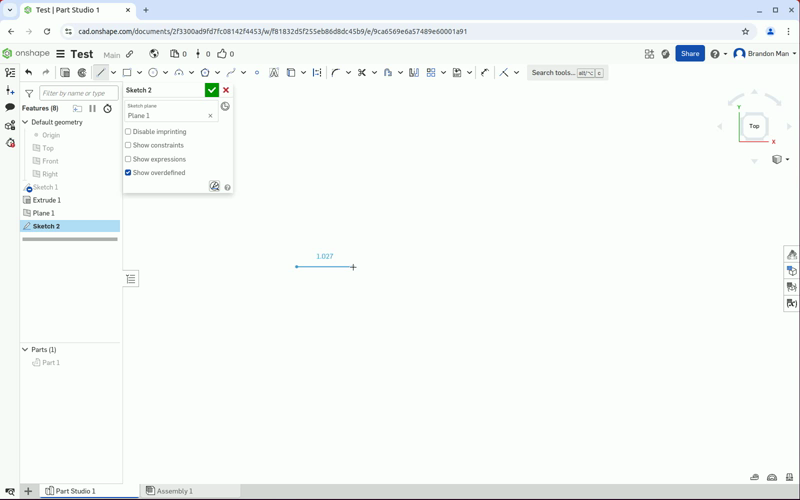
scroll(-6)
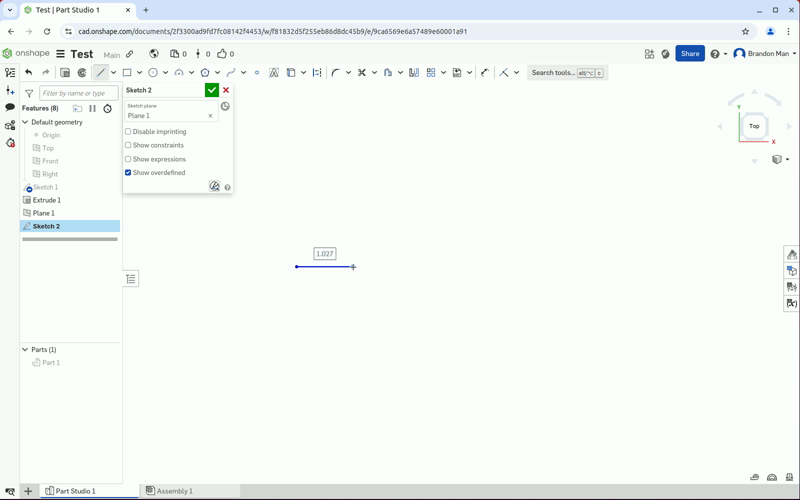
scroll(-6)
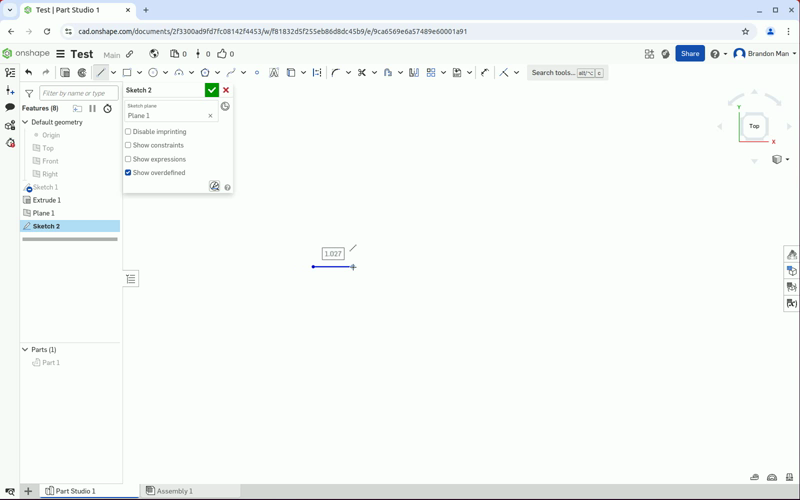
scroll(-6)
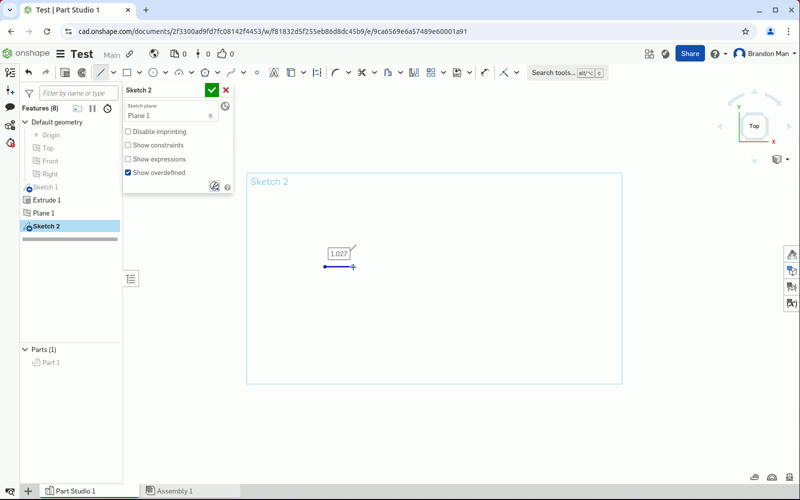
scroll(-6)
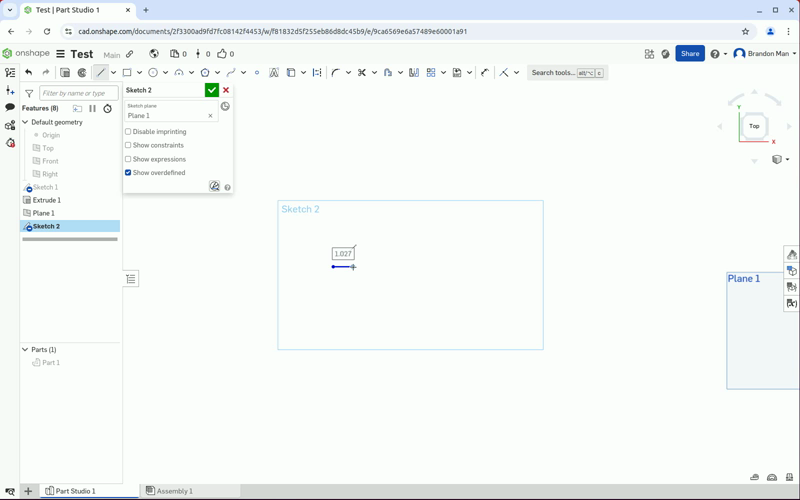
scroll(-6)
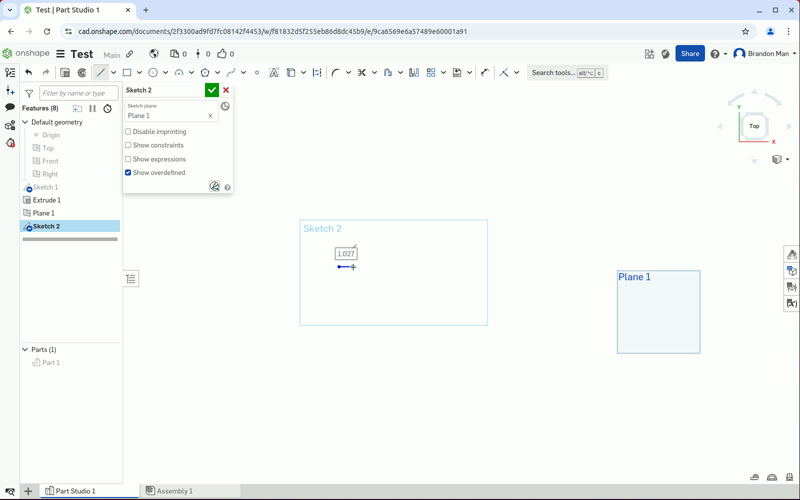
scroll(-6)
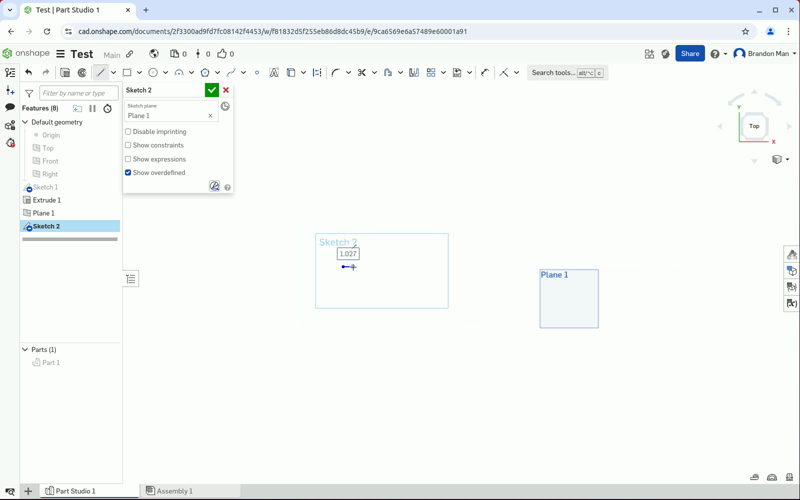
scroll(-6)
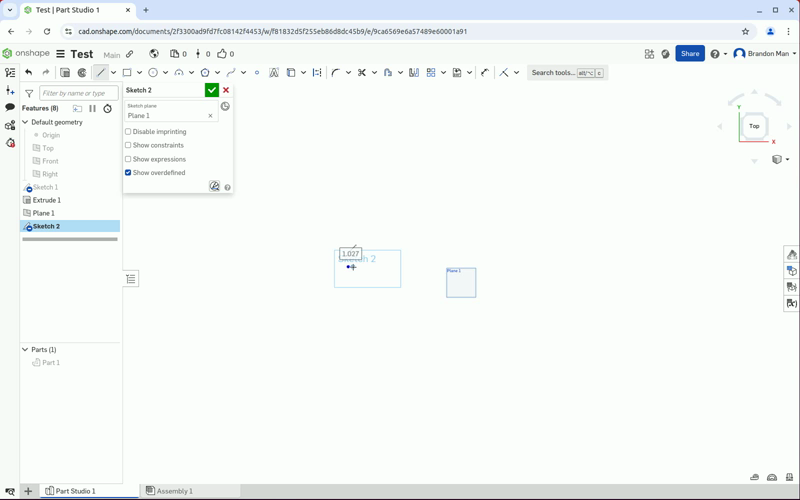
key_up(shift)
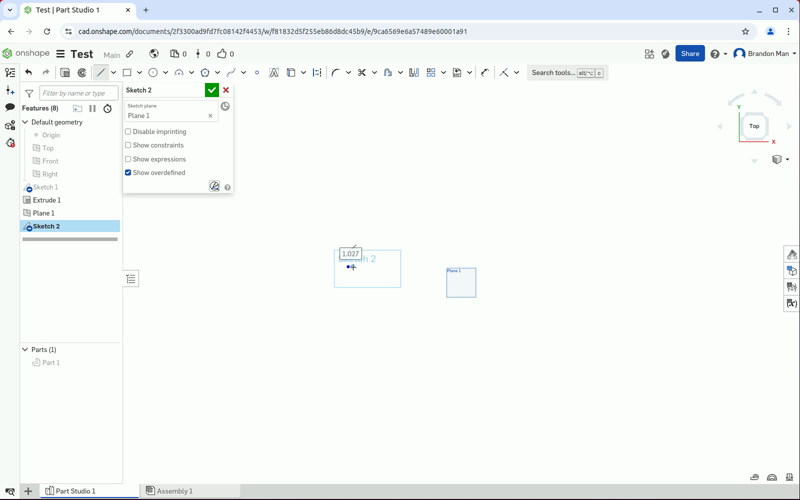
key_down(shift)
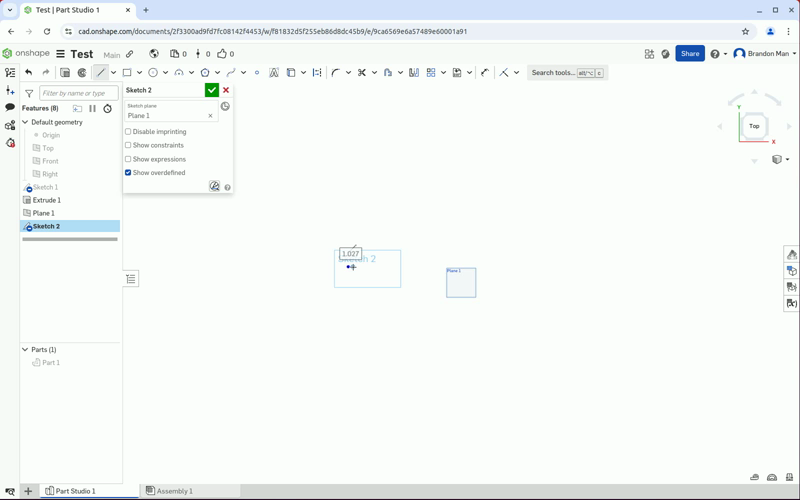
mouse_move(383, 266)
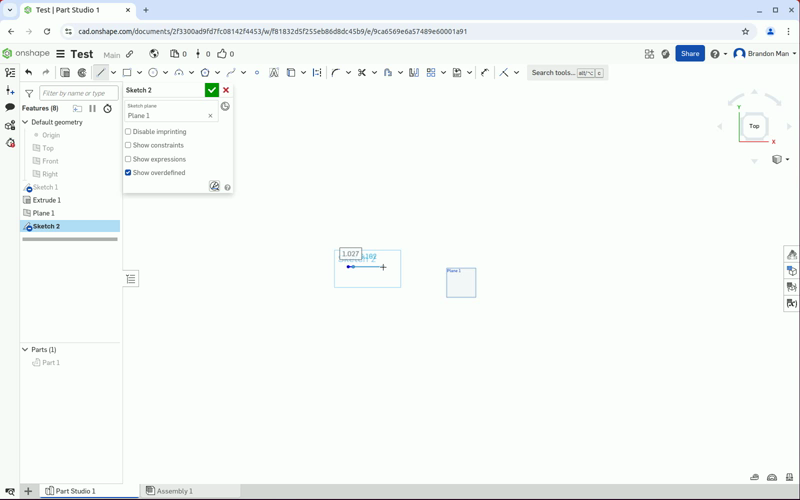
mouse_move(367, 266)
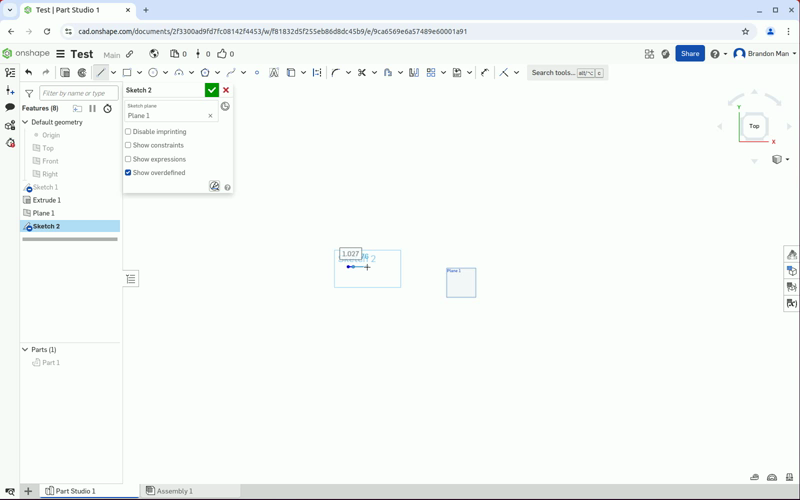
click(367, 266)
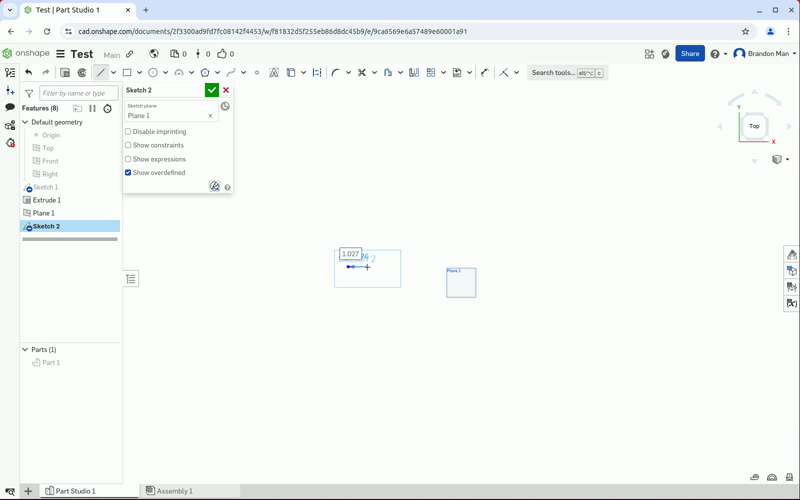
key_up(shift)
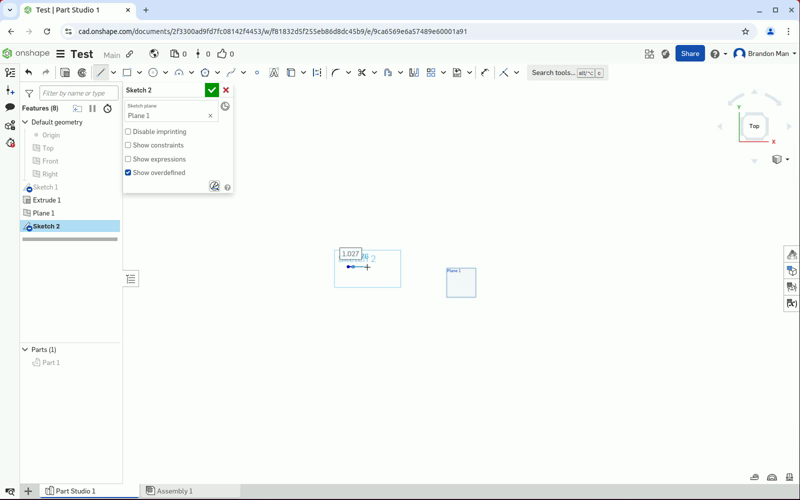
key_down(shift)
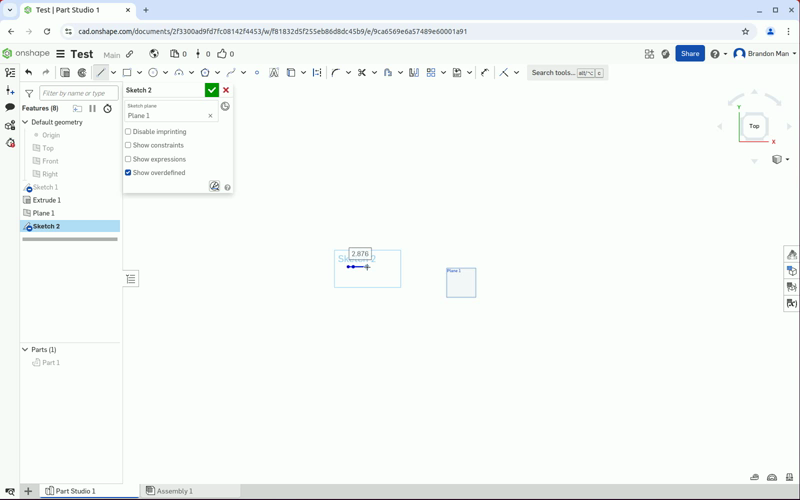
mouse_move(553, 266)
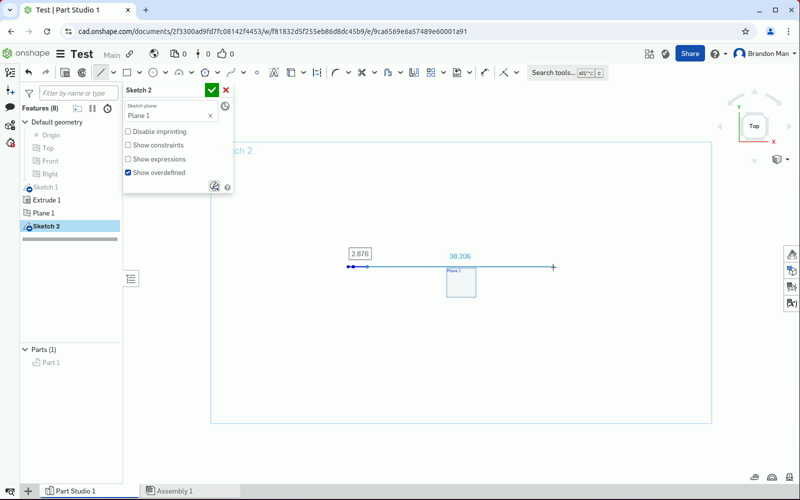
click(553, 266)
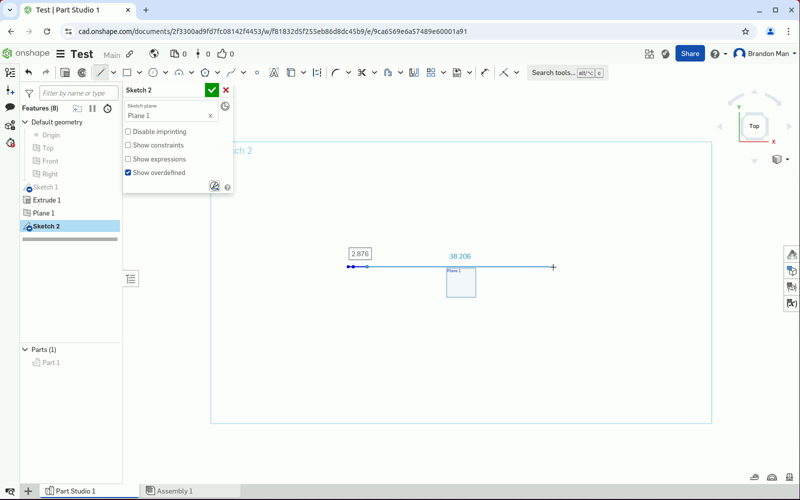
key_up(shift)
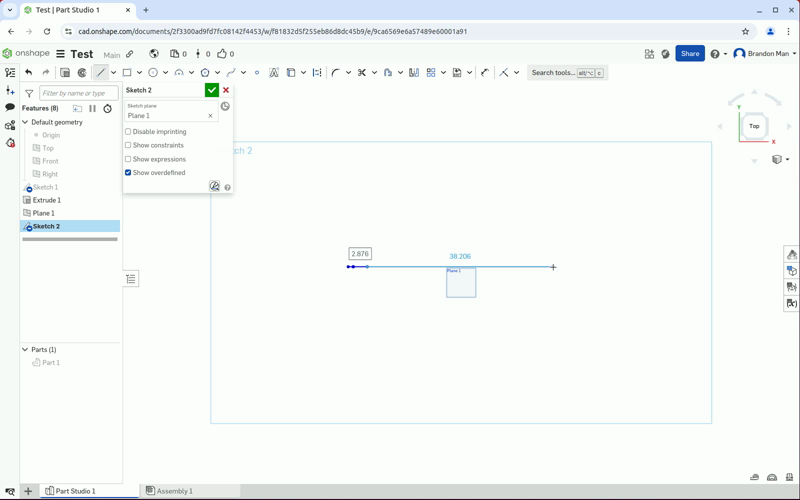
key_down(shift)
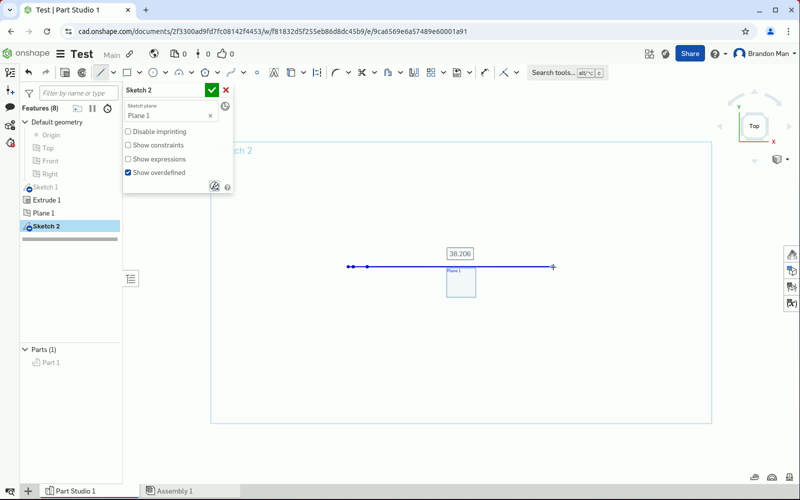
mouse_move(583, 266)
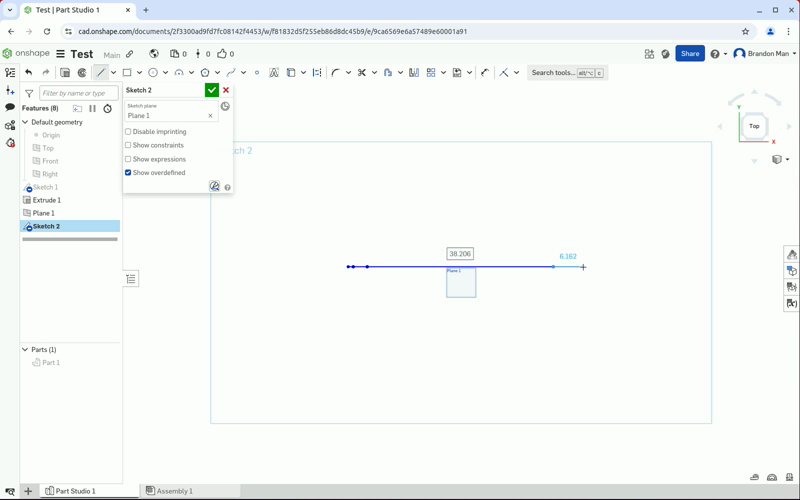
mouse_move(567, 266)
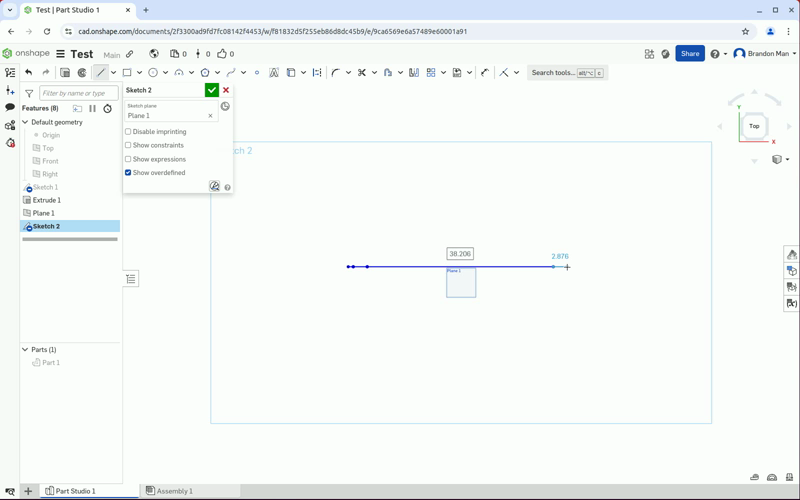
click(567, 266)
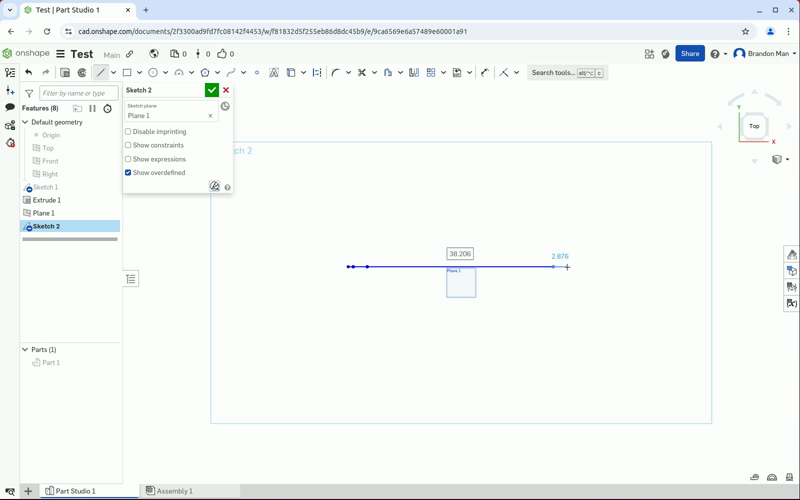
key_up(shift)
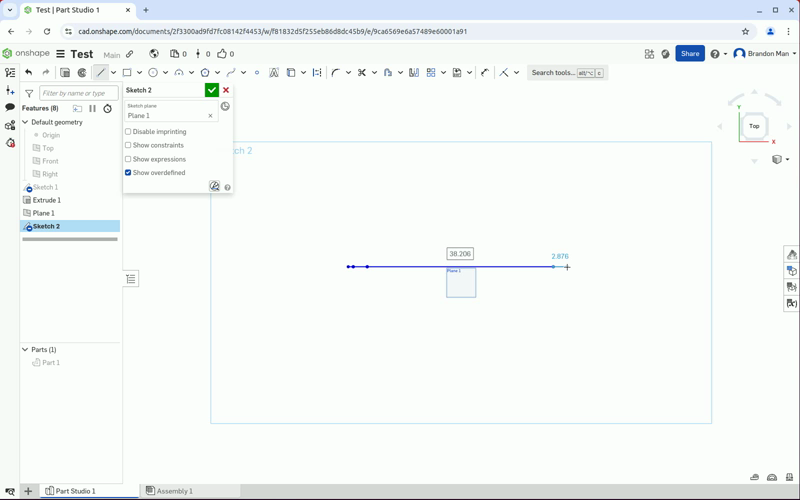
key_down(shift)
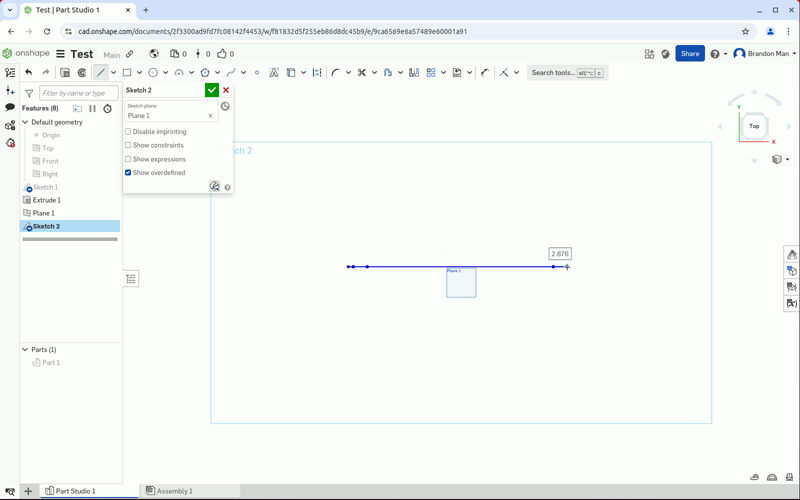
mouse_move(589, 266)
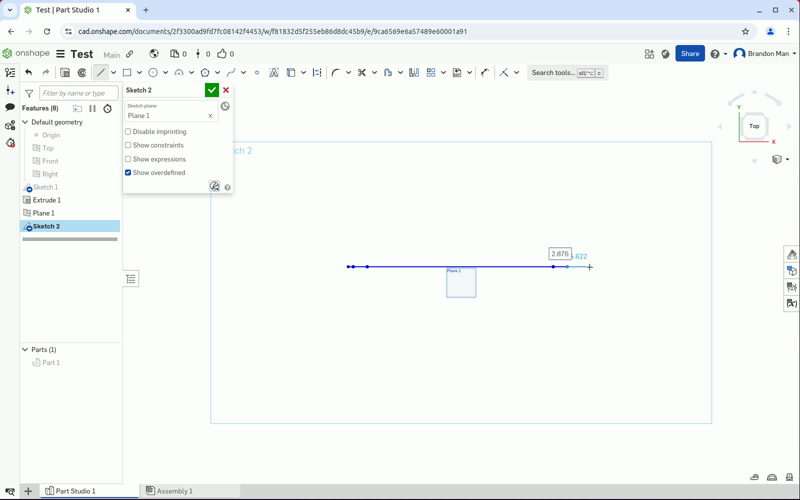
mouse_move(572, 266)
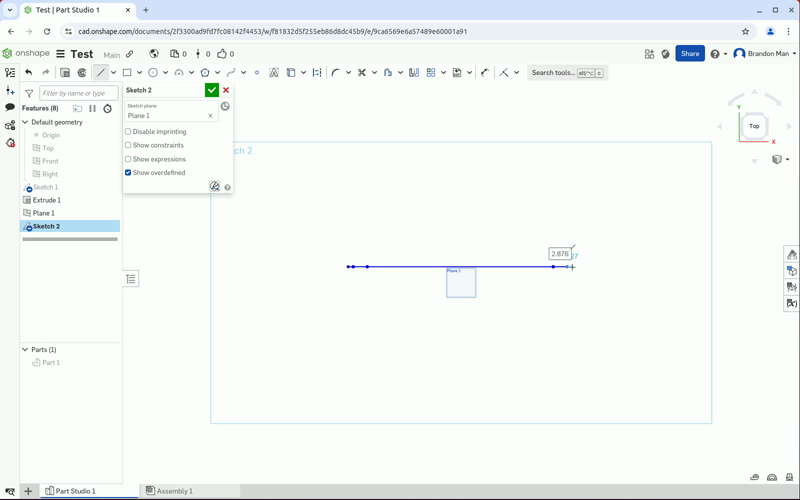
scroll(6)
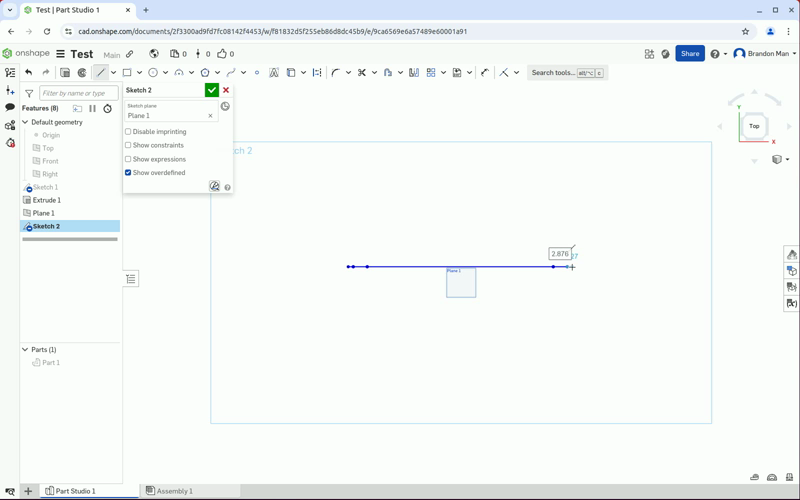
scroll(6)
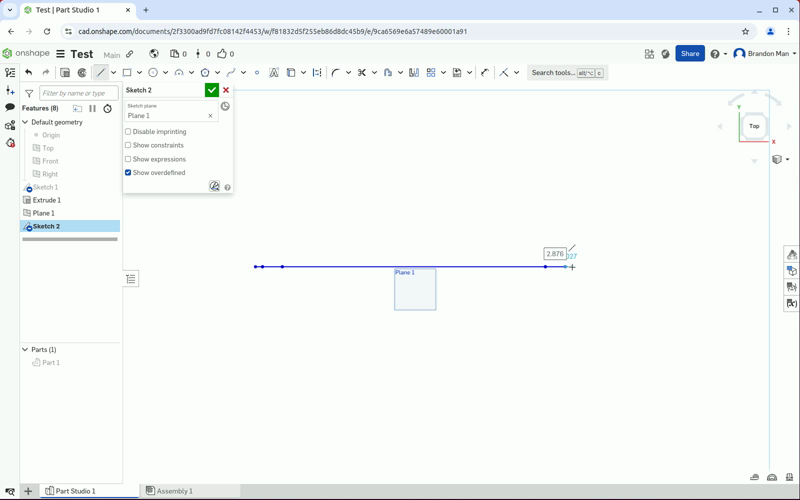
scroll(6)
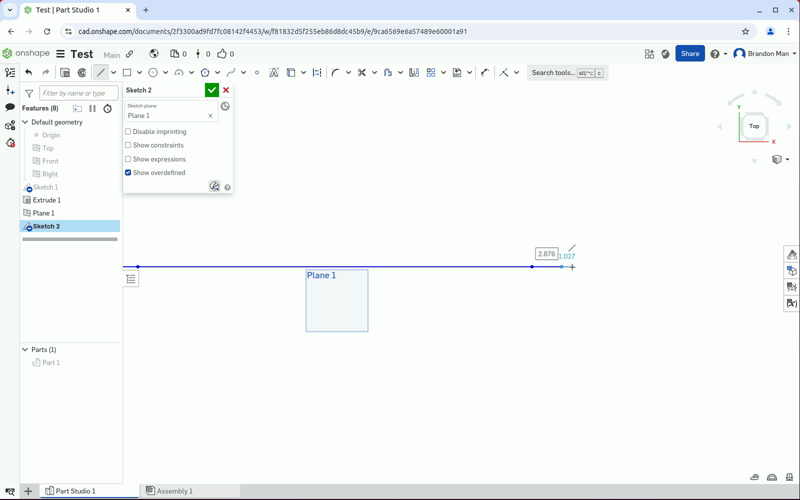
scroll(6)
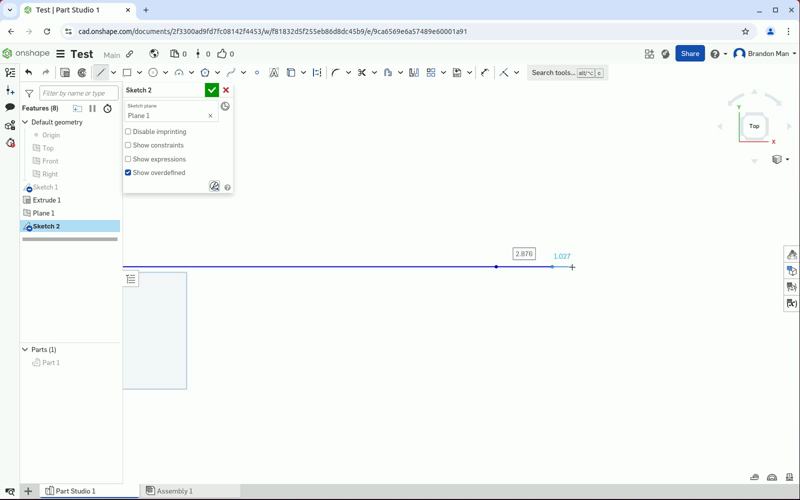
scroll(6)
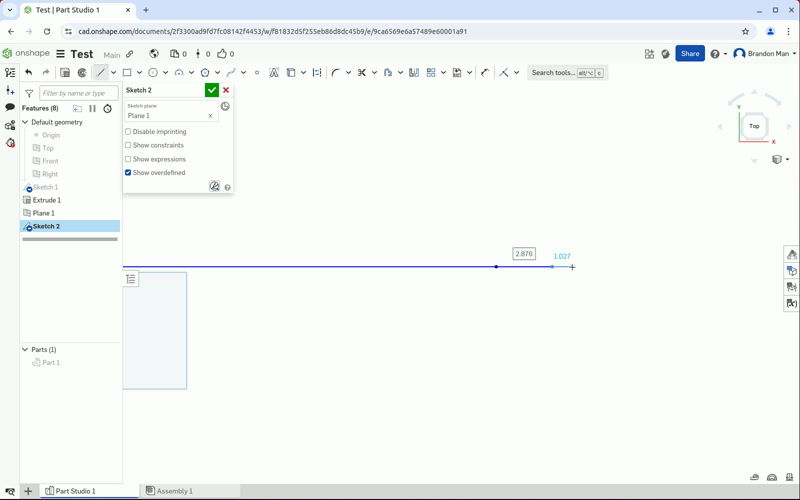
scroll(6)
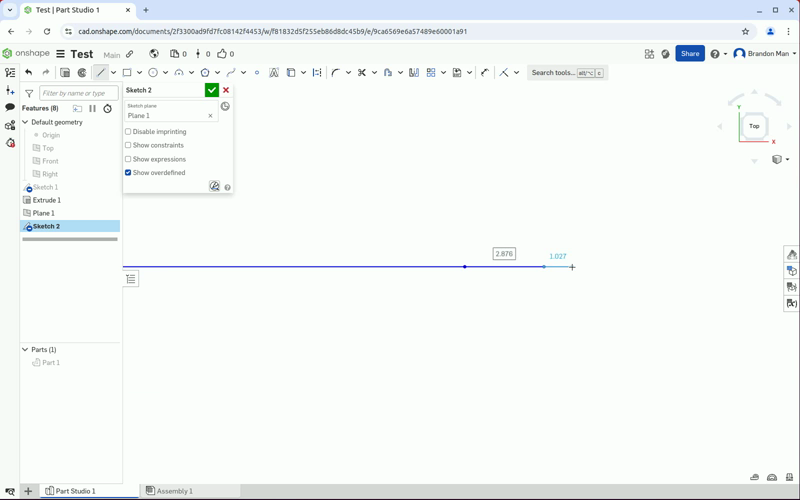
scroll(6)
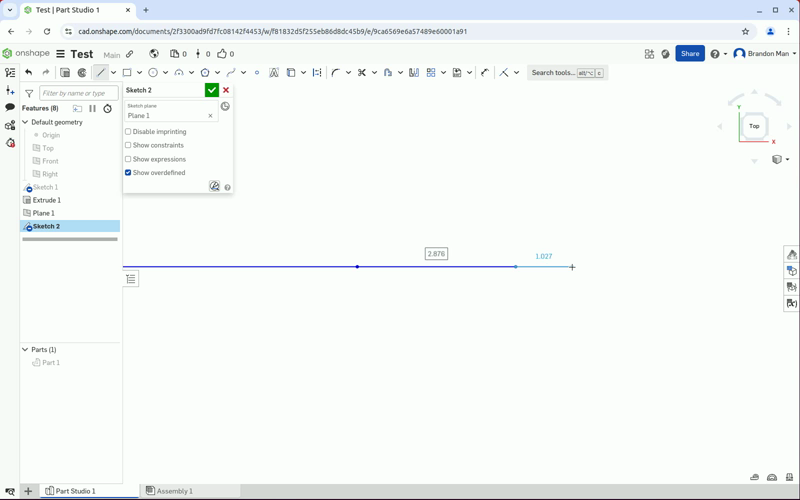
click(572, 266)
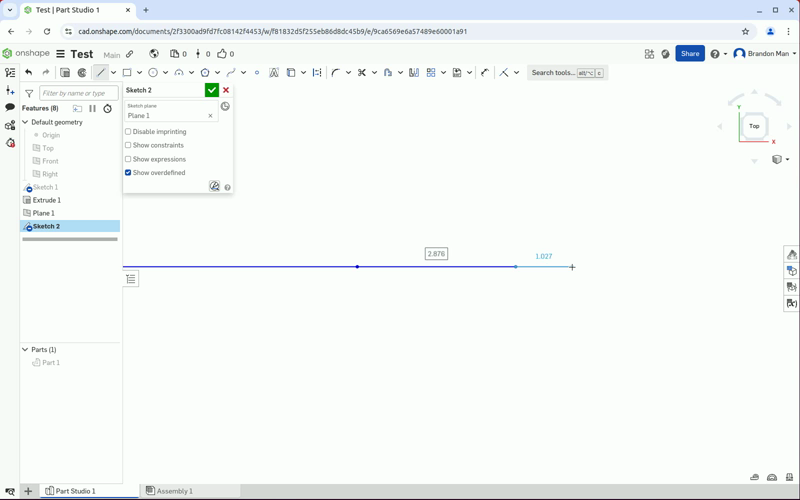
scroll(-6)
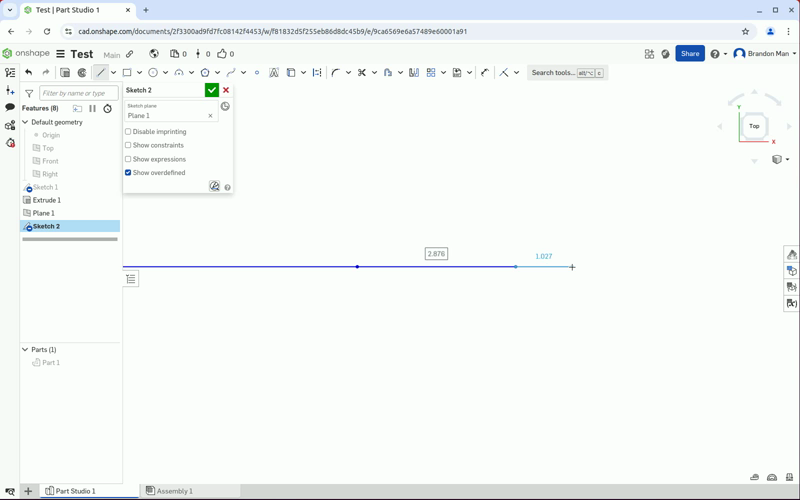
scroll(-6)
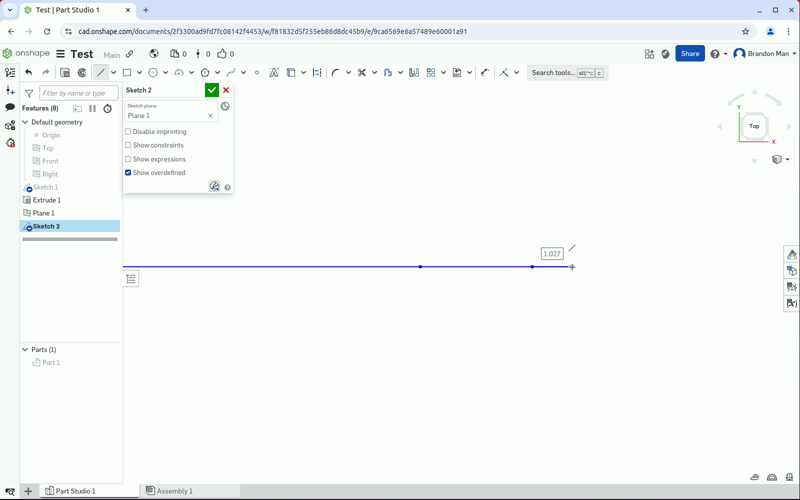
scroll(-6)
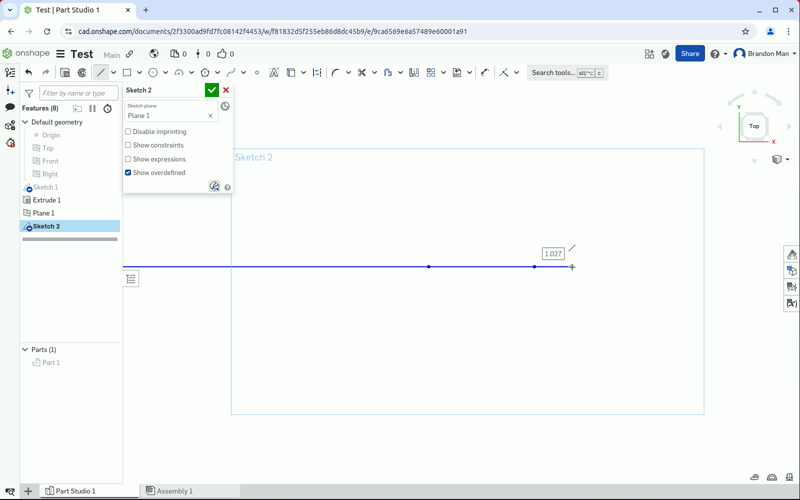
scroll(-6)
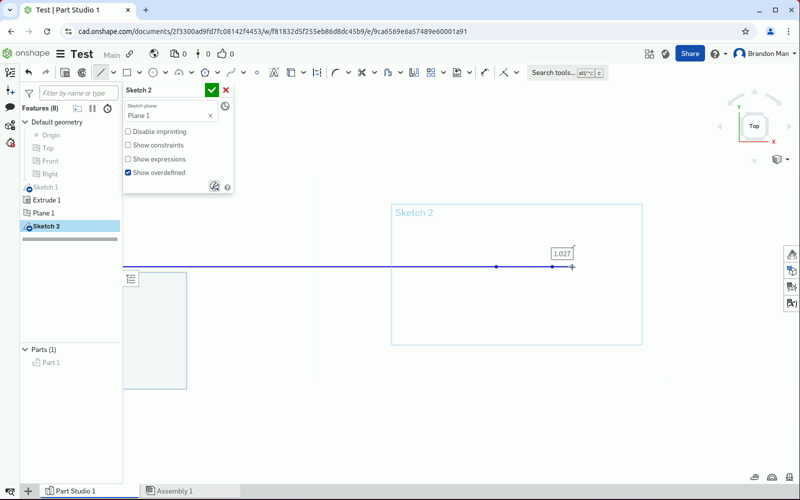
scroll(-6)
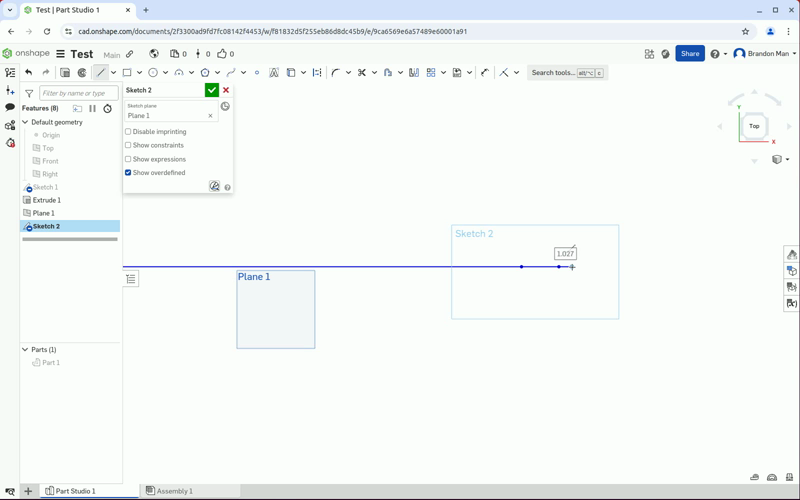
scroll(-6)
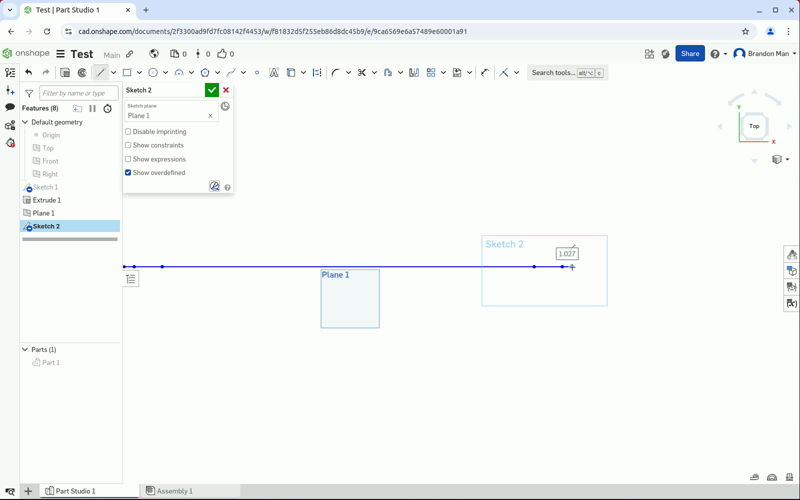
scroll(-6)
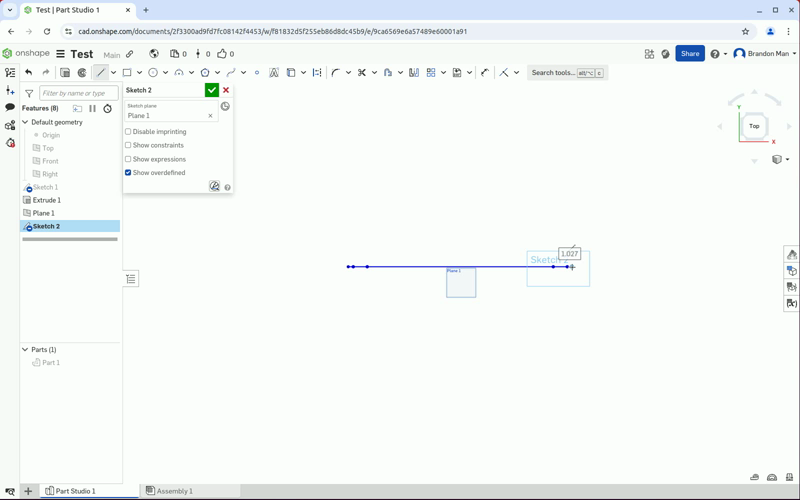
key_up(shift)
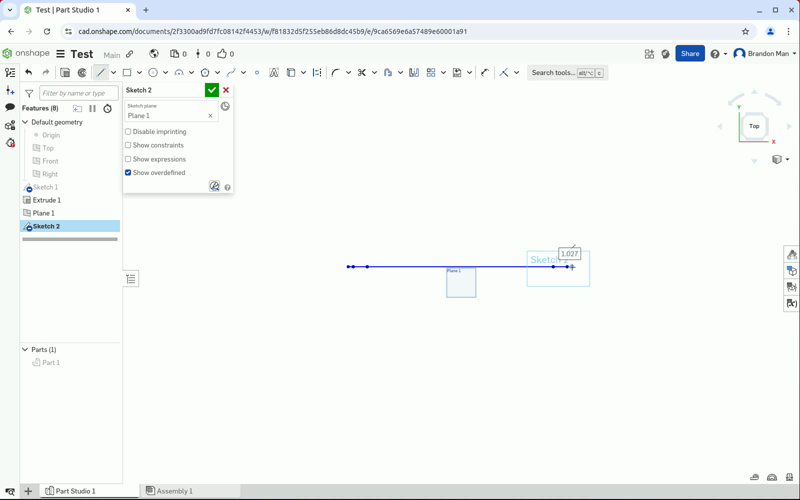
key_down(shift)
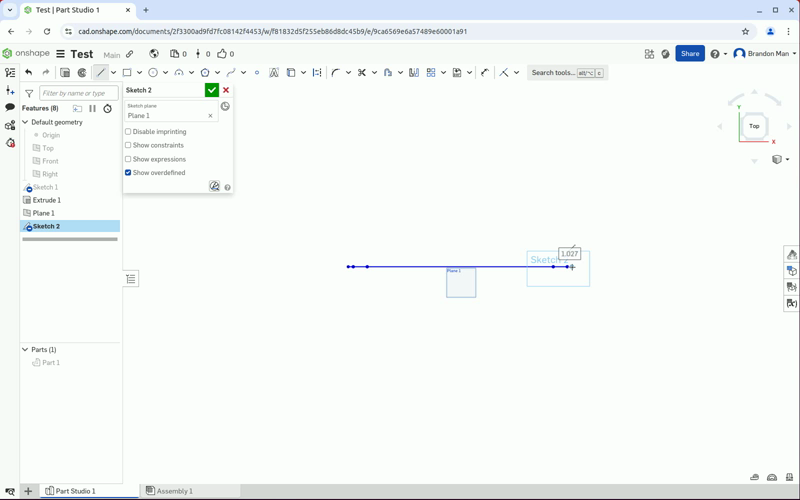
mouse_move(589, 266)
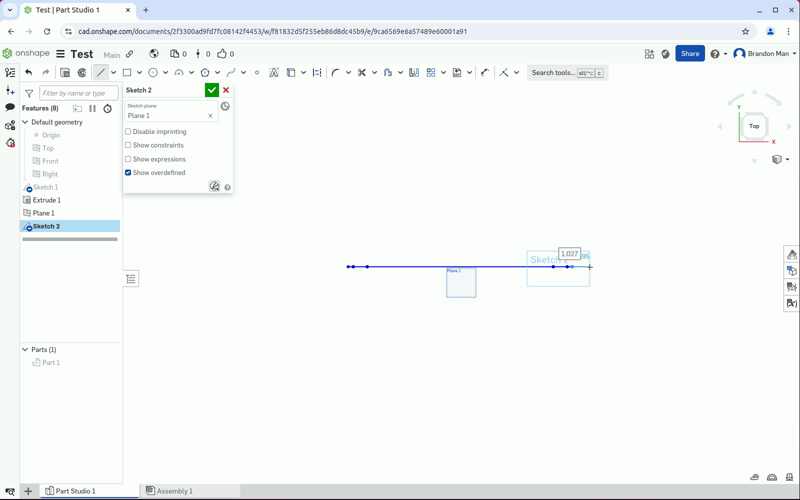
mouse_move(572, 259)
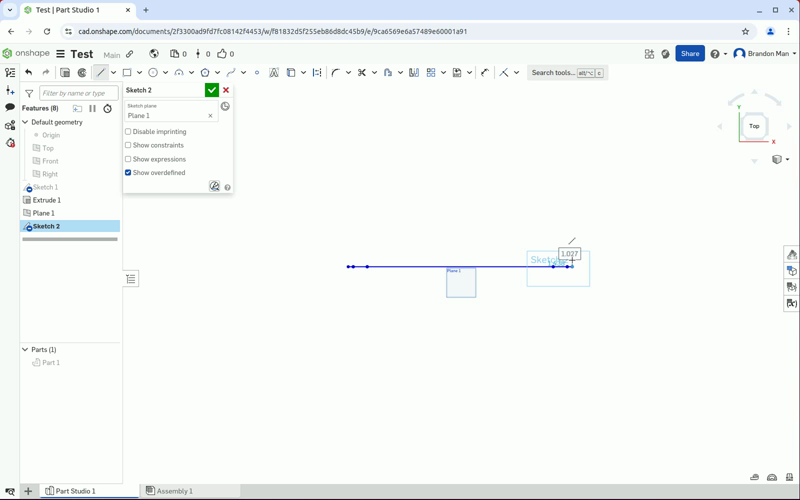
scroll(6)
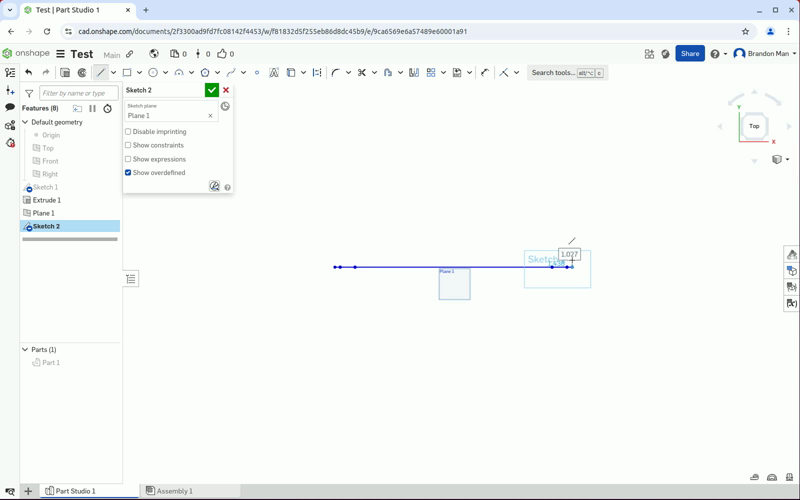
scroll(6)
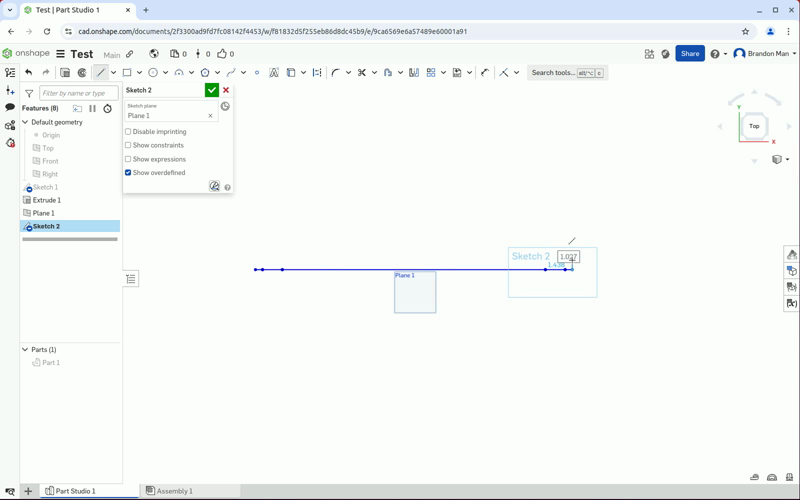
scroll(6)
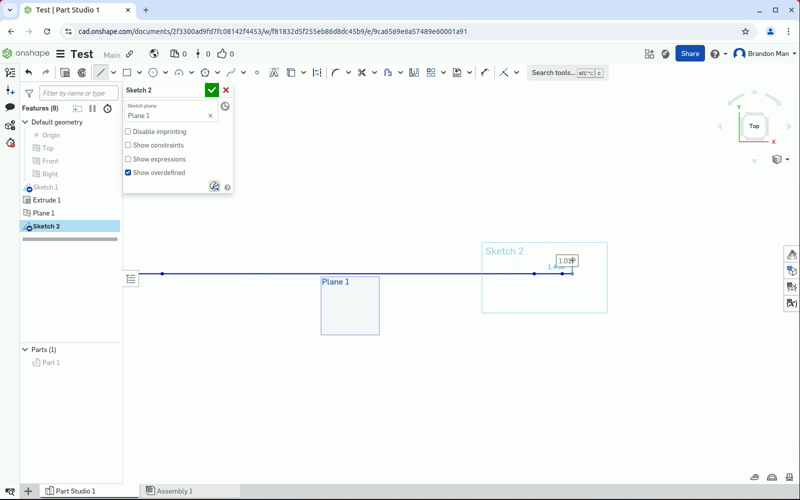
scroll(6)
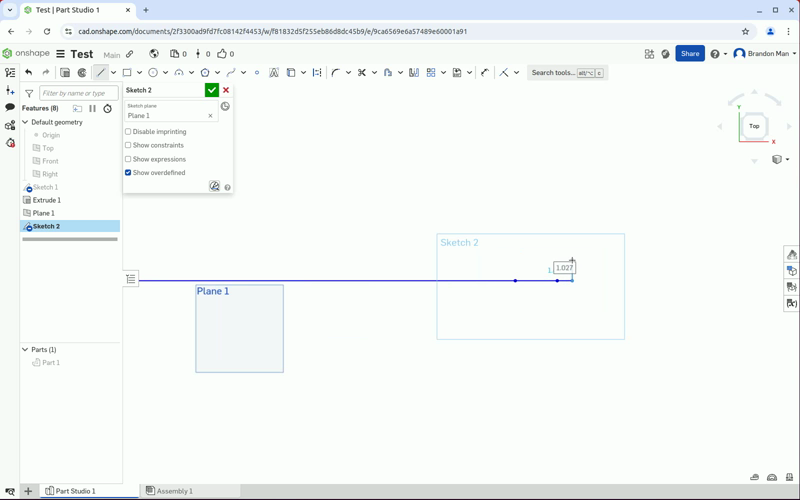
scroll(6)
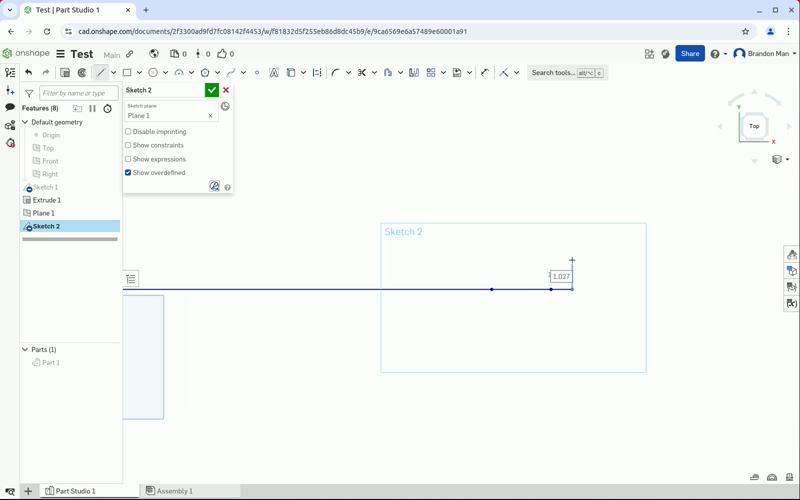
scroll(6)
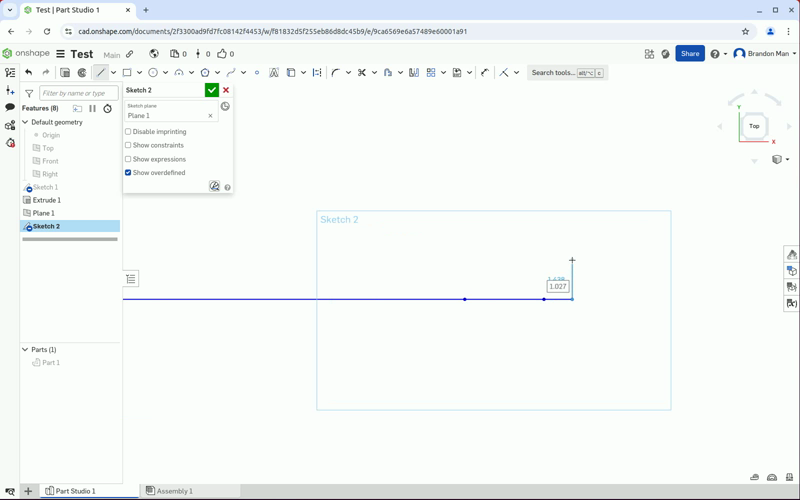
scroll(6)
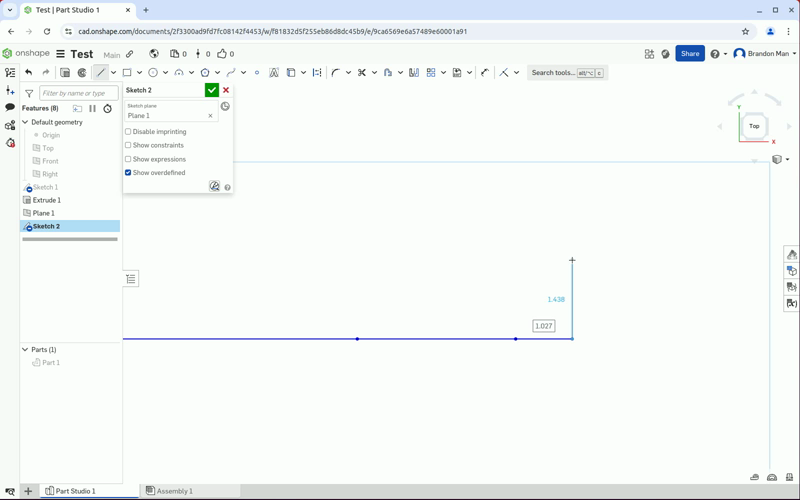
click(572, 259)
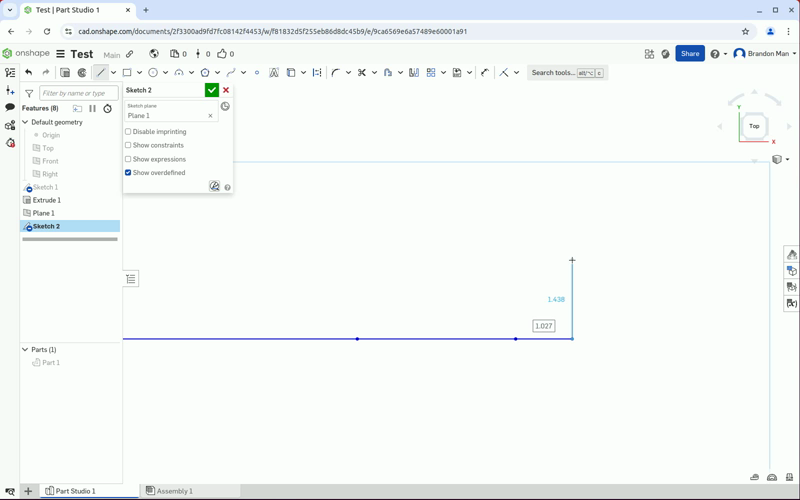
scroll(-6)
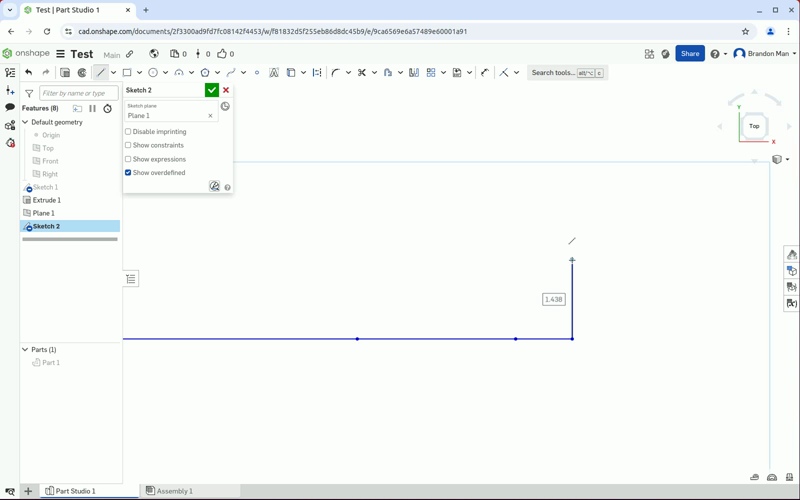
scroll(-6)
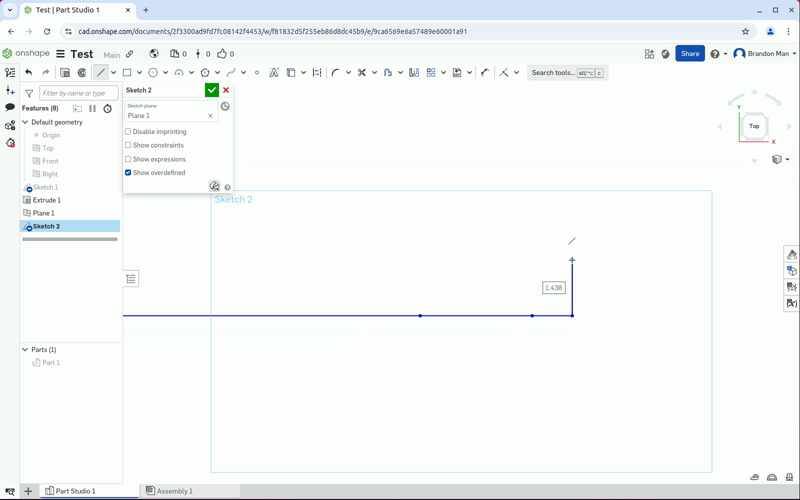
scroll(-6)
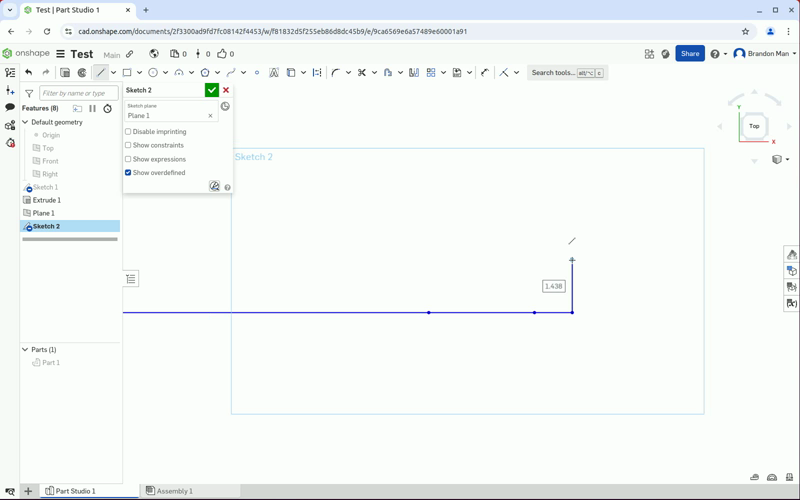
scroll(-6)
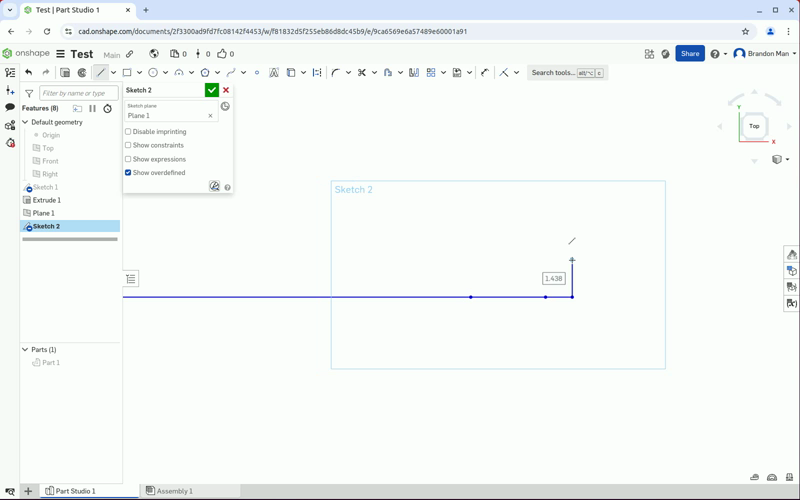
scroll(-6)
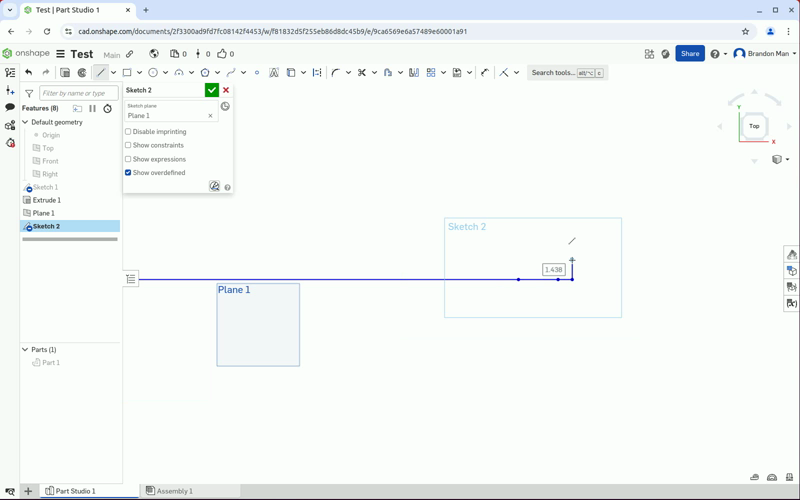
scroll(-6)
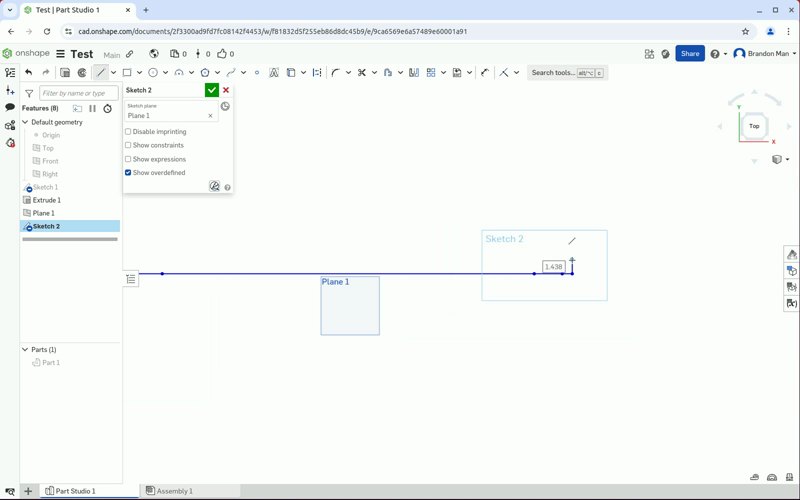
scroll(-6)
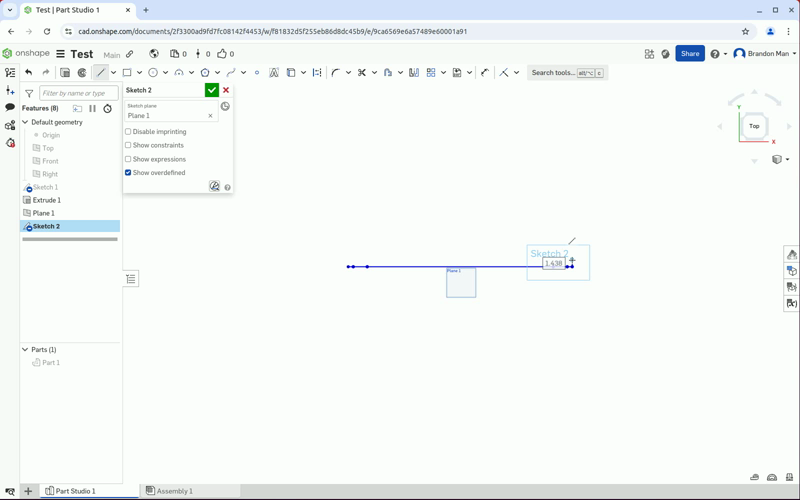
key_up(shift)
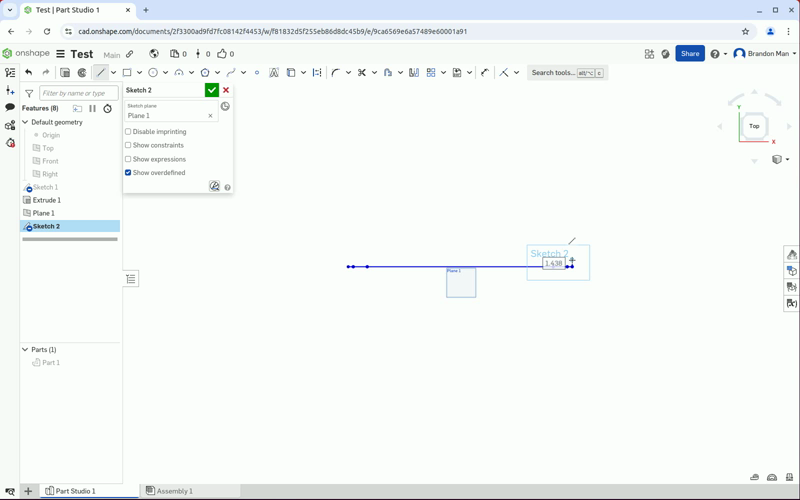
key_down(shift)
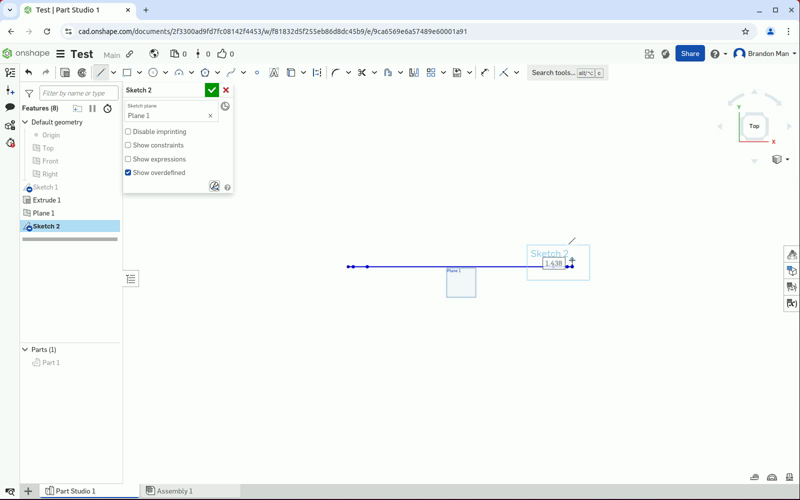
mouse_move(348, 259)
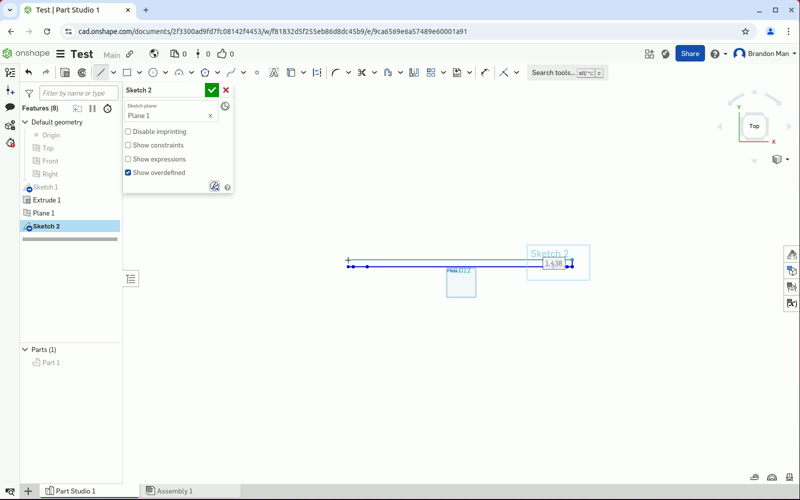
click(348, 259)
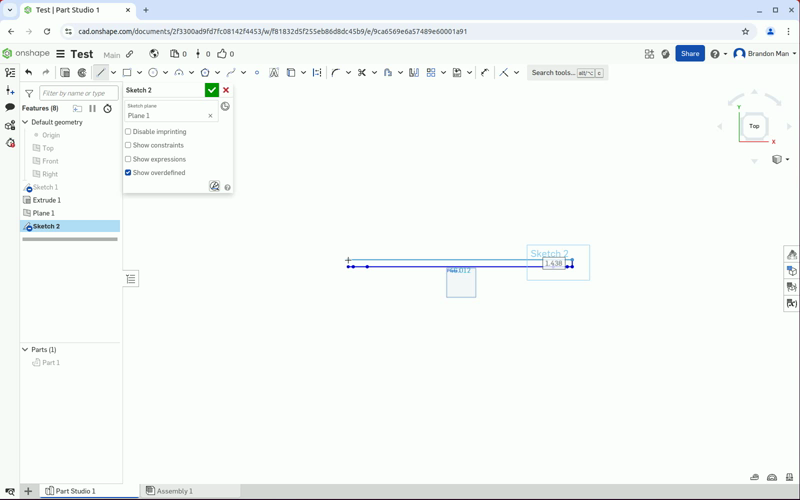
key_up(shift)
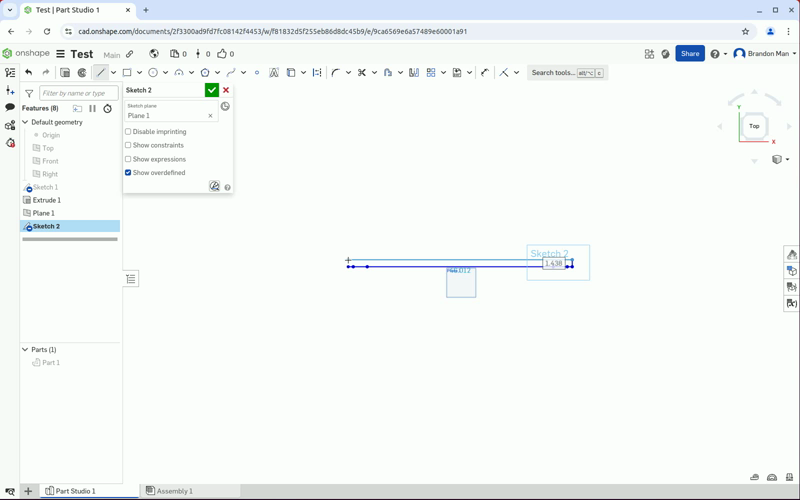
mouse_move(378, 259)
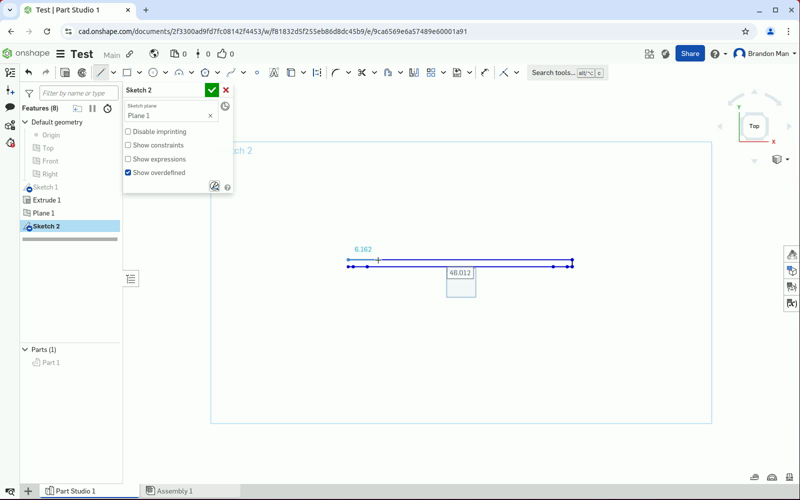
key_down(shift)
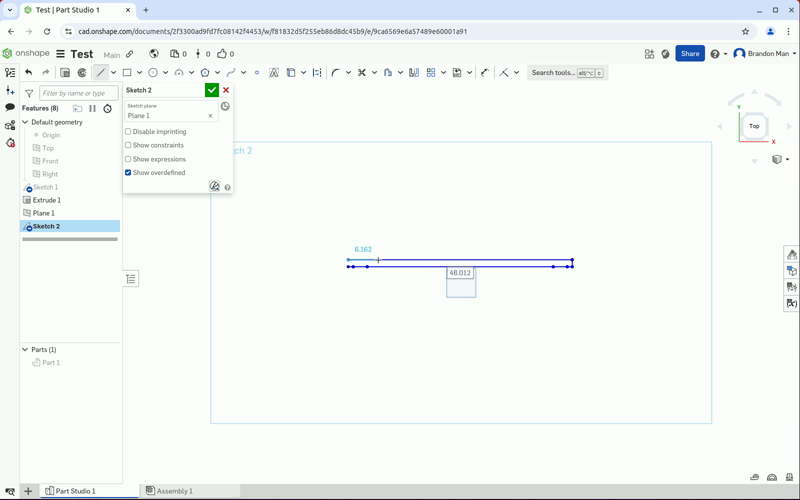
mouse_move(348, 266)
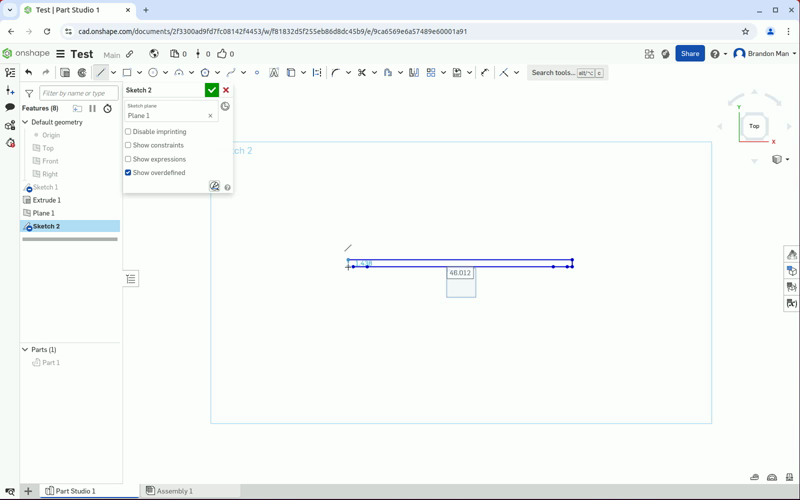
scroll(6)
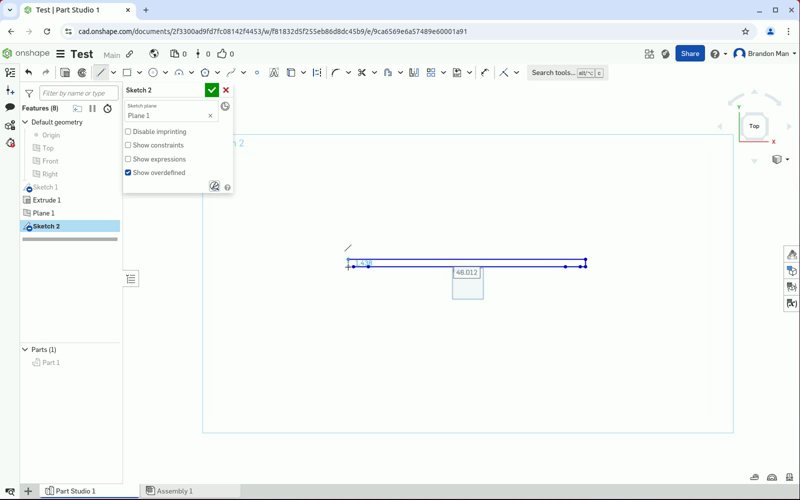
scroll(6)
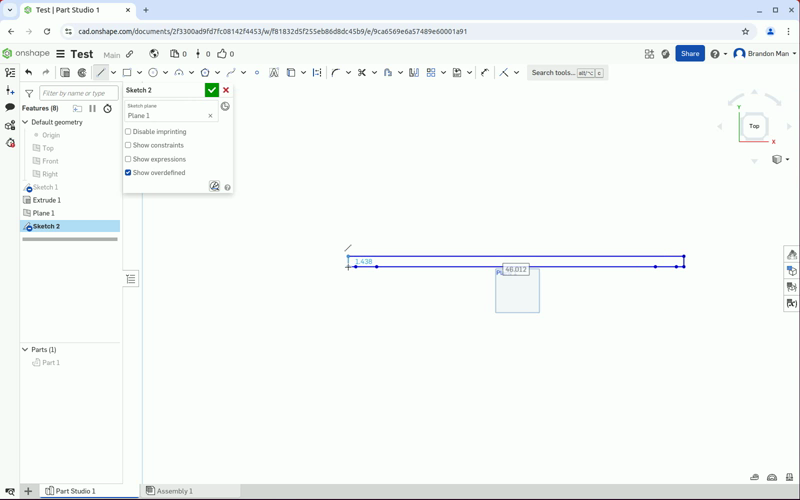
scroll(6)
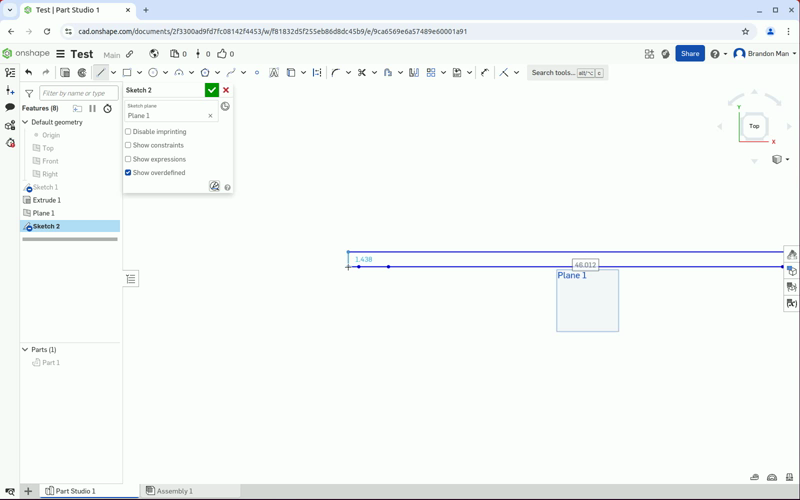
scroll(6)
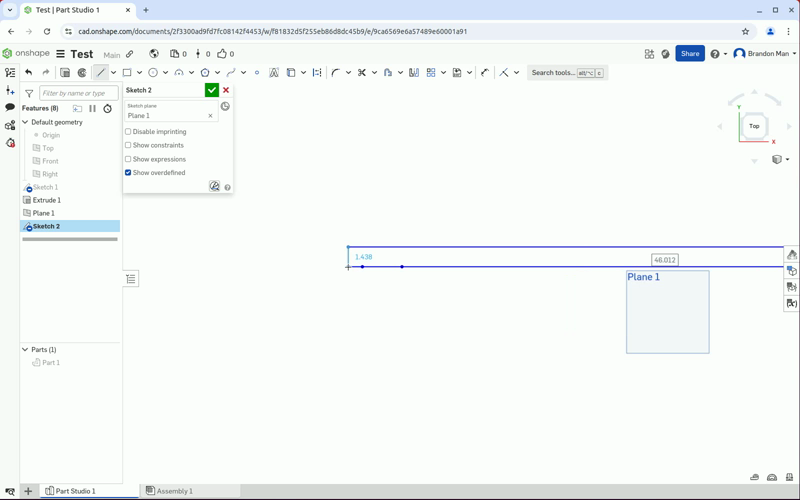
scroll(6)
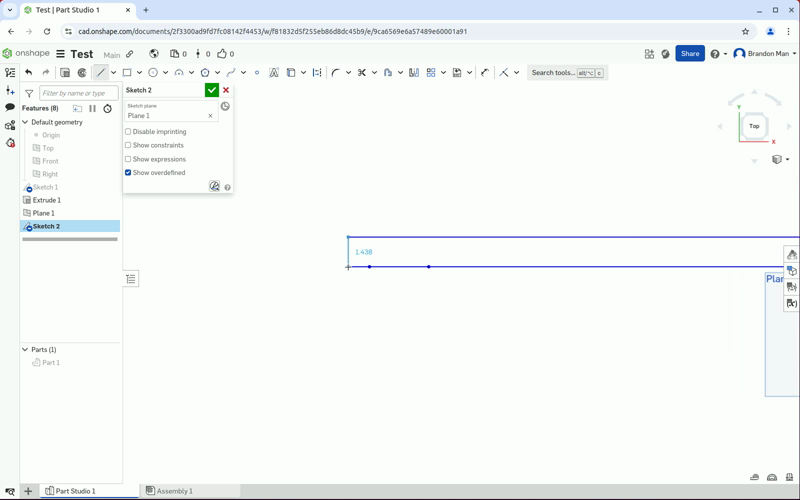
scroll(6)
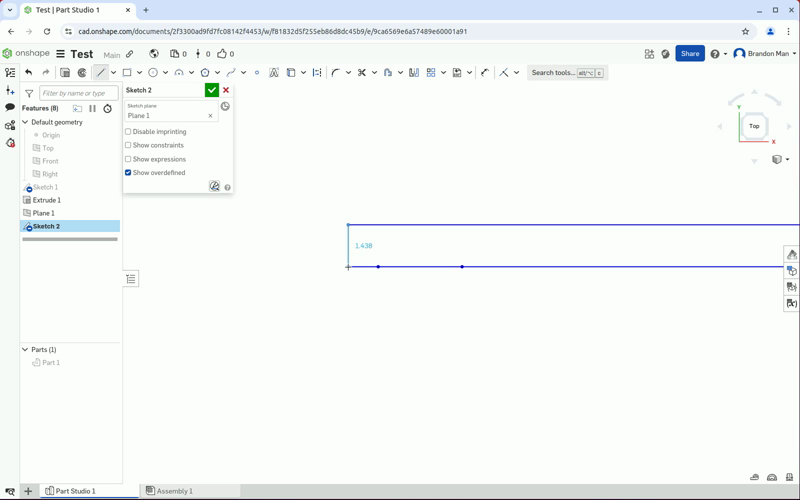
scroll(6)
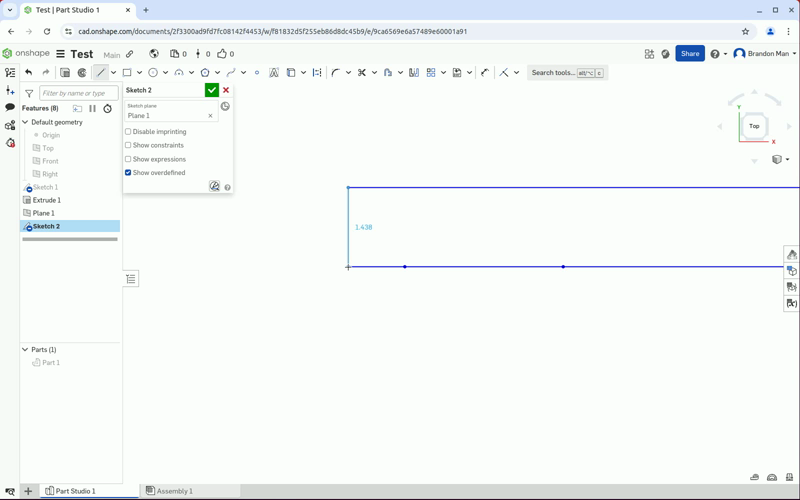
key_up(shift)
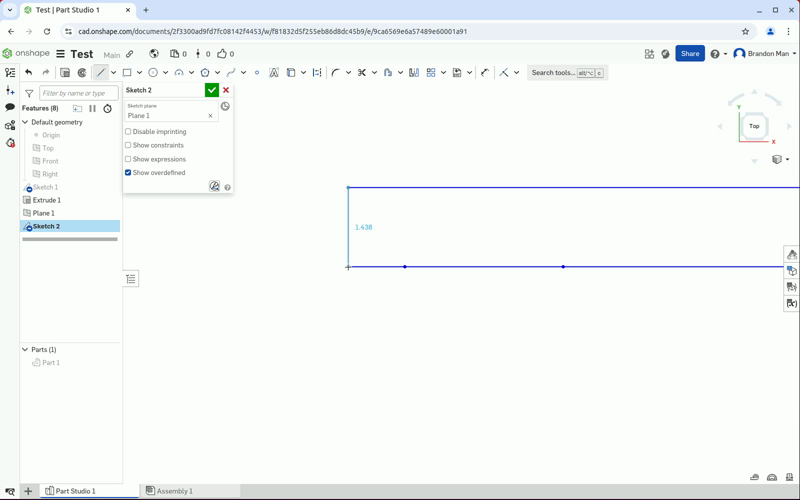
click(348, 266)
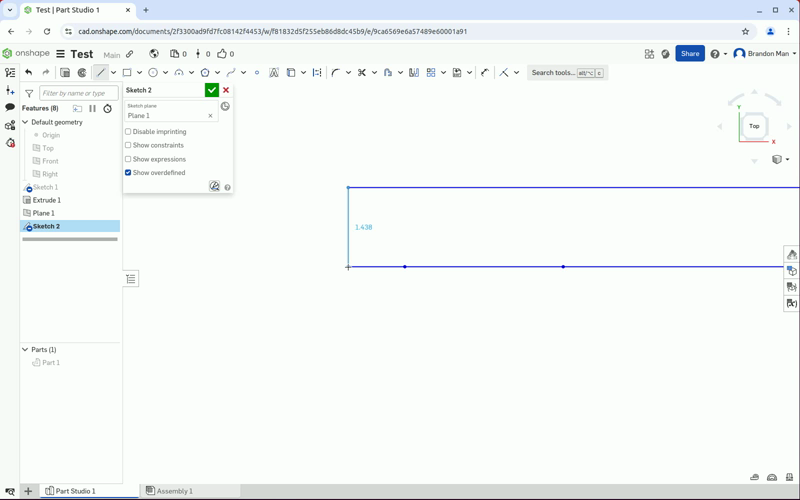
scroll(-6)
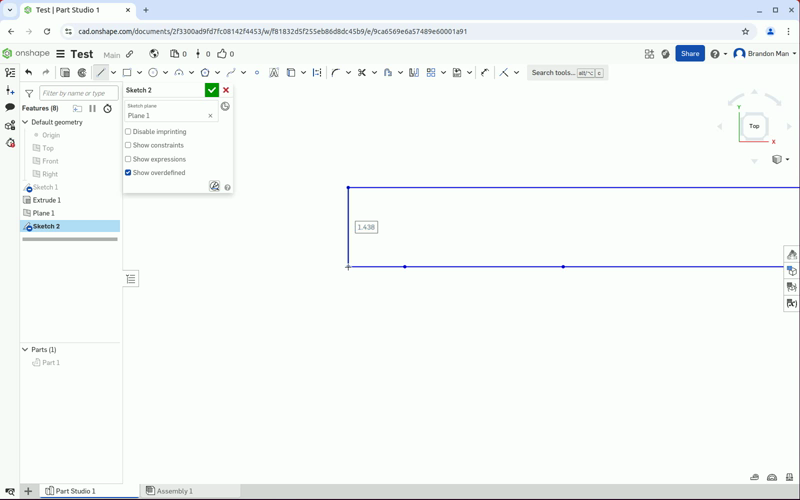
scroll(-6)
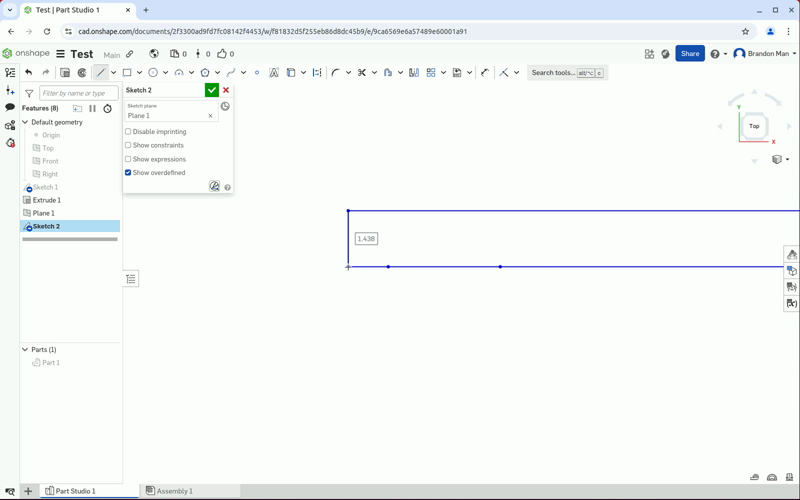
scroll(-6)
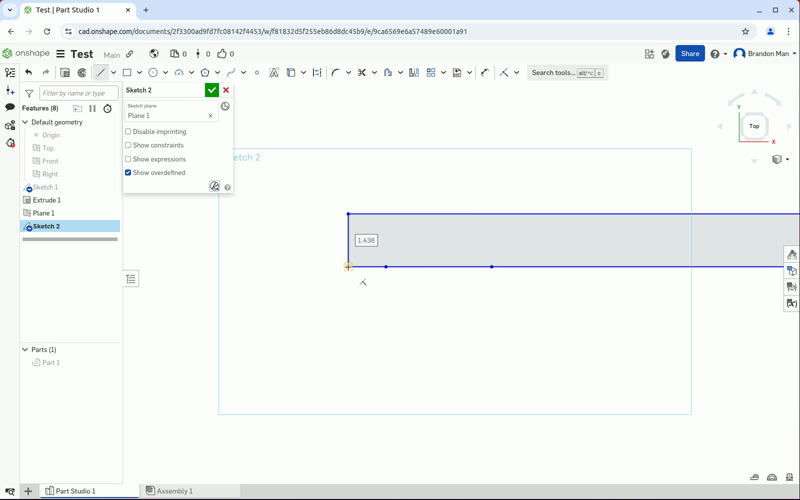
scroll(-6)
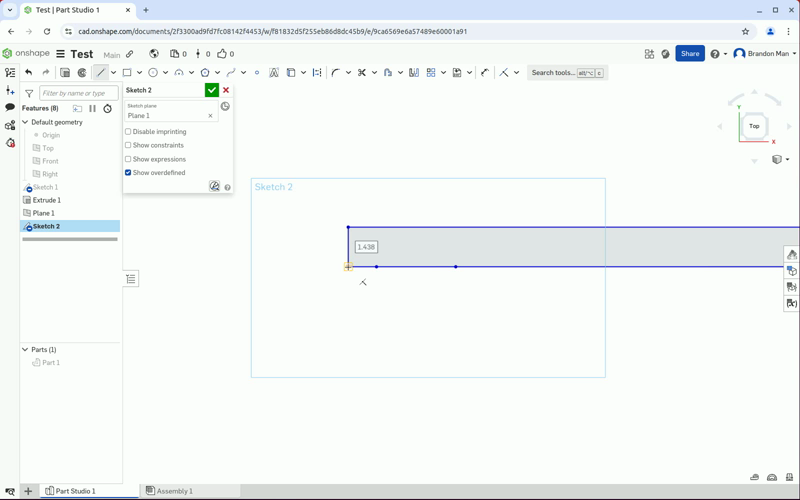
scroll(-6)
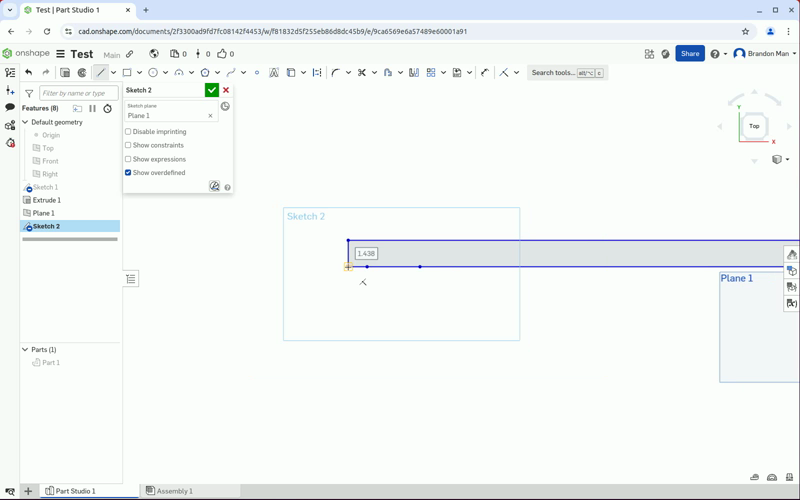
scroll(-6)
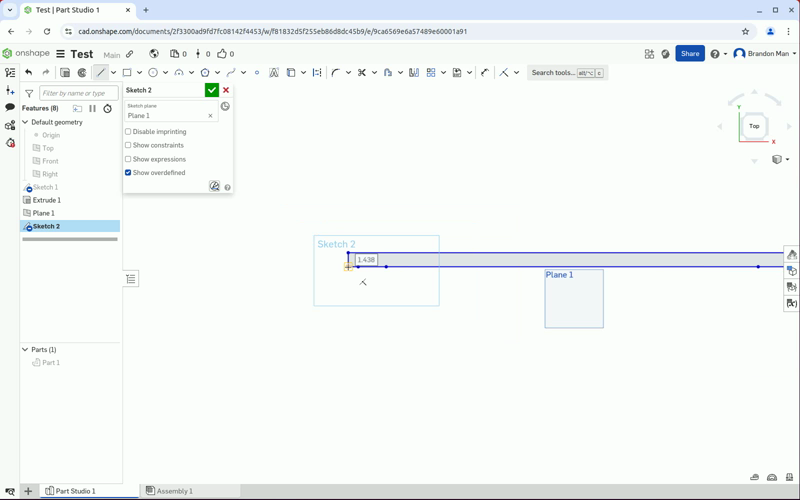
scroll(-6)
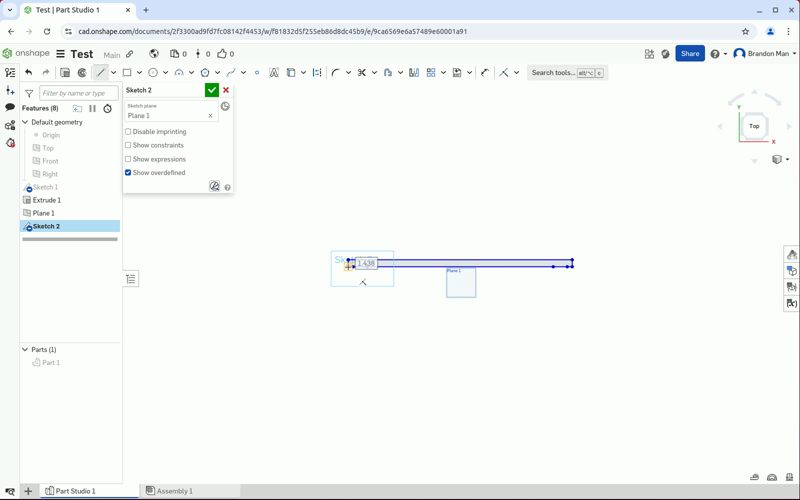
key(esc)
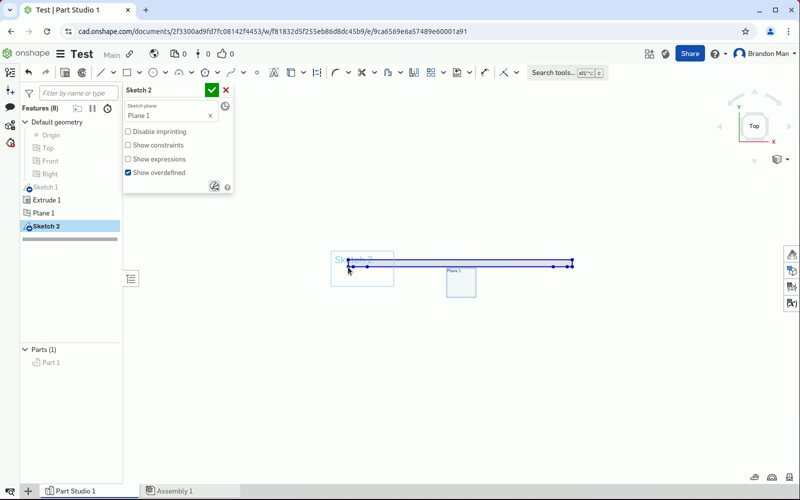
mouse_move(567, 261)
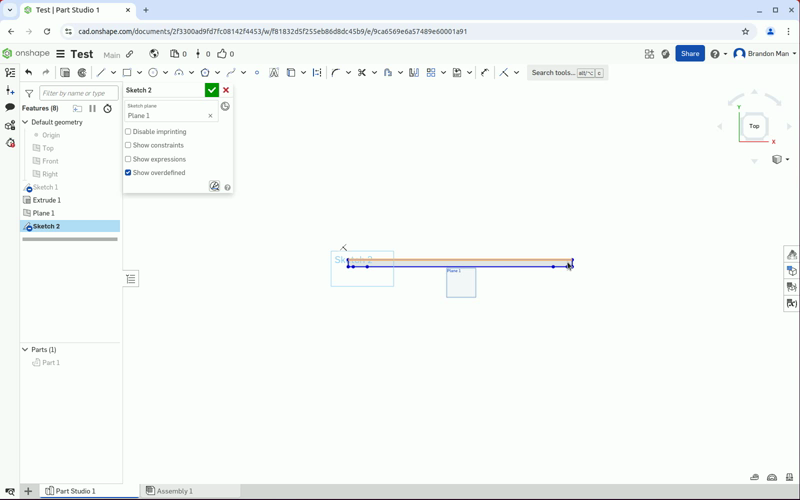
scroll(6)
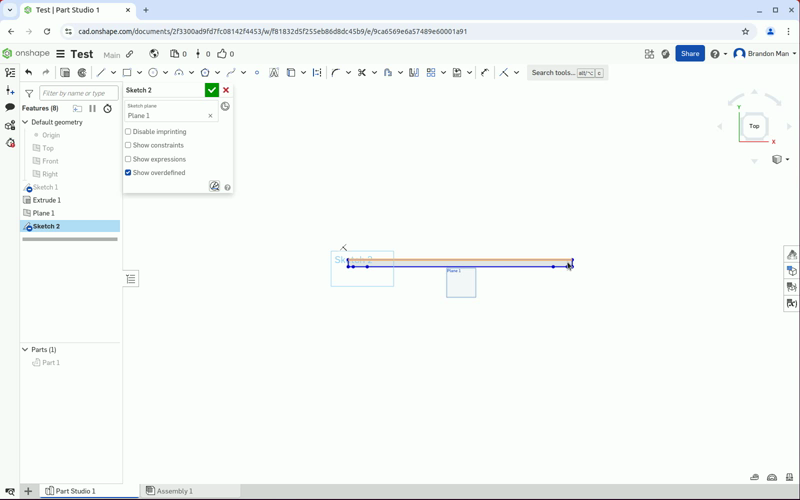
scroll(6)
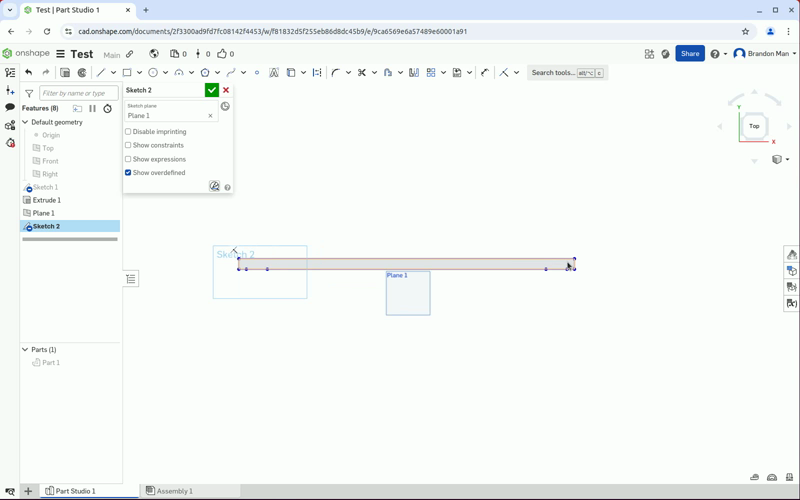
scroll(6)
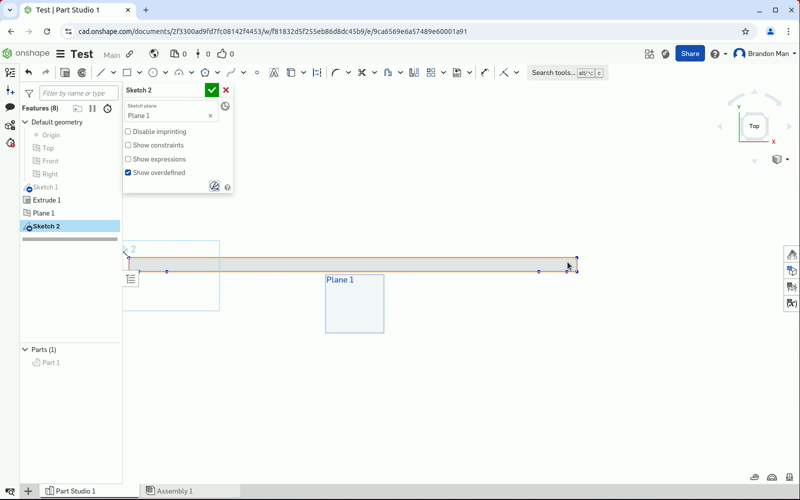
scroll(6)
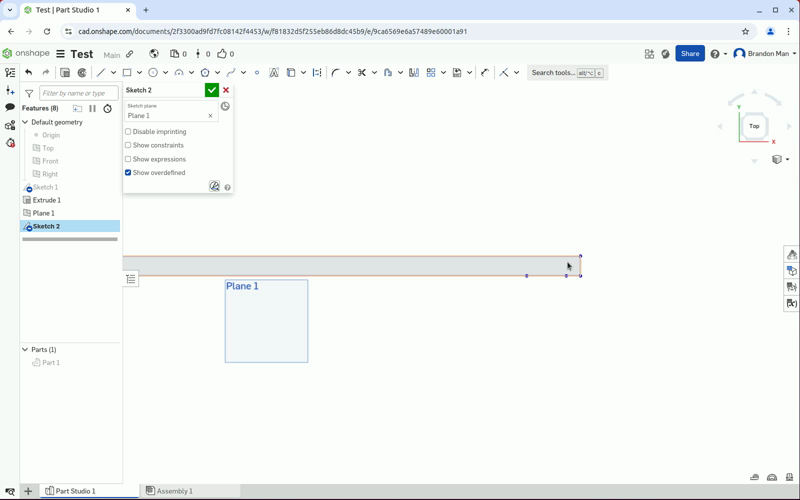
scroll(6)
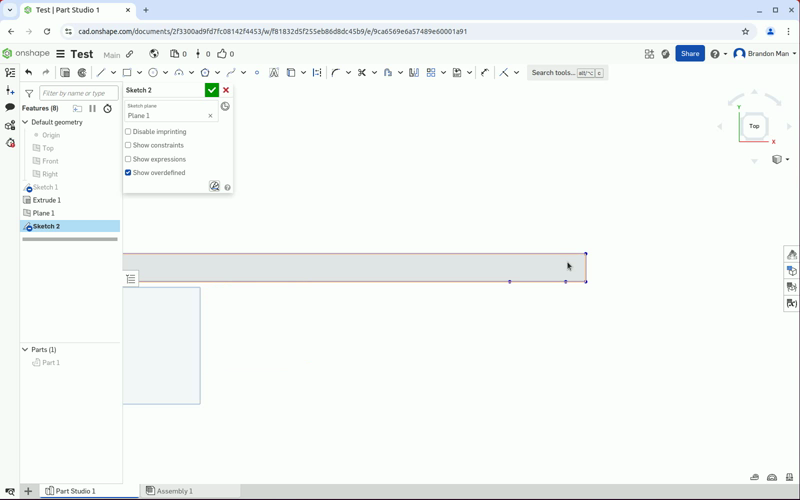
scroll(6)
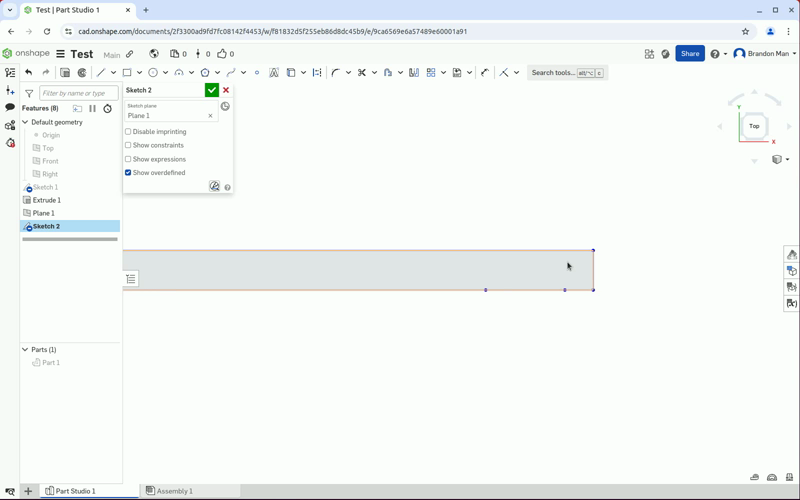
scroll(6)
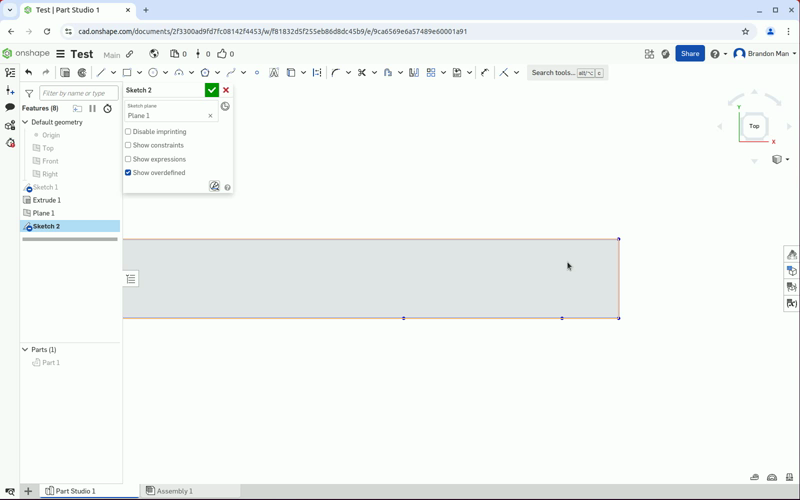
click(567, 261)
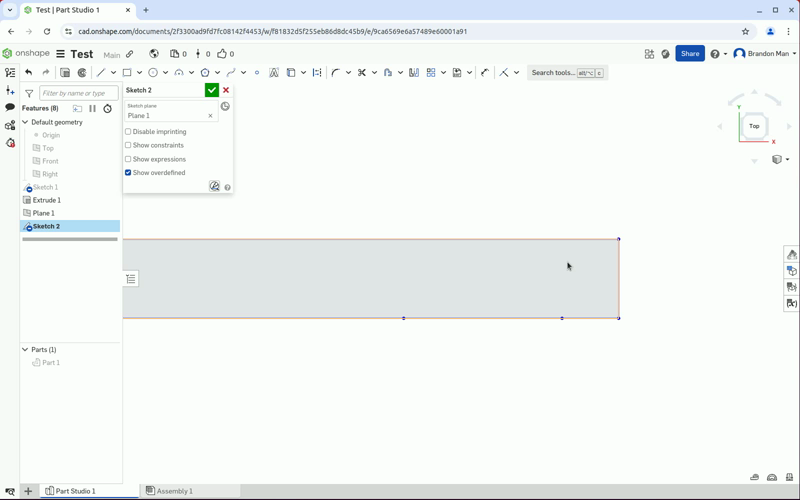
scroll(-6)
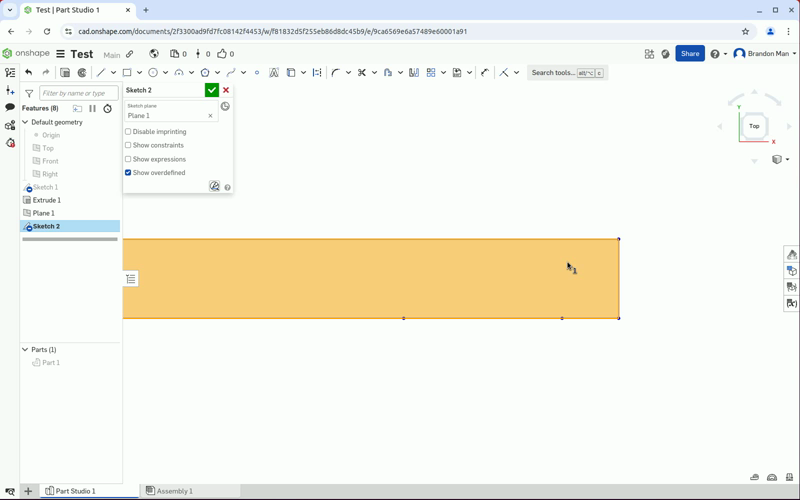
scroll(-6)
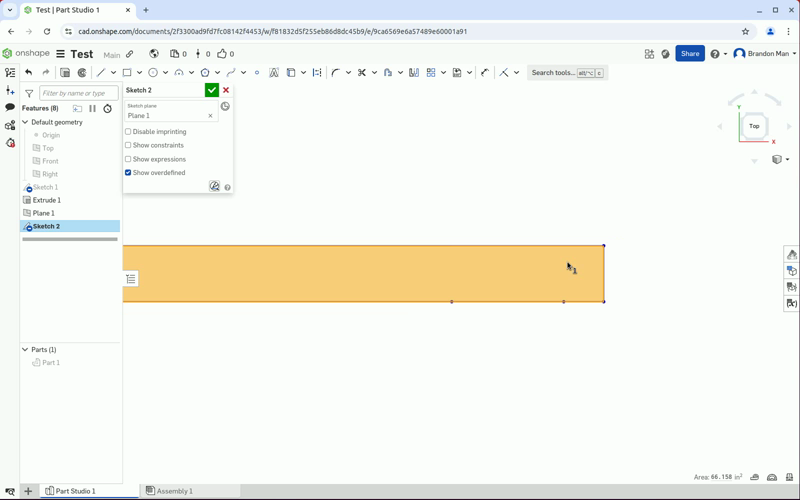
scroll(-6)
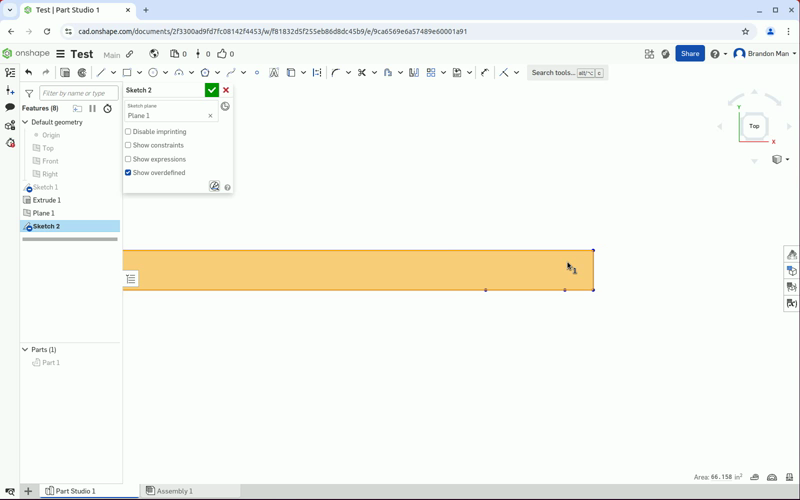
scroll(-6)
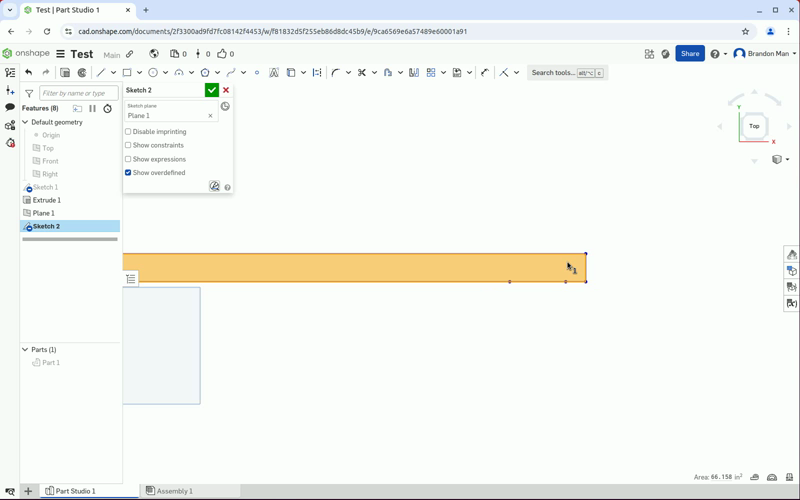
scroll(-6)
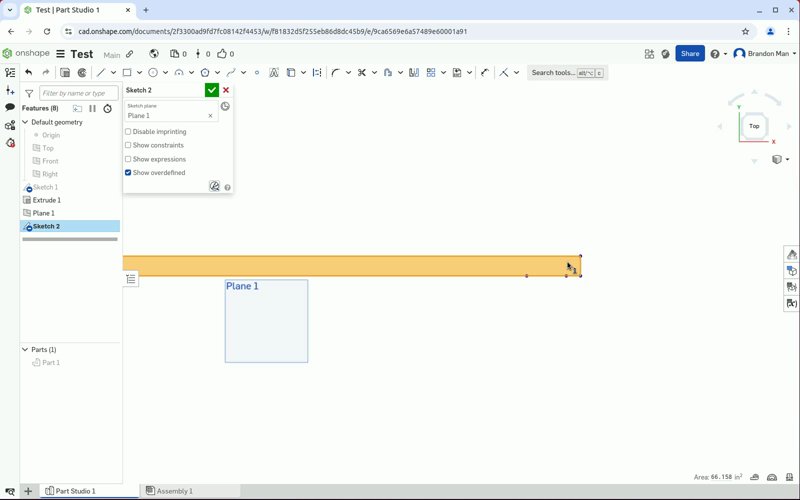
scroll(-6)
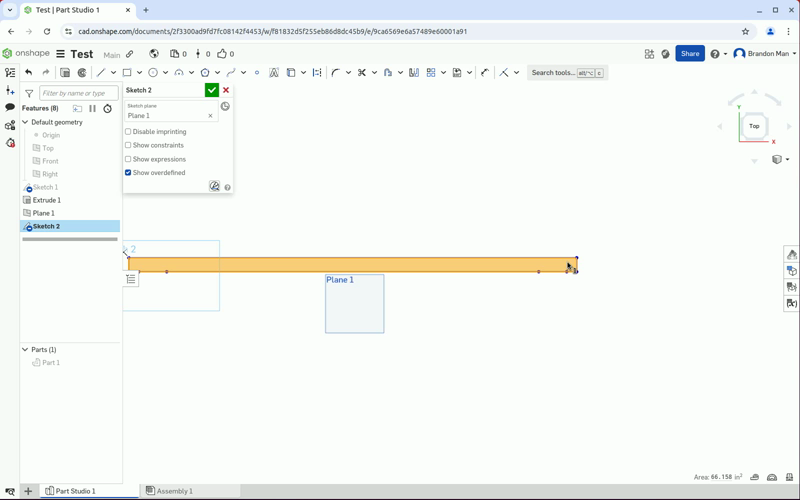
scroll(-6)
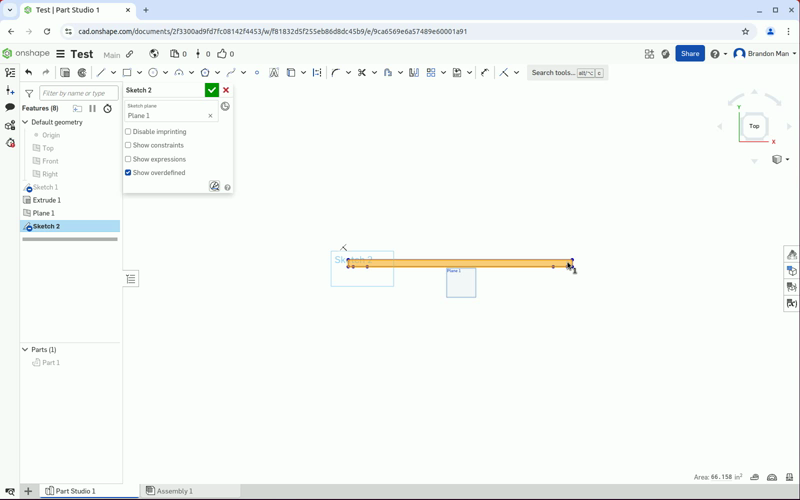
mouse_move(73, 352)
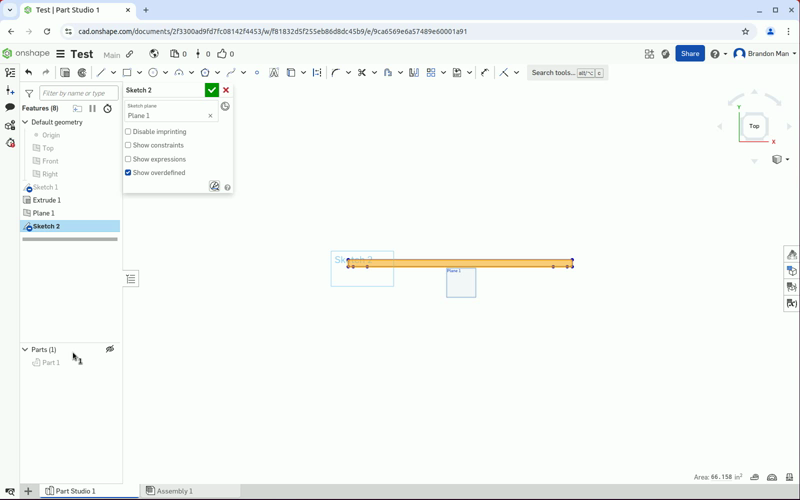
key(shift+y)
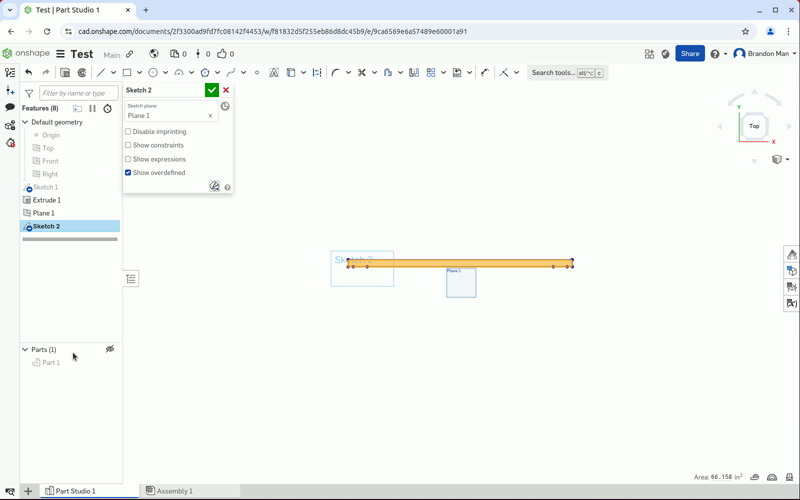
key(shift+e)
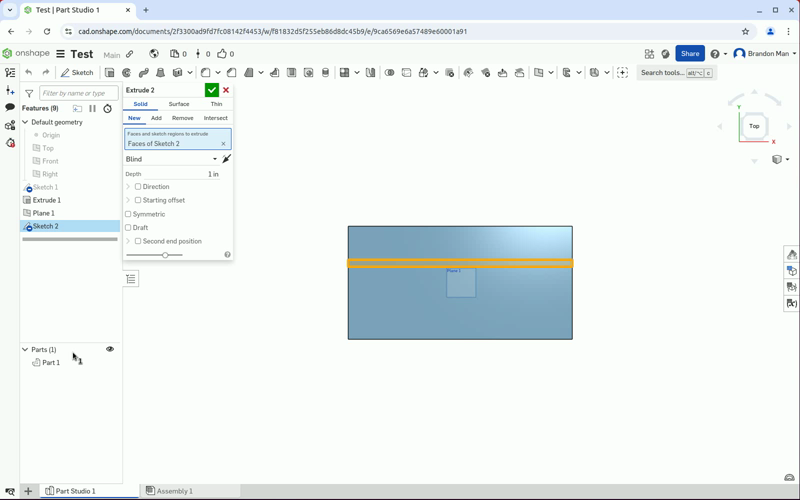
mouse_move(143, 106)
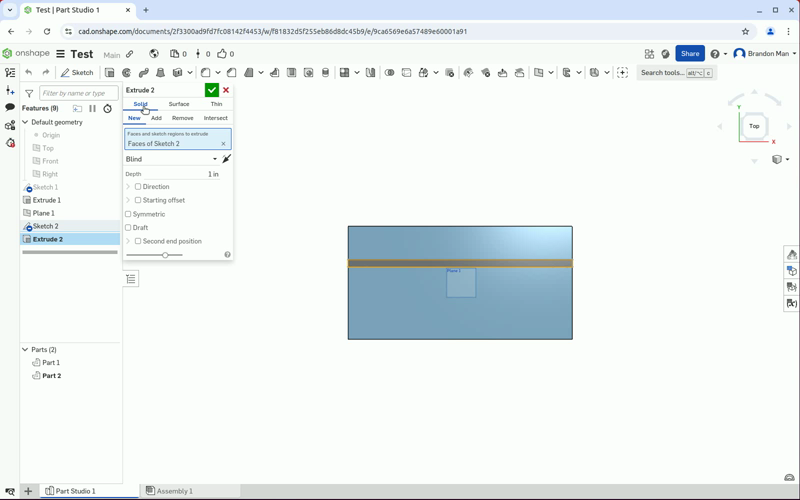
click(143, 106)
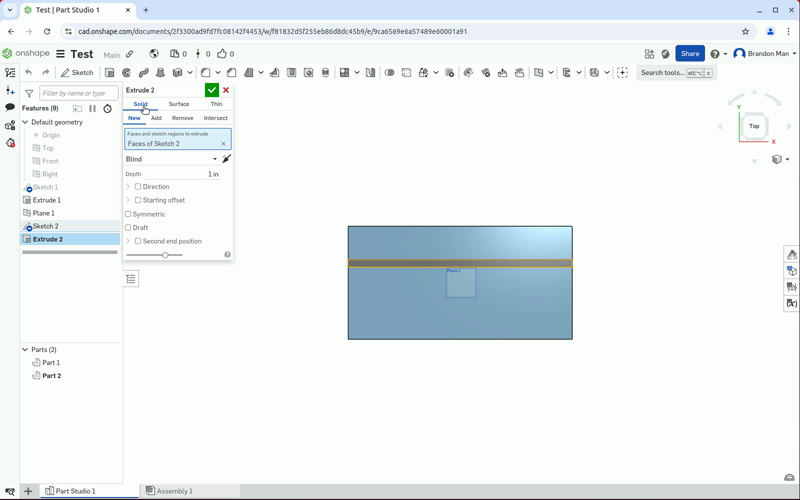
mouse_move(186, 120)
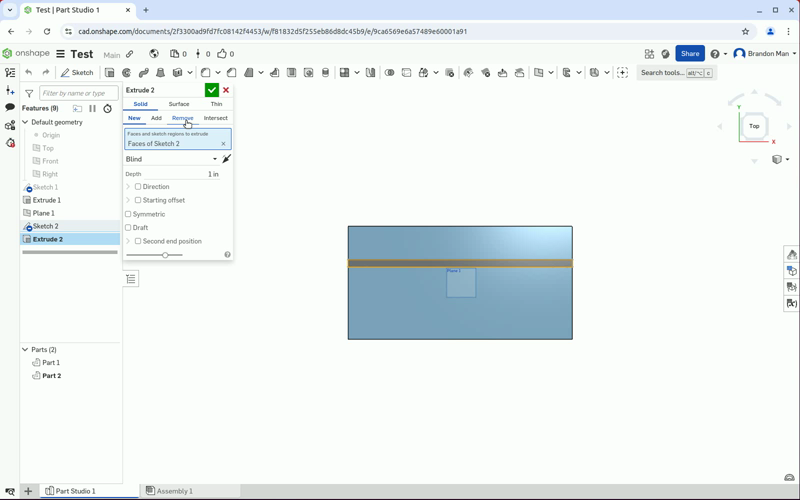
click(186, 120)
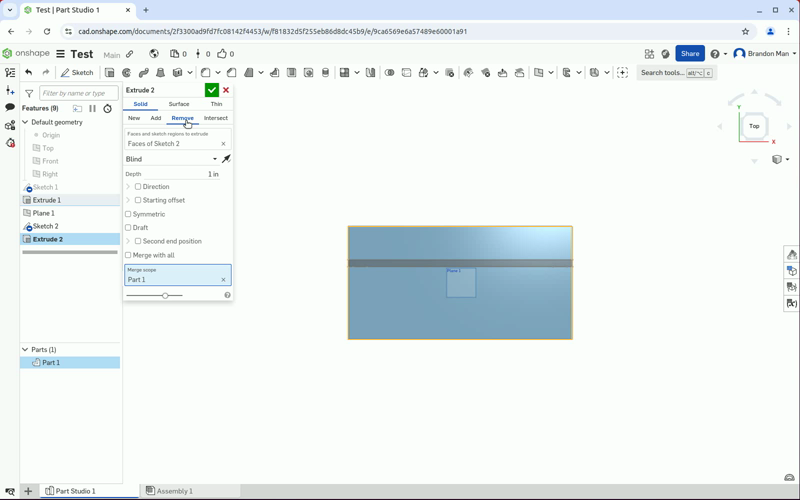
key(tab, 4)
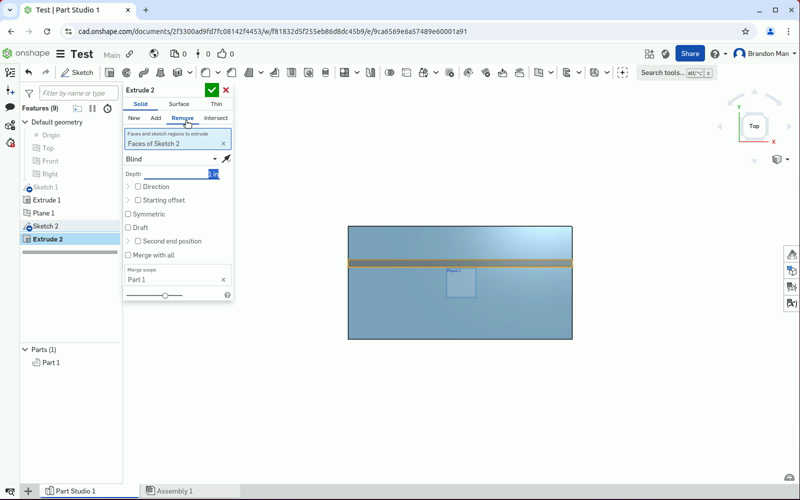
text(0.241)
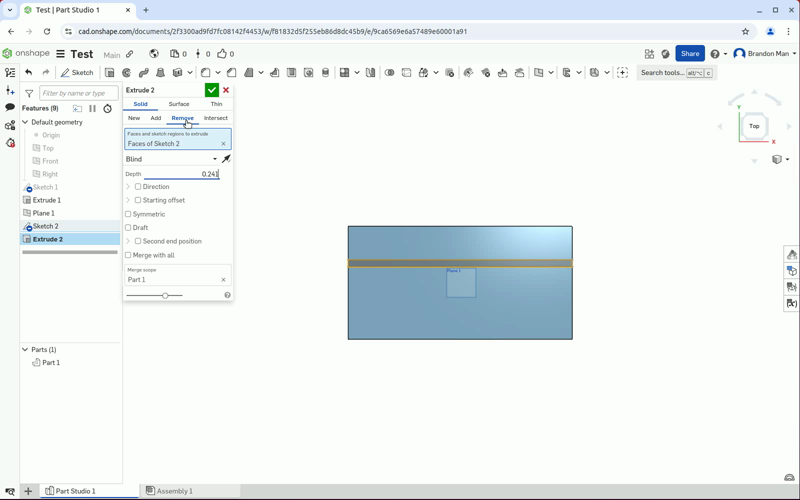
key(tab, 6)
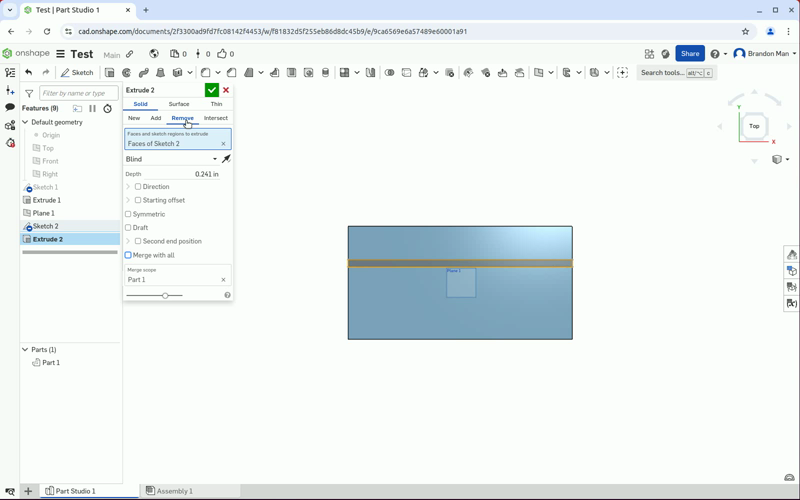
key(space)
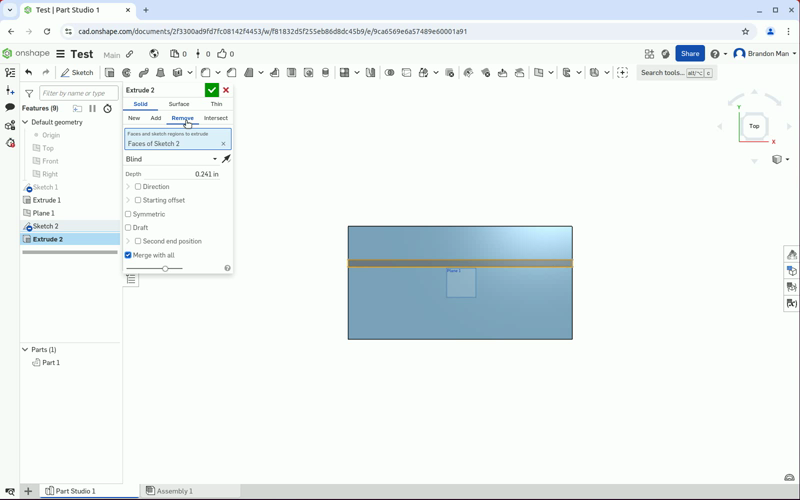
key(enter)
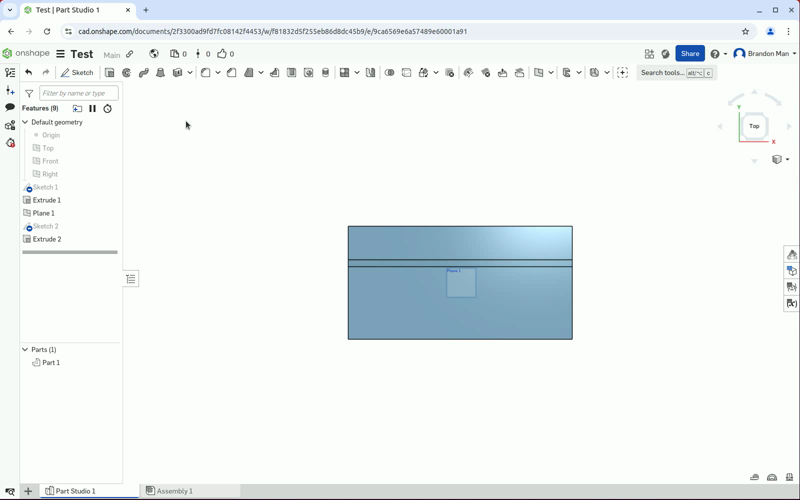
key(shift+h)
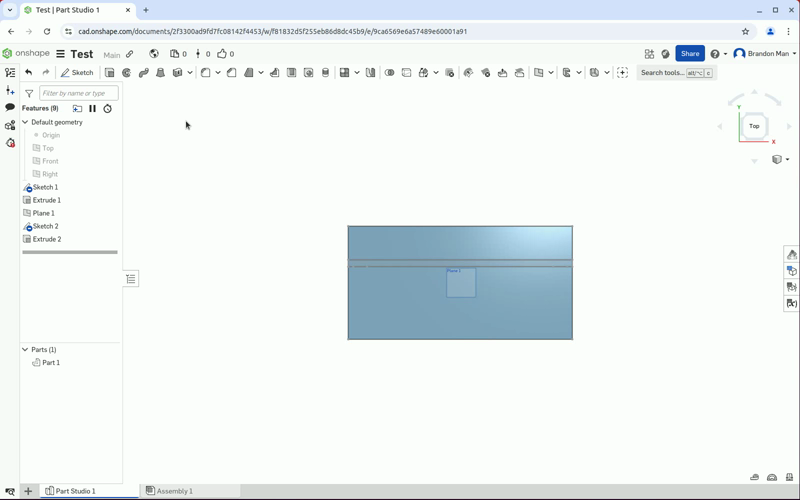
key(shift+h)
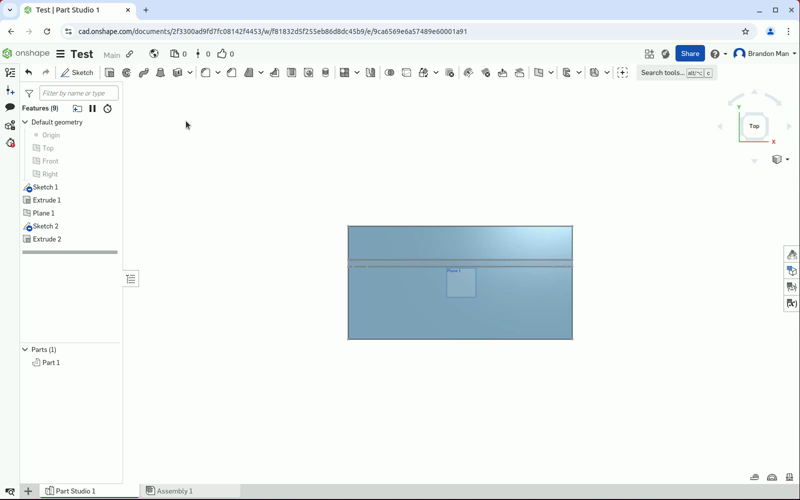
key(shift+7)
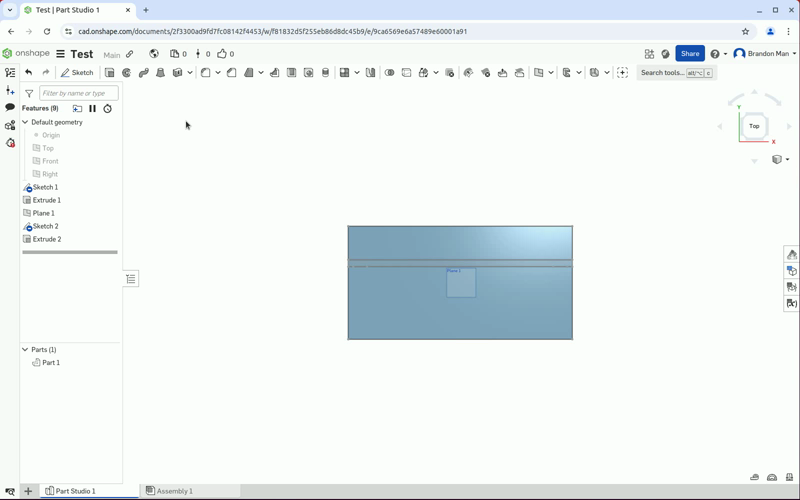
key(up, 3)
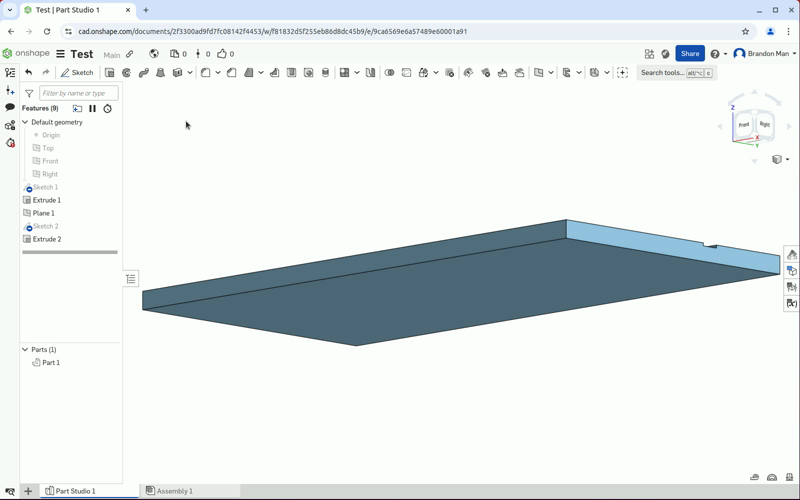
key(left, 3)
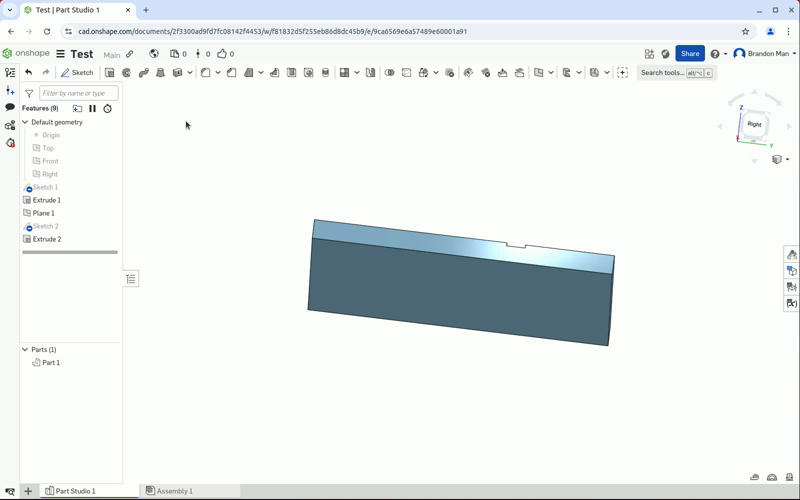
key(right, 3)
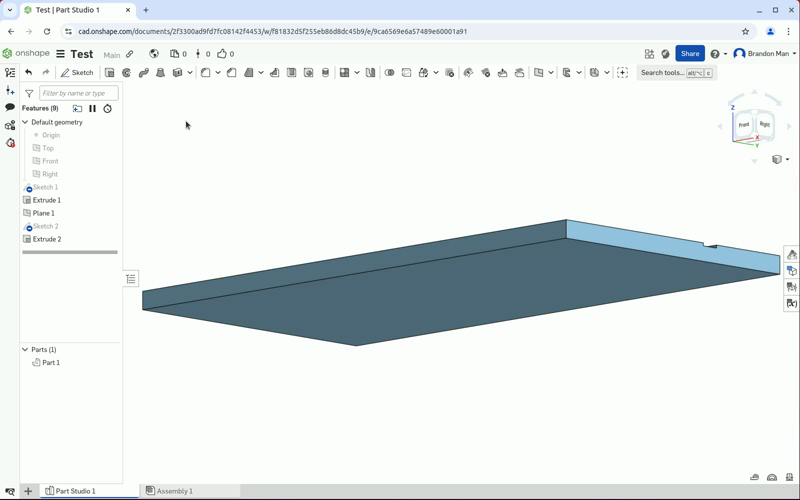
key(down, 3)
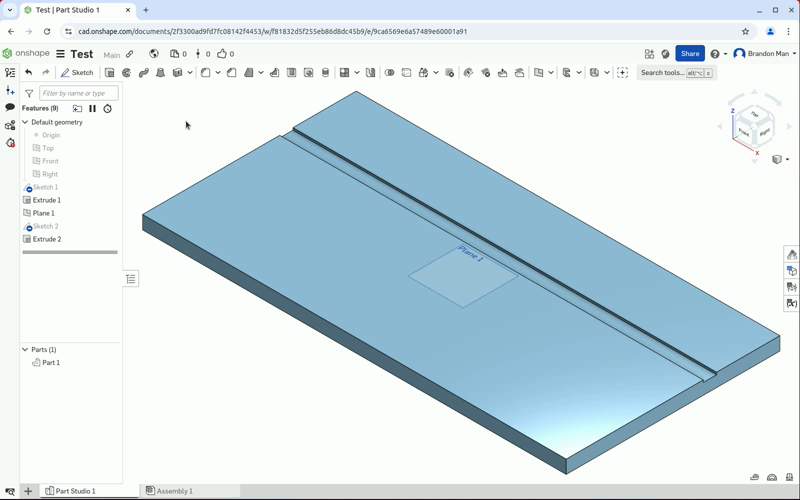
mouse_move(73, 189)
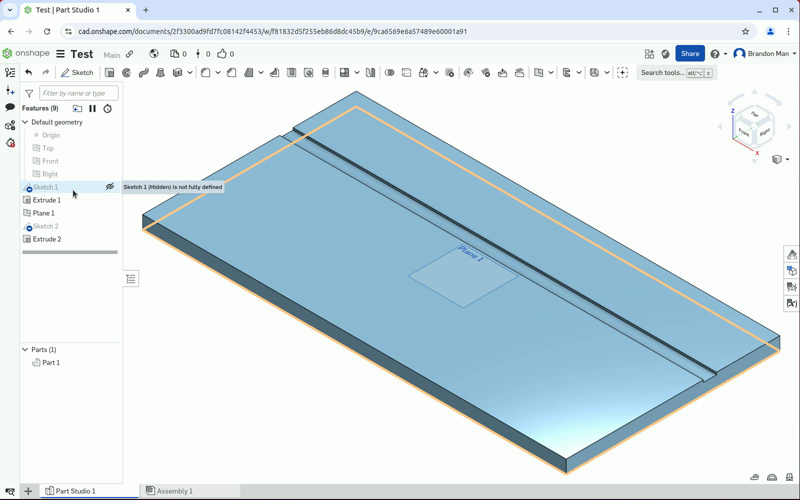
click(73, 189)